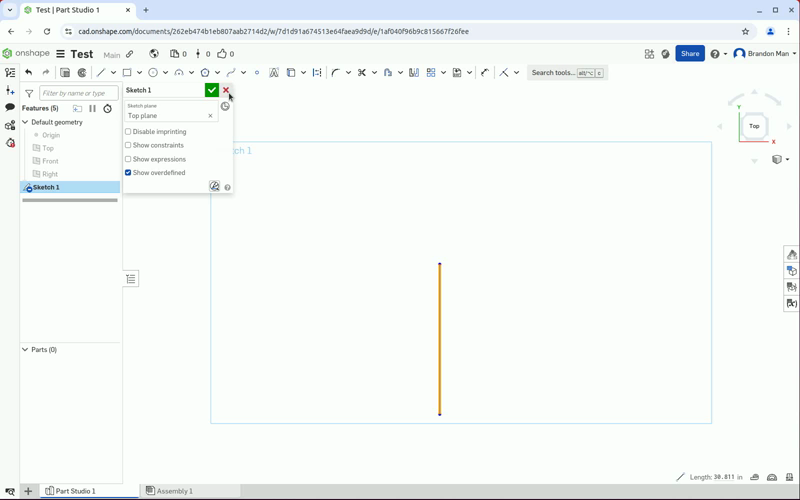
key(shift+h)
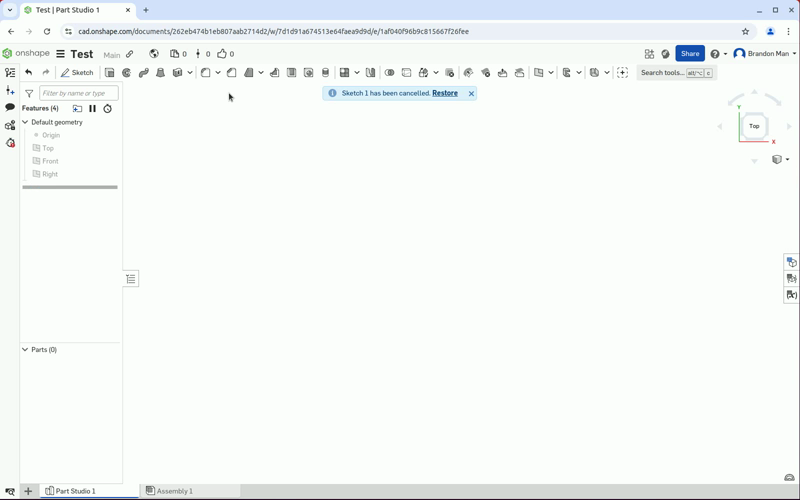
mouse_move(73, 352)
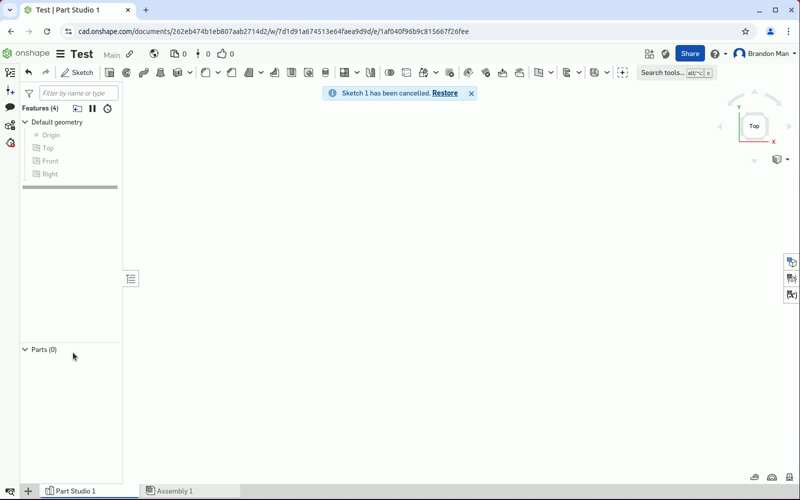
key(y)
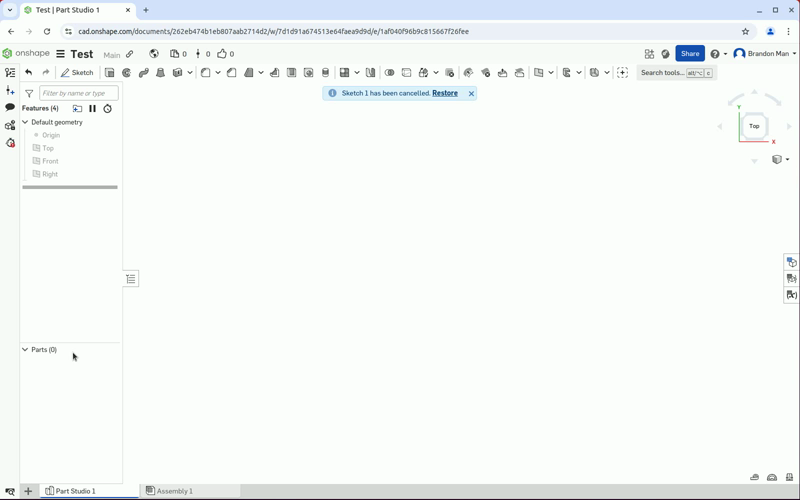
key(shift+p)
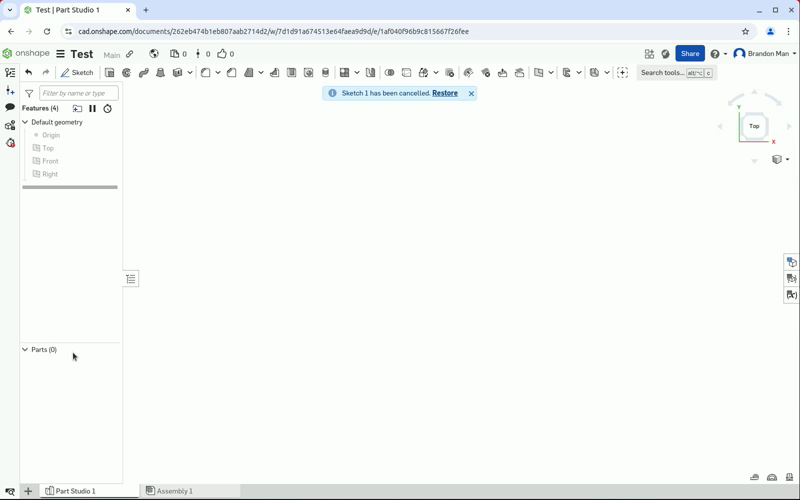
key(space)
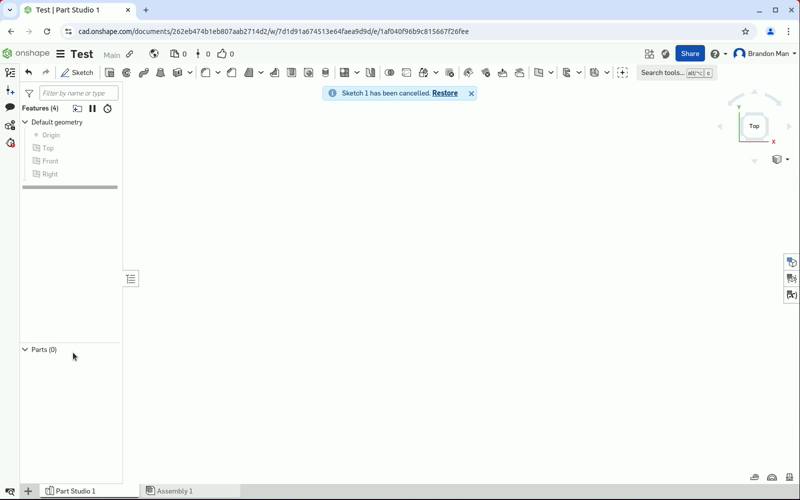
key_down(shift)
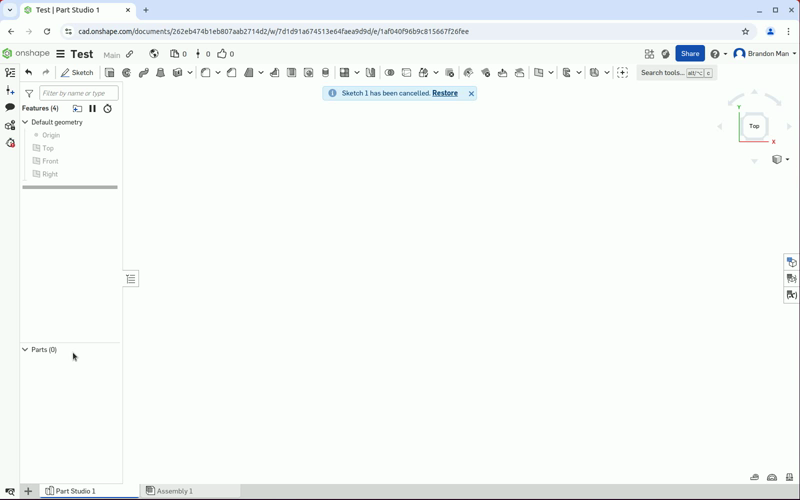
key(up)
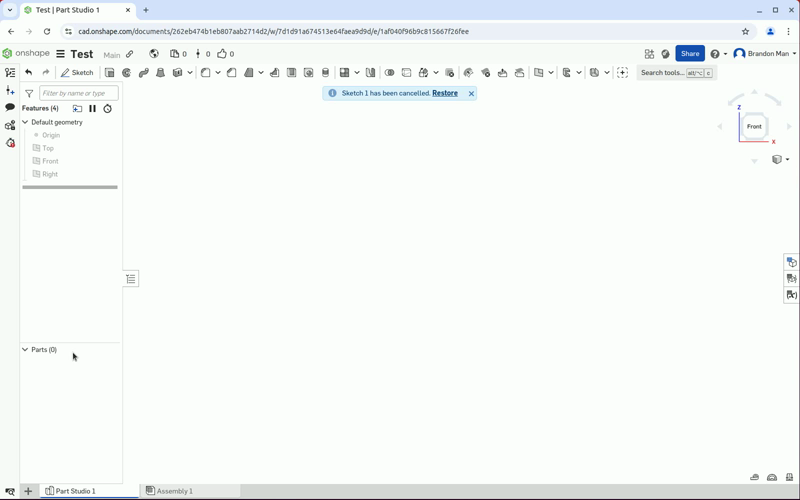
key_up(shift)
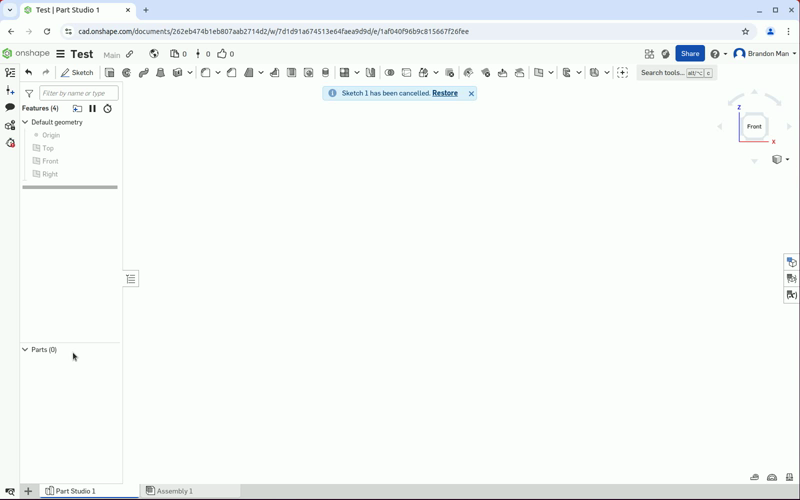
mouse_move(73, 352)
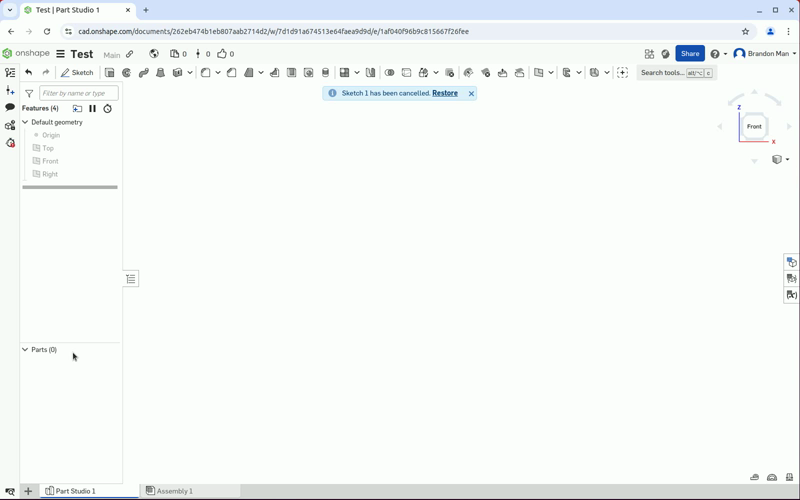
key(shift+y)
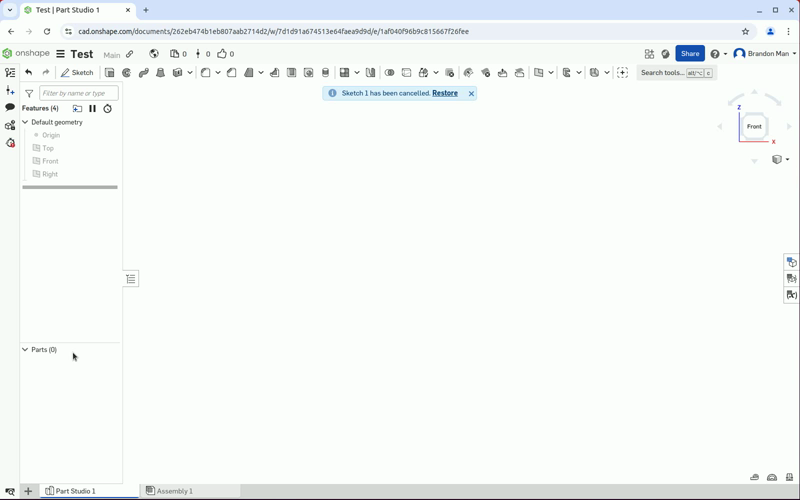
key(shift+s)
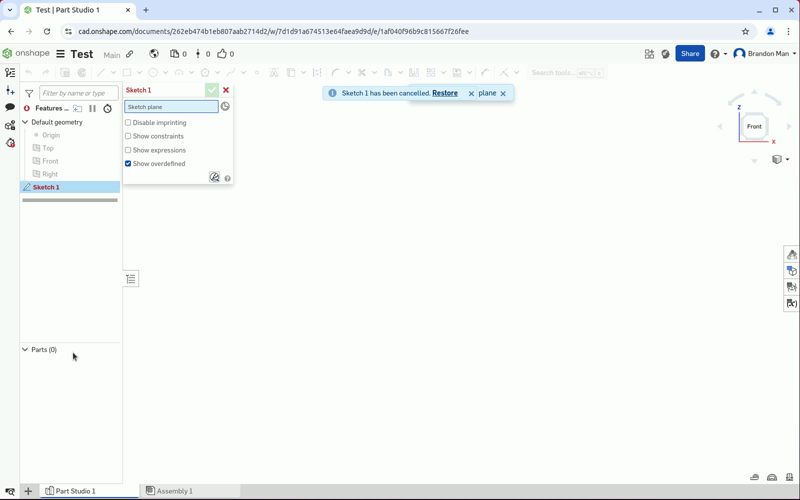
mouse_move(73, 163)
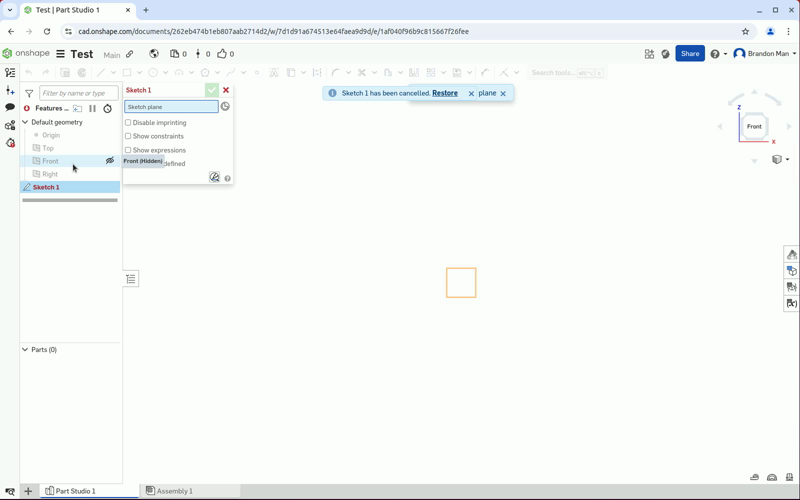
click(73, 163)
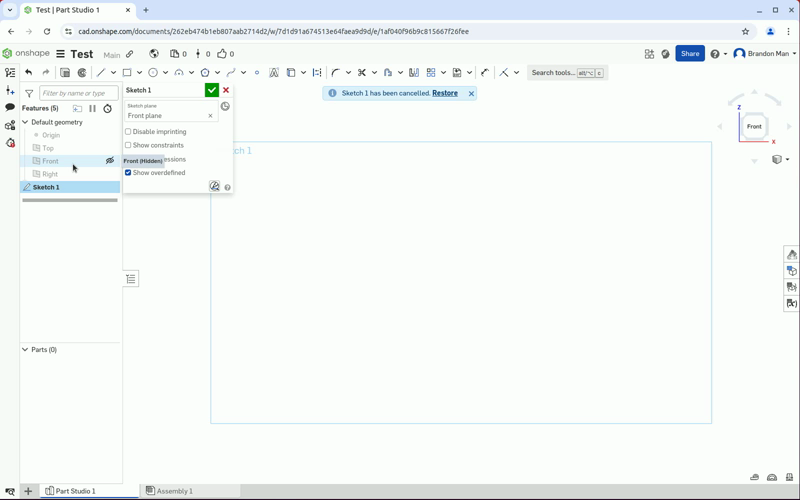
mouse_move(73, 352)
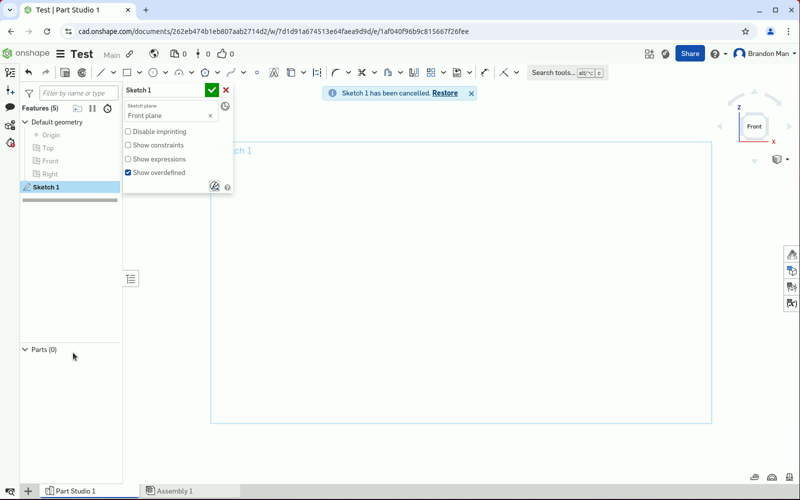
key(y)
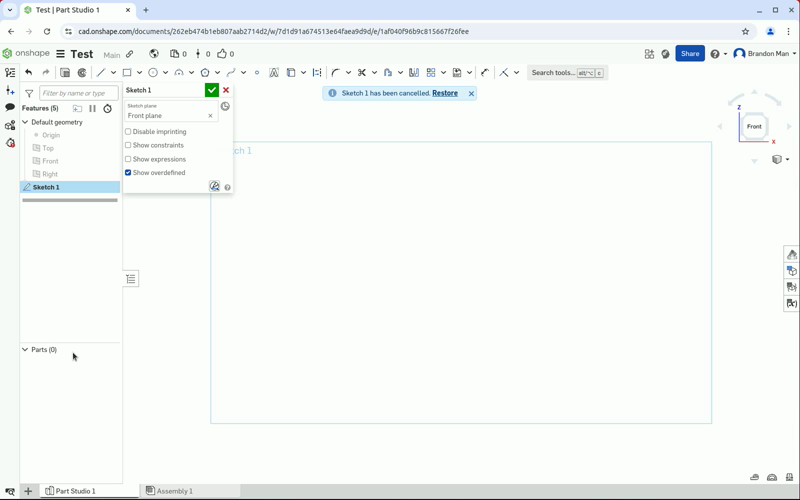
key(l)
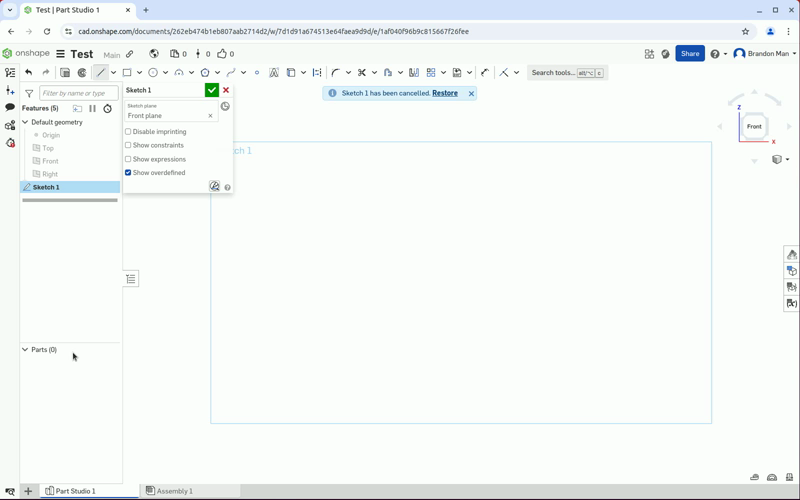
key_down(shift)
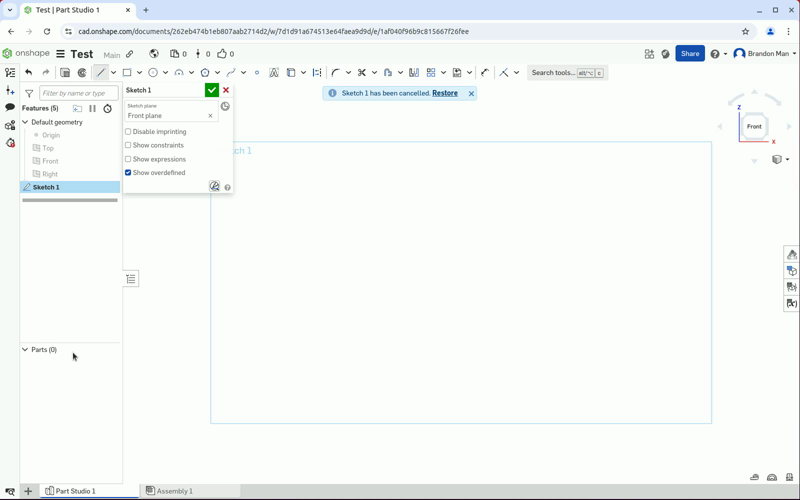
mouse_move(432, 282)
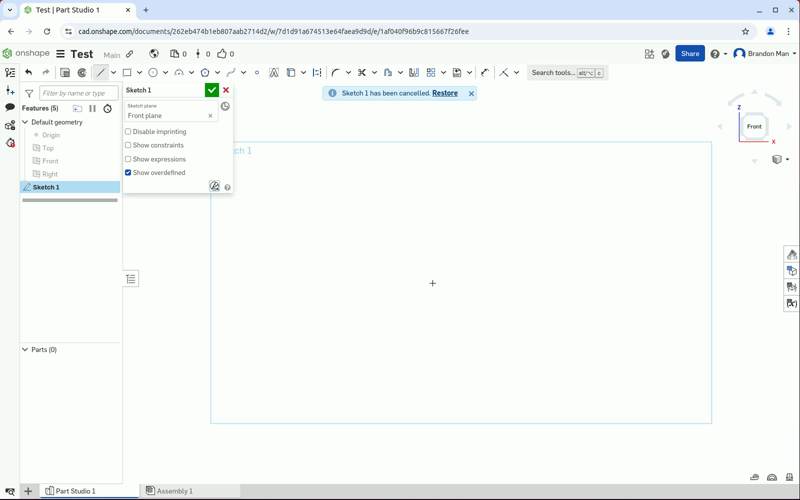
click(432, 282)
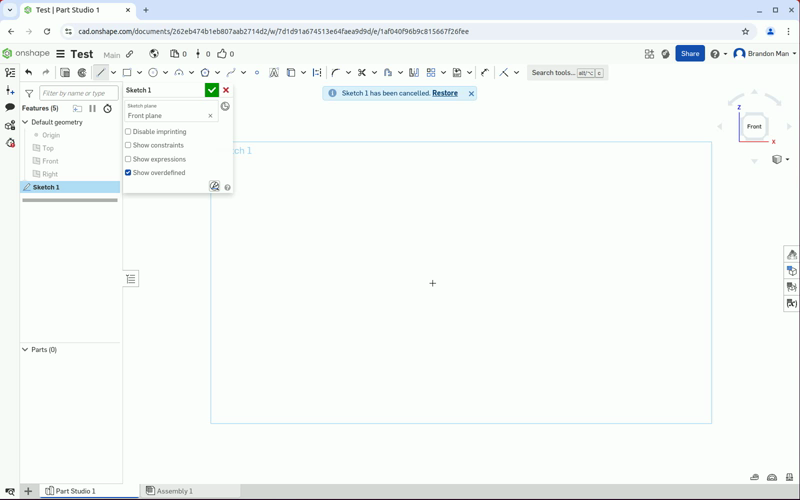
key_up(shift)
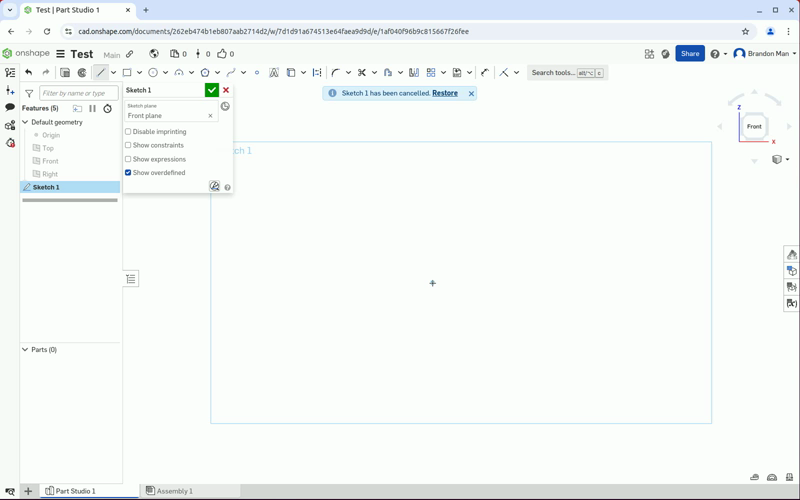
key_down(shift)
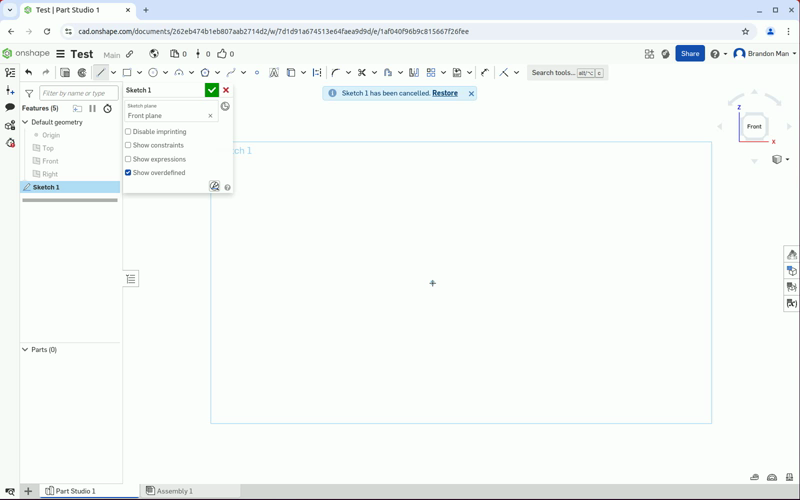
mouse_move(462, 282)
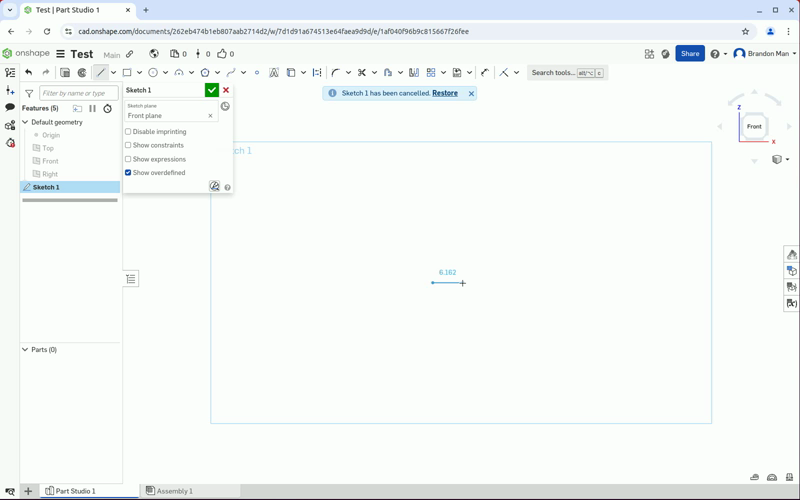
mouse_move(489, 282)
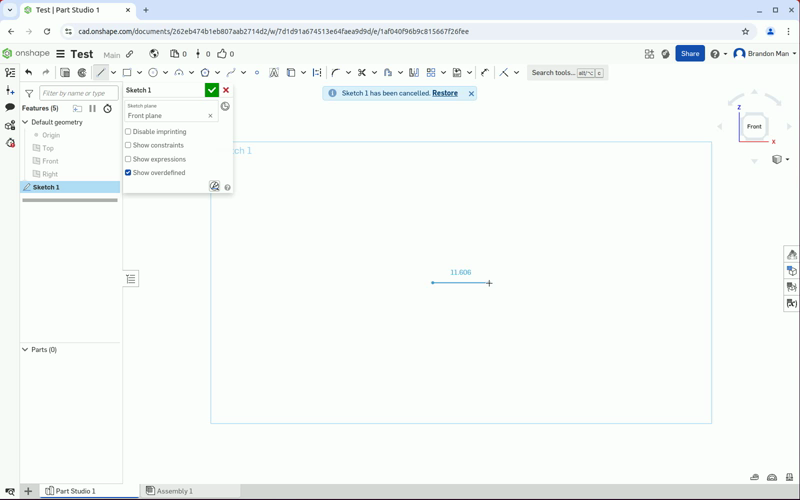
click(489, 282)
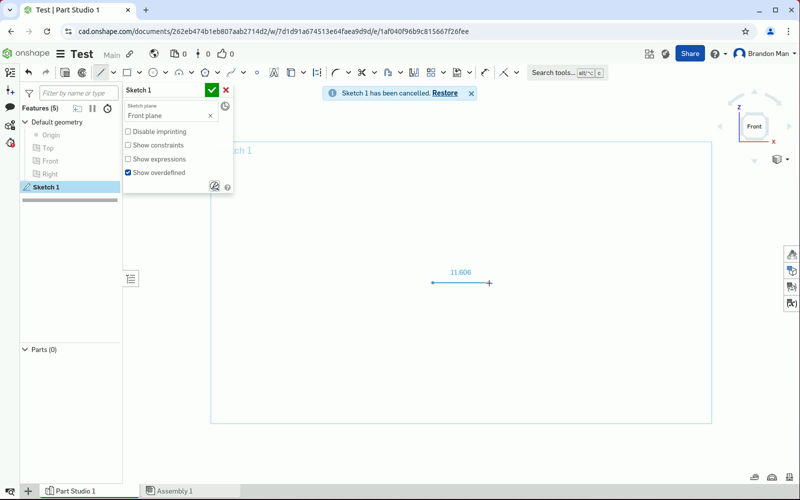
key_up(shift)
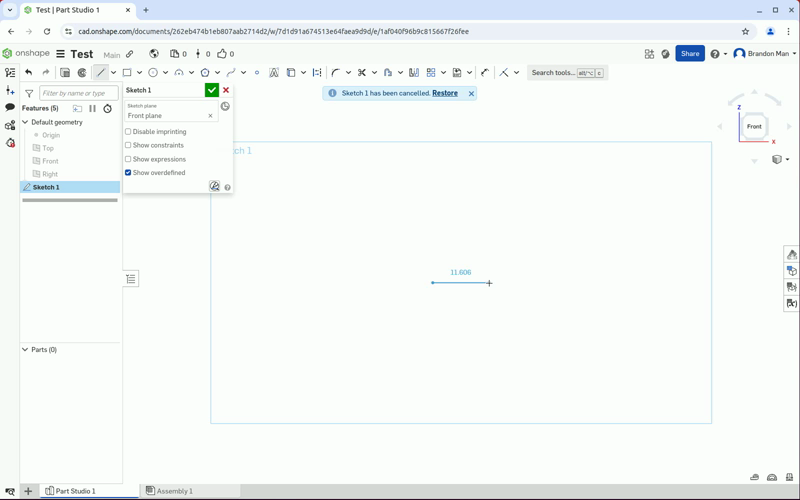
key_down(shift)
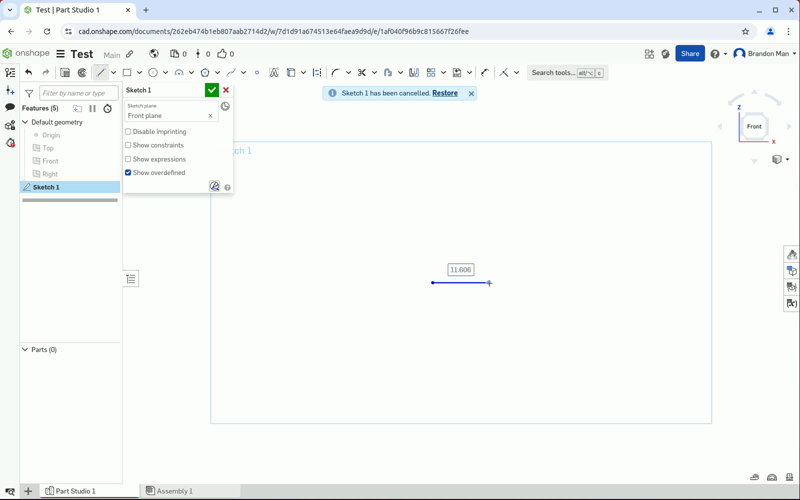
mouse_move(519, 282)
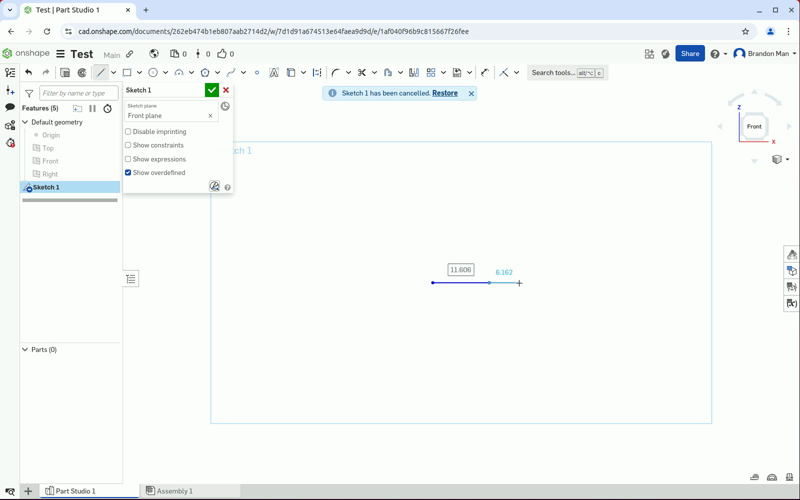
mouse_move(489, 226)
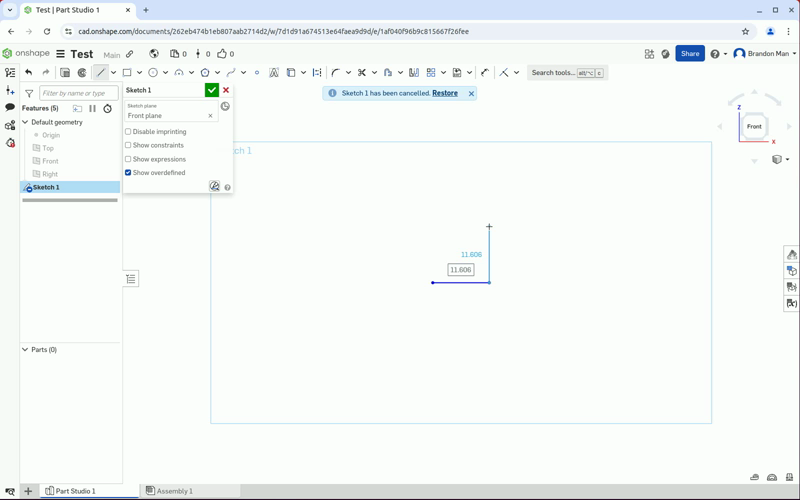
click(489, 226)
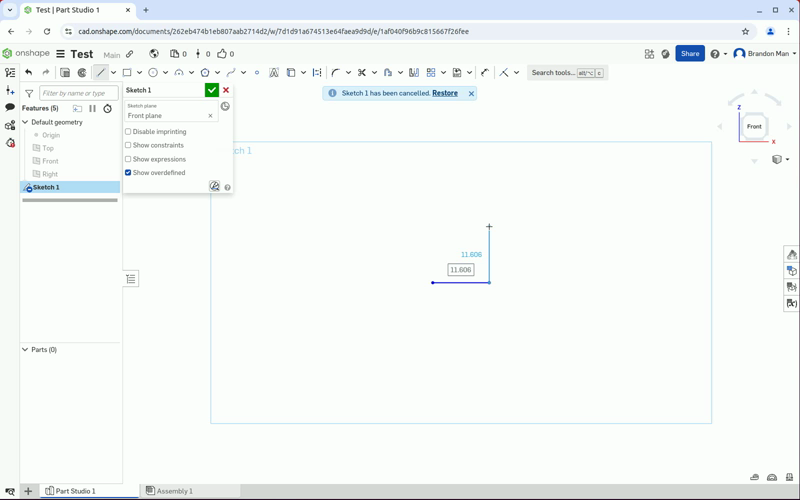
key_up(shift)
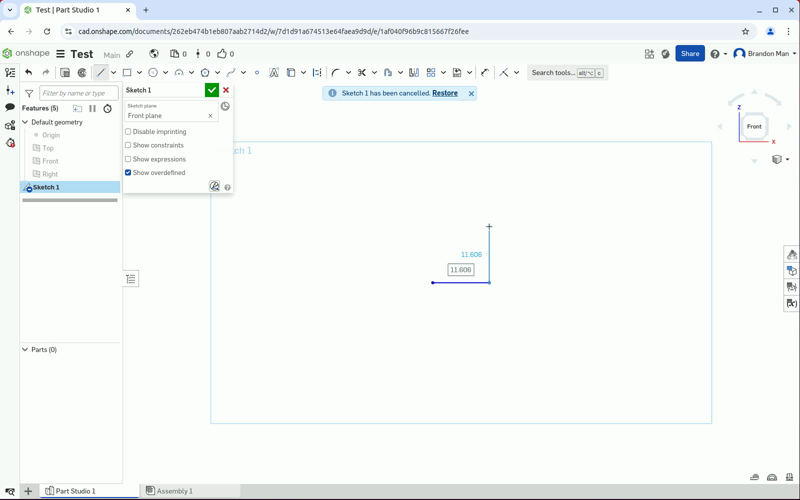
key_down(shift)
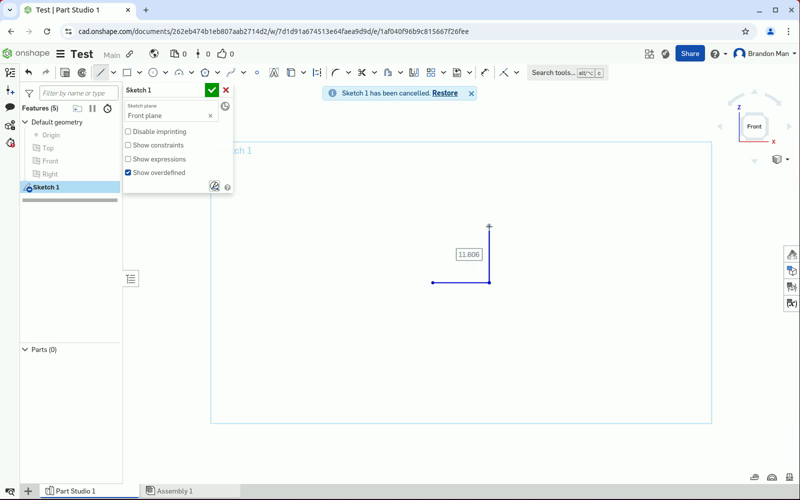
mouse_move(519, 226)
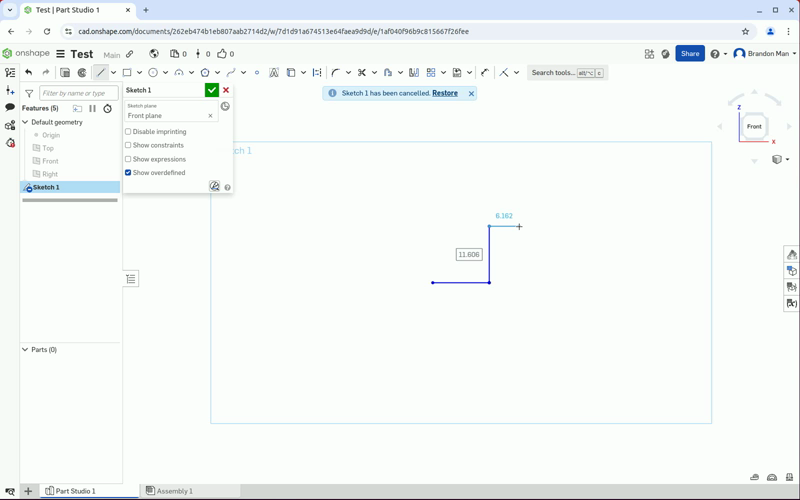
mouse_move(485, 226)
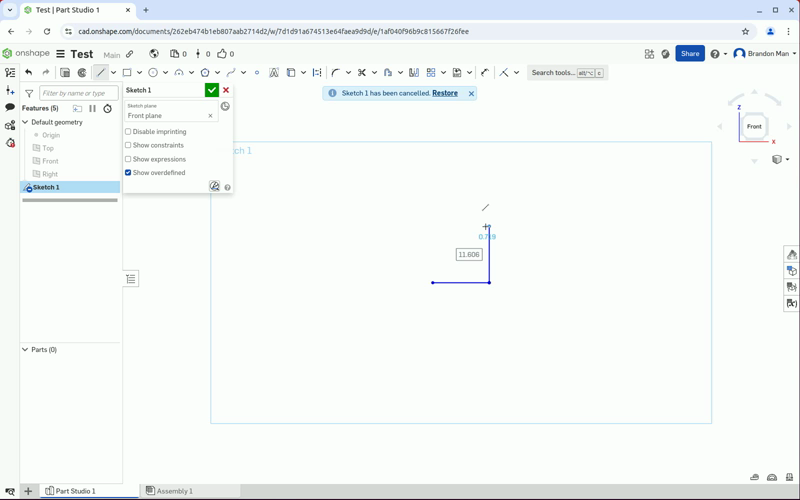
scroll(6)
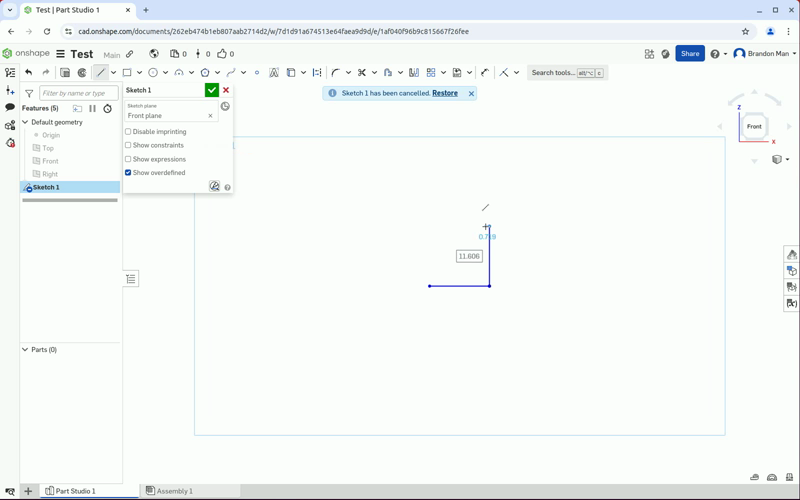
scroll(6)
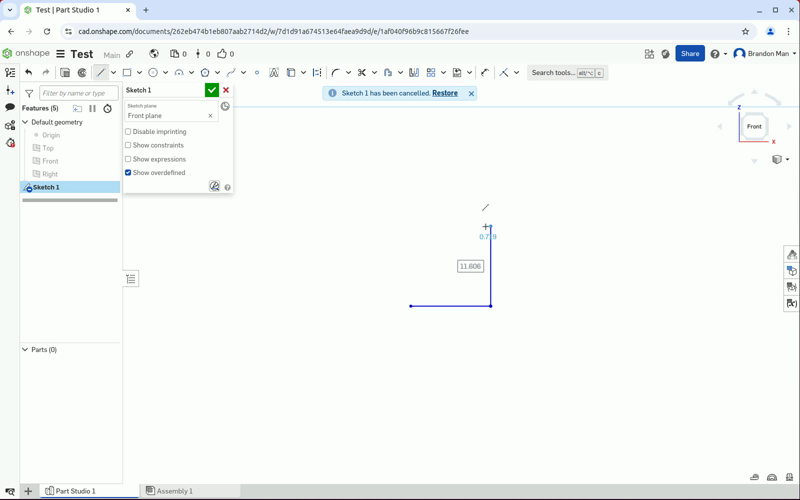
scroll(6)
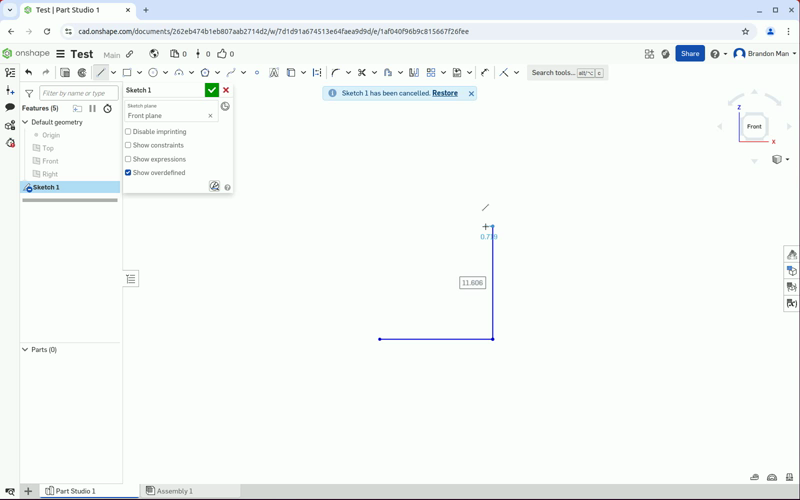
scroll(6)
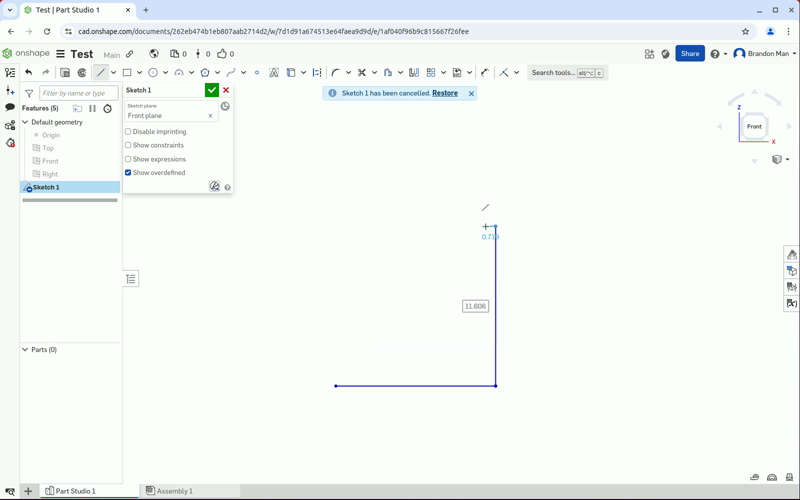
scroll(6)
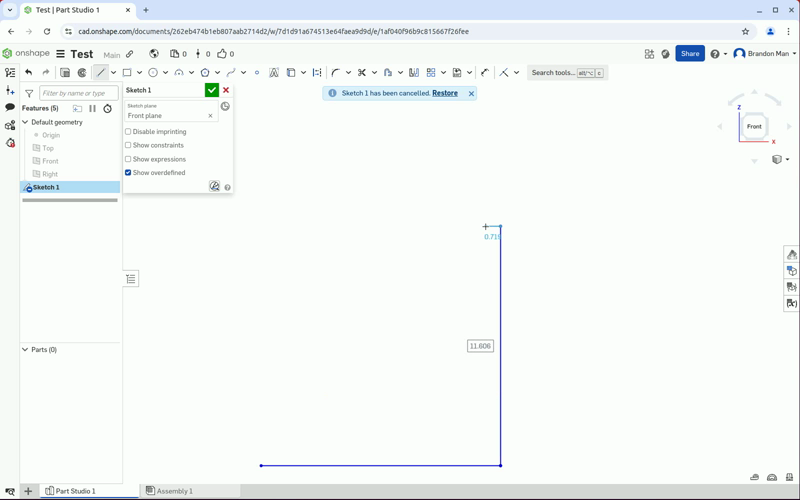
scroll(6)
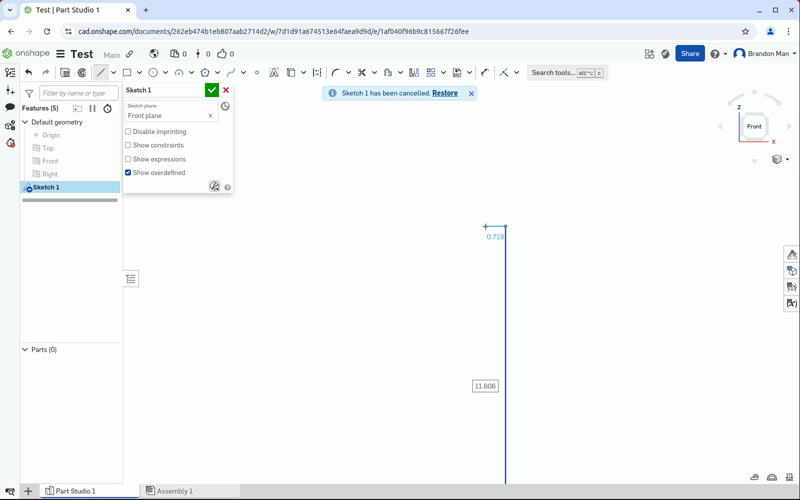
scroll(6)
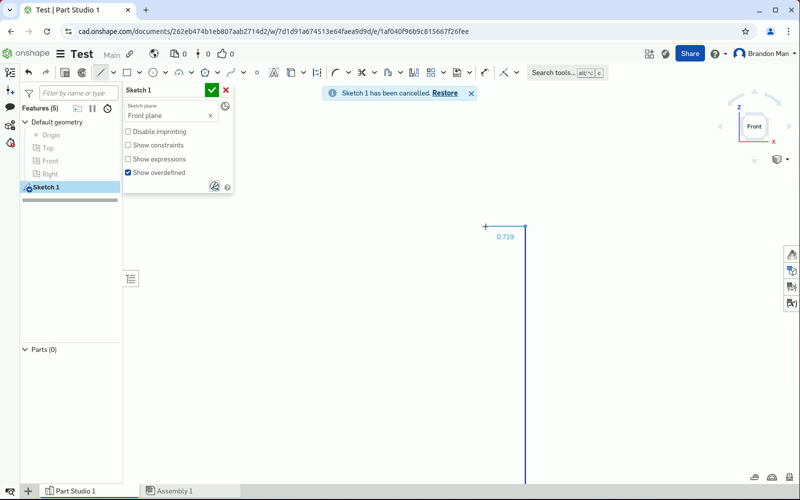
click(485, 226)
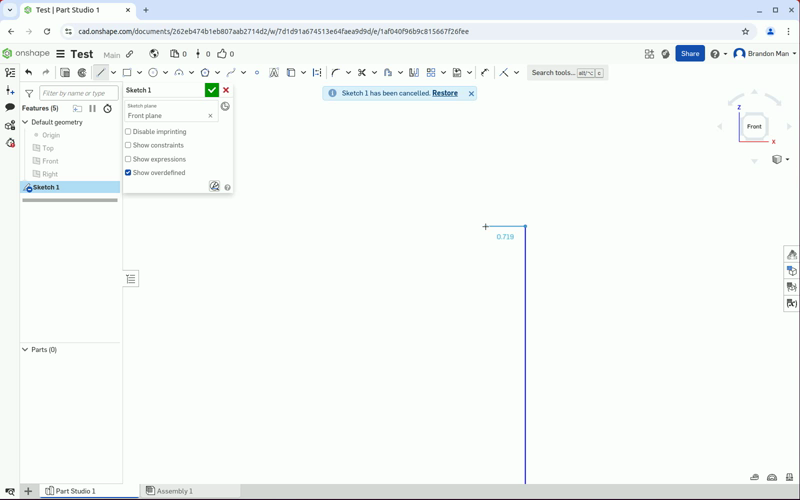
scroll(-6)
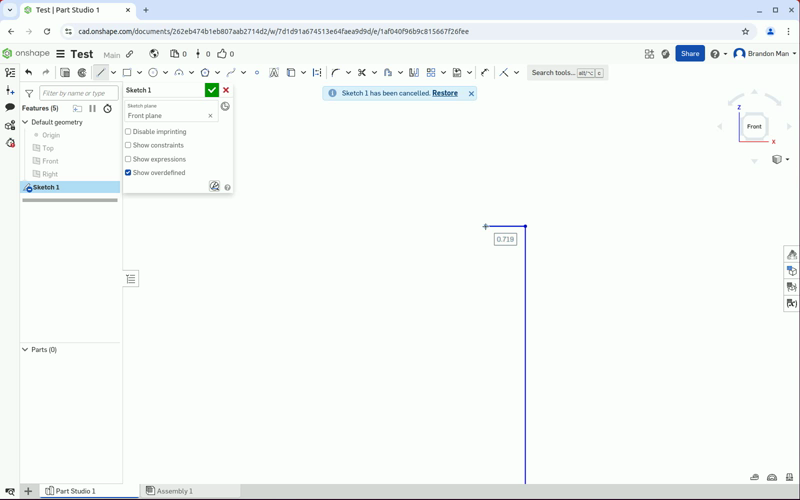
scroll(-6)
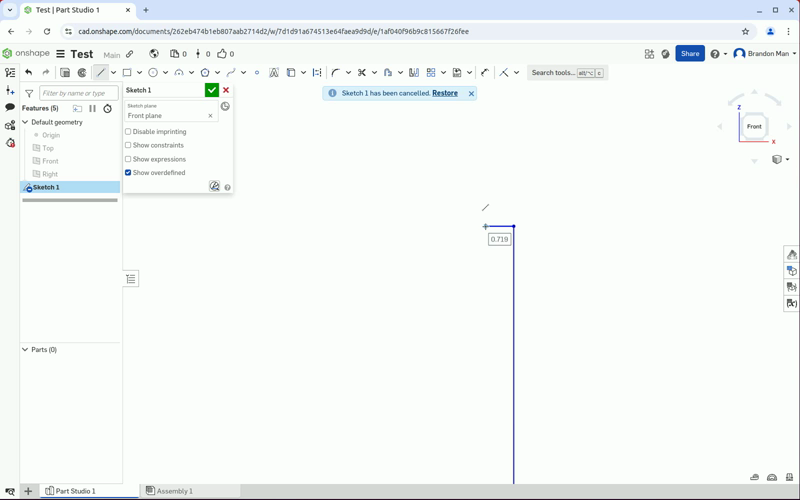
scroll(-6)
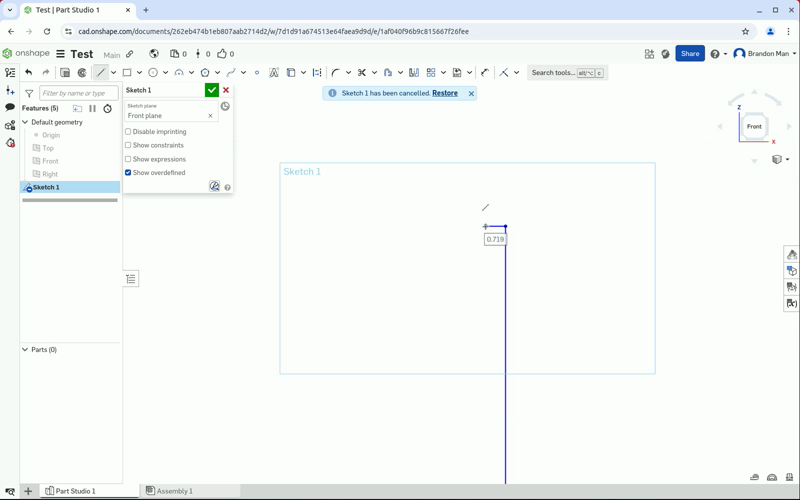
scroll(-6)
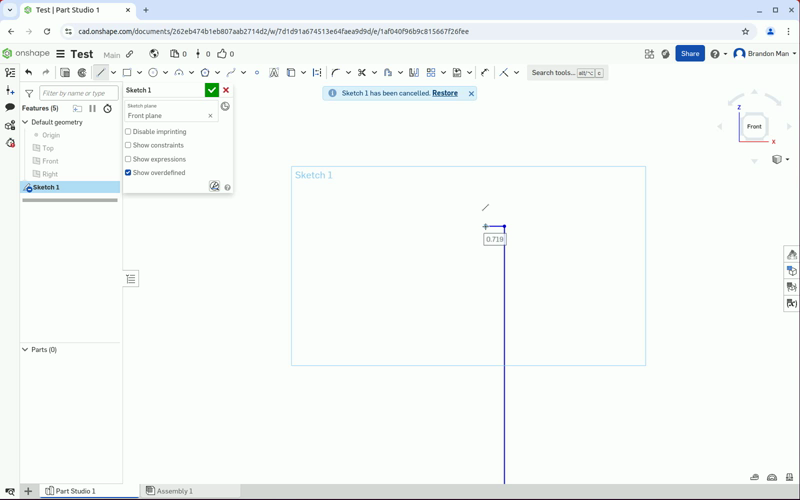
scroll(-6)
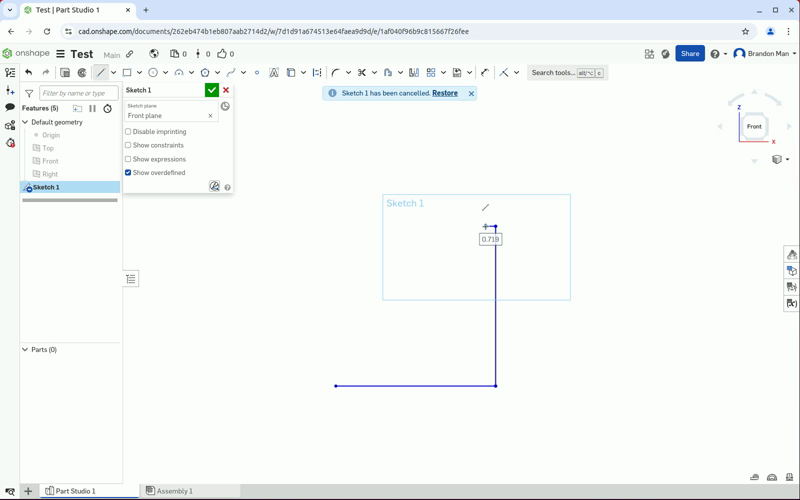
scroll(-6)
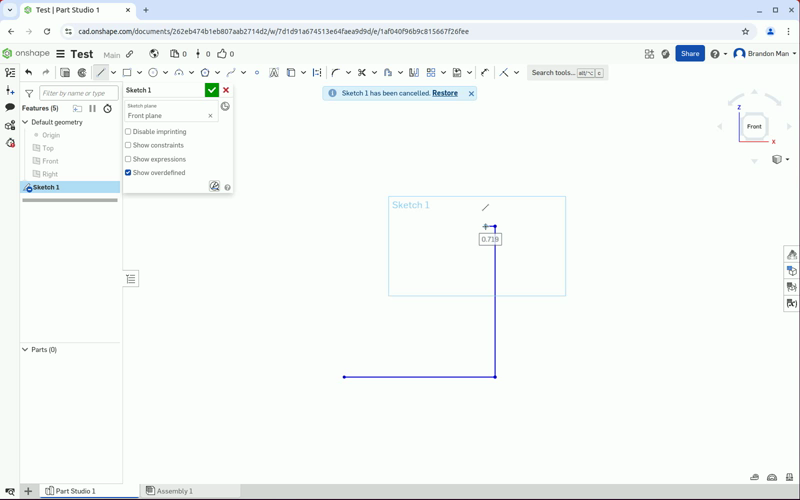
scroll(-6)
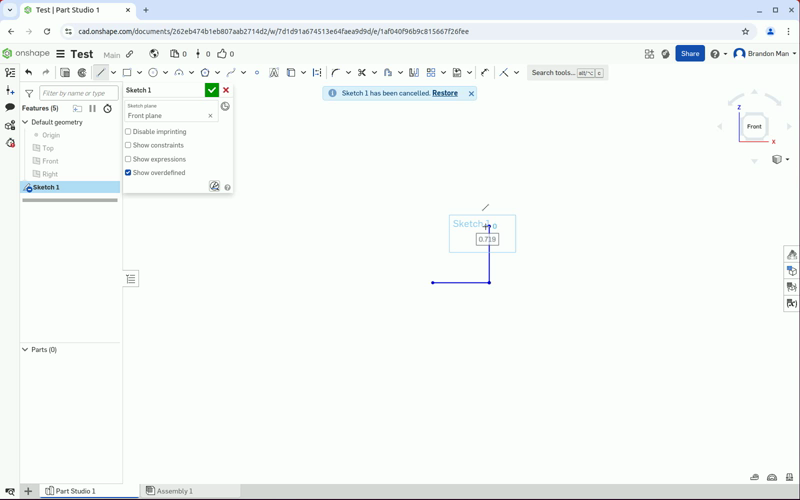
key_up(shift)
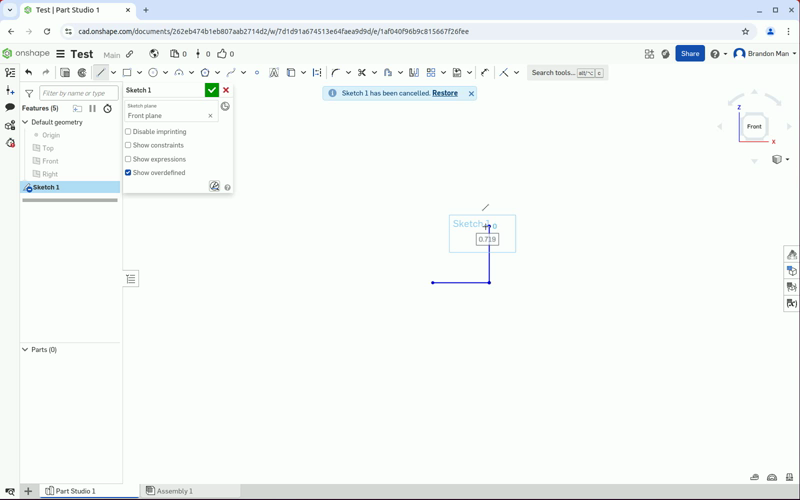
key_down(shift)
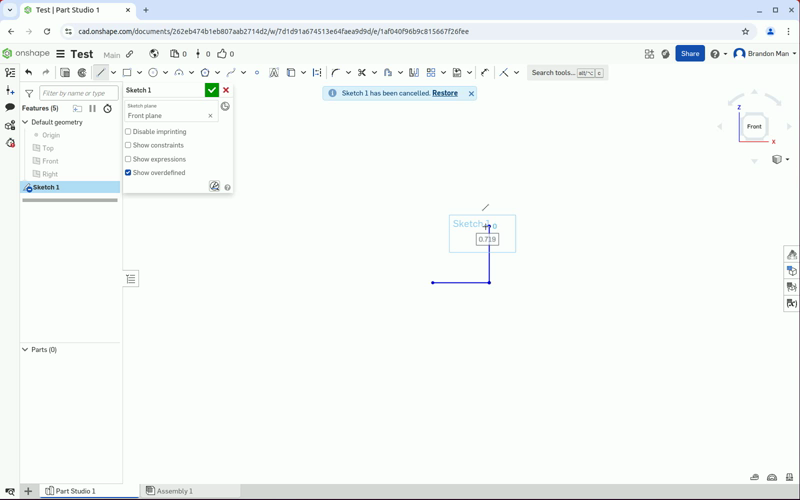
mouse_move(515, 226)
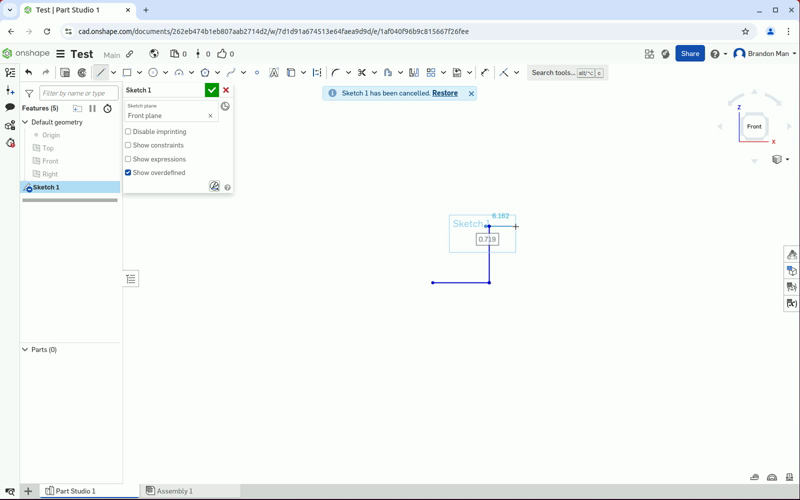
mouse_move(485, 279)
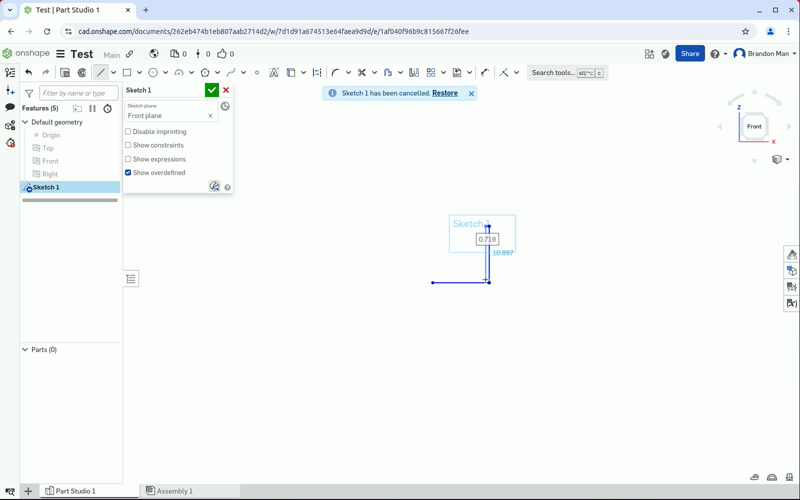
click(485, 279)
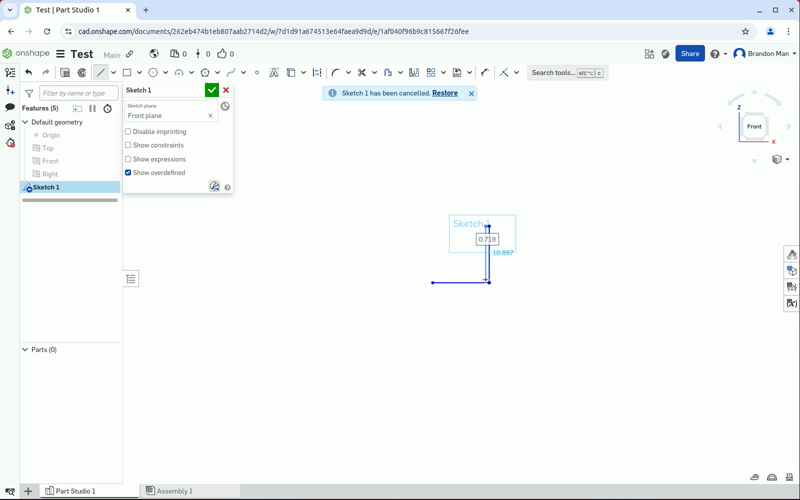
key_up(shift)
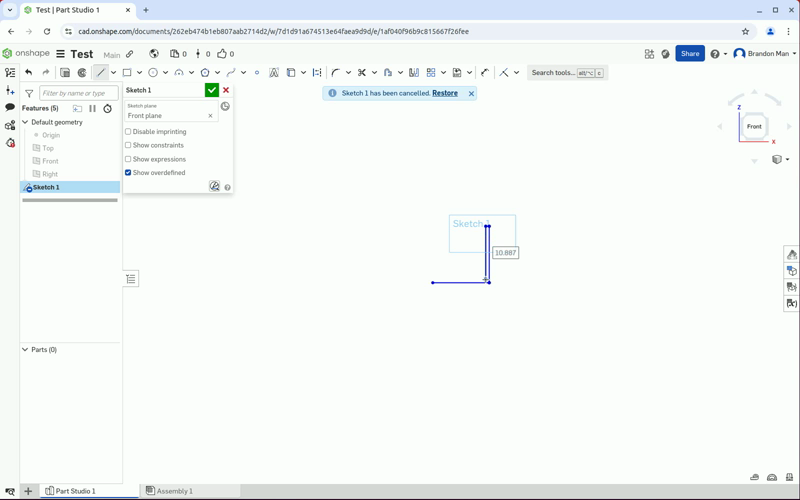
key_down(shift)
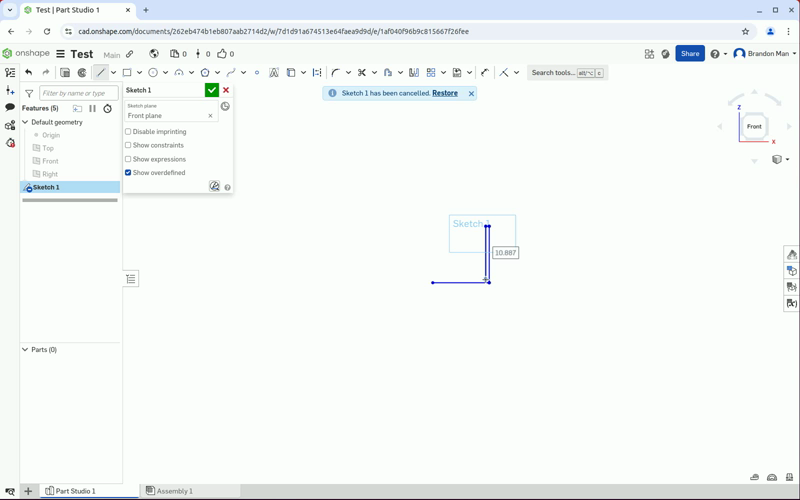
mouse_move(515, 279)
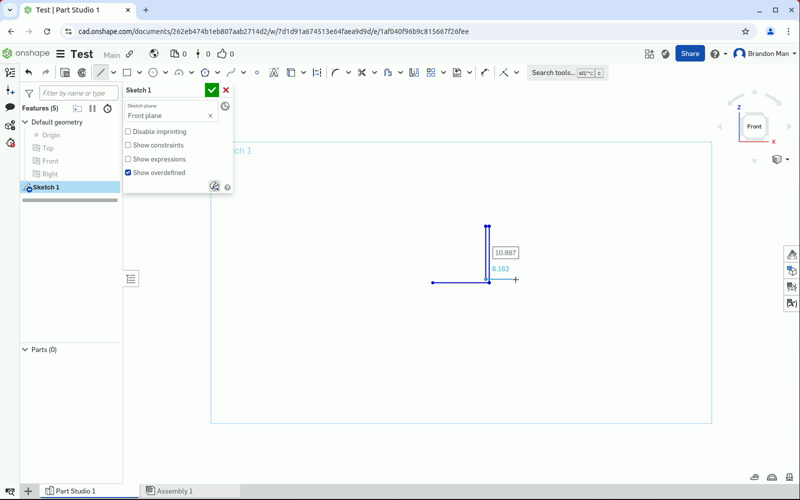
mouse_move(436, 279)
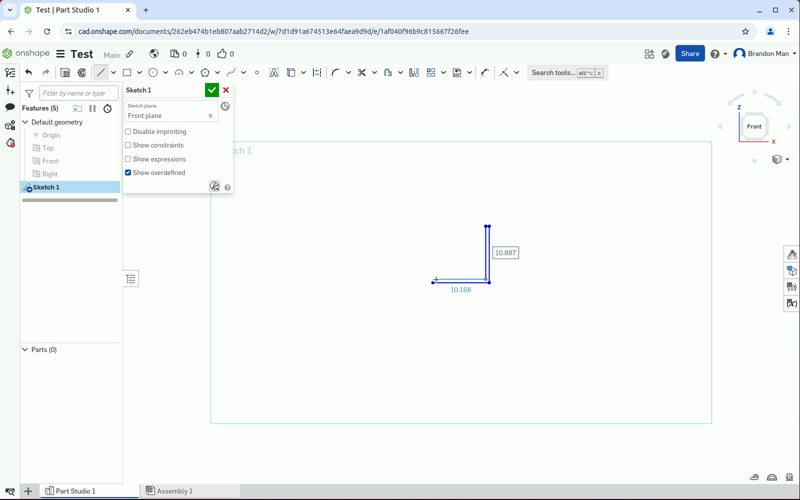
click(436, 279)
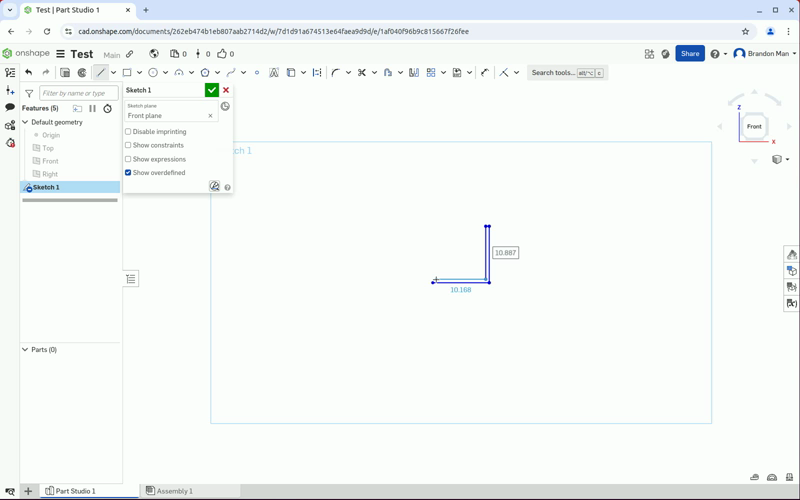
key_up(shift)
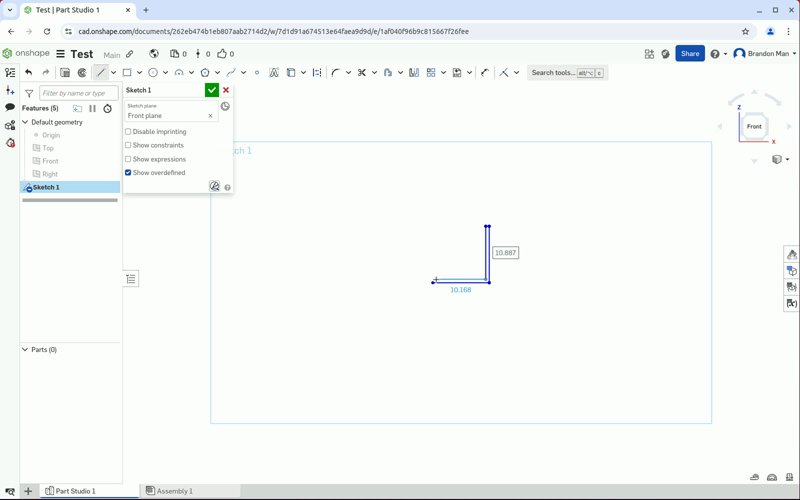
key_down(shift)
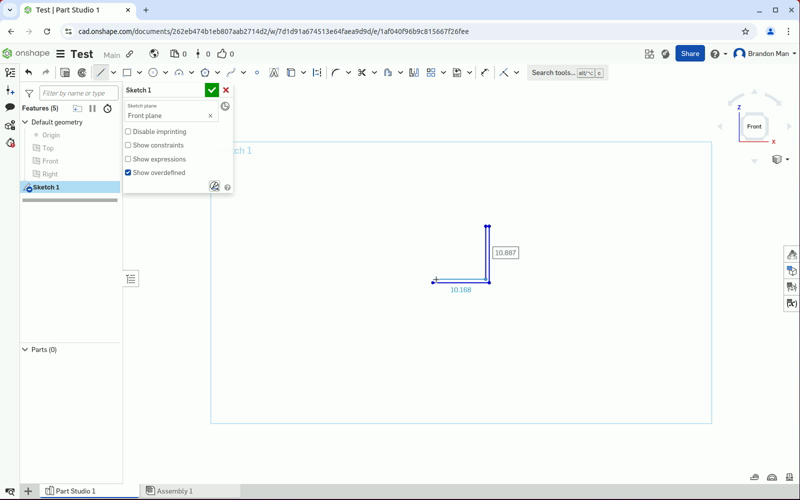
mouse_move(466, 279)
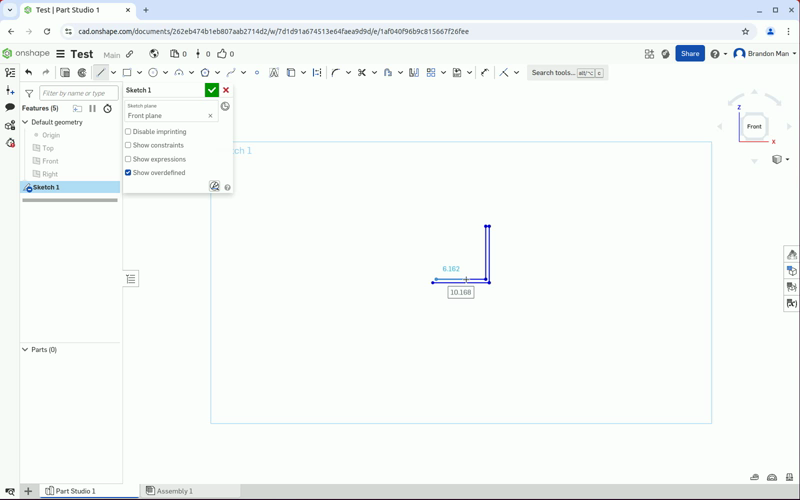
mouse_move(436, 226)
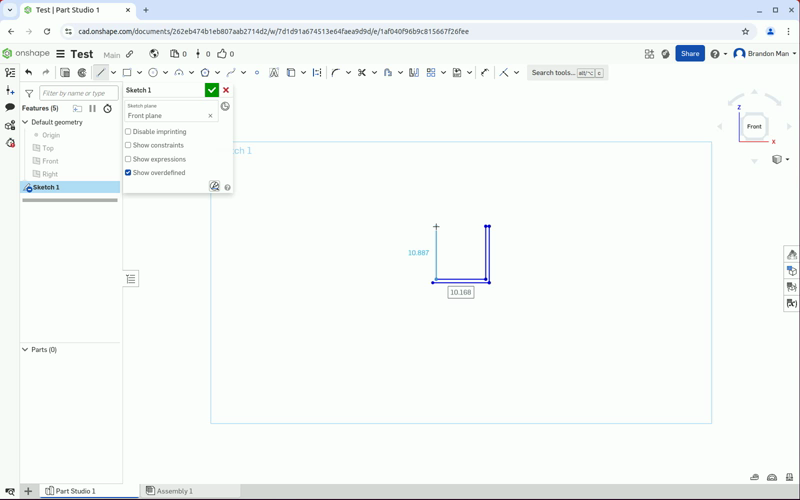
click(436, 226)
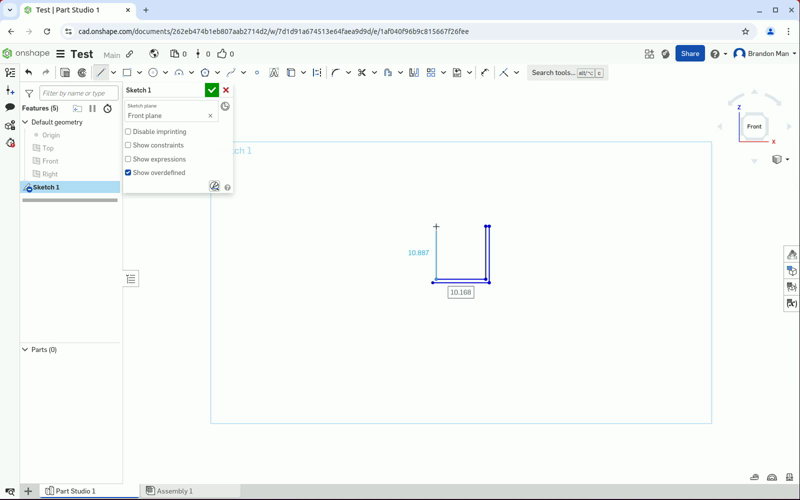
key_up(shift)
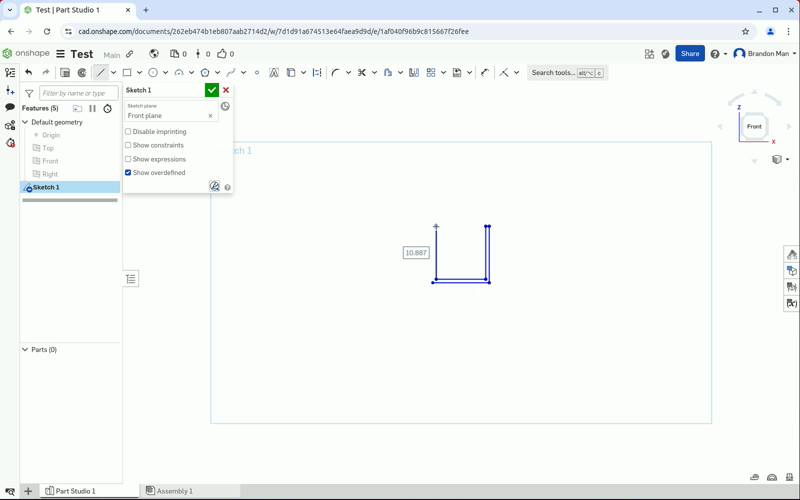
key_down(shift)
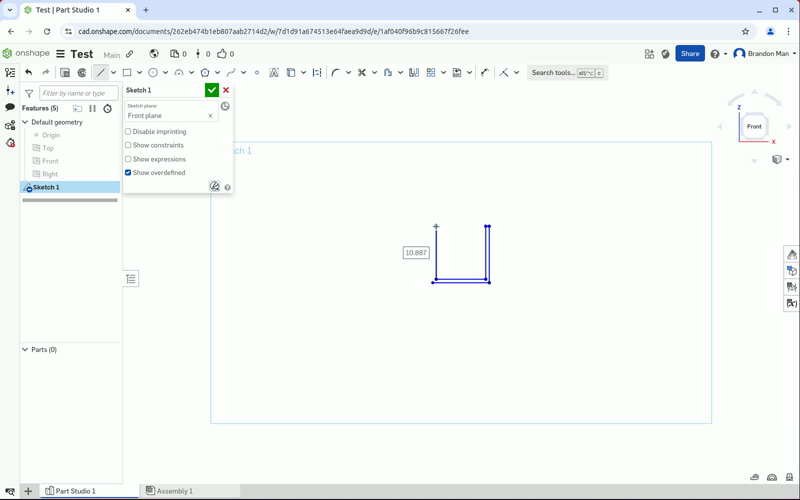
mouse_move(466, 226)
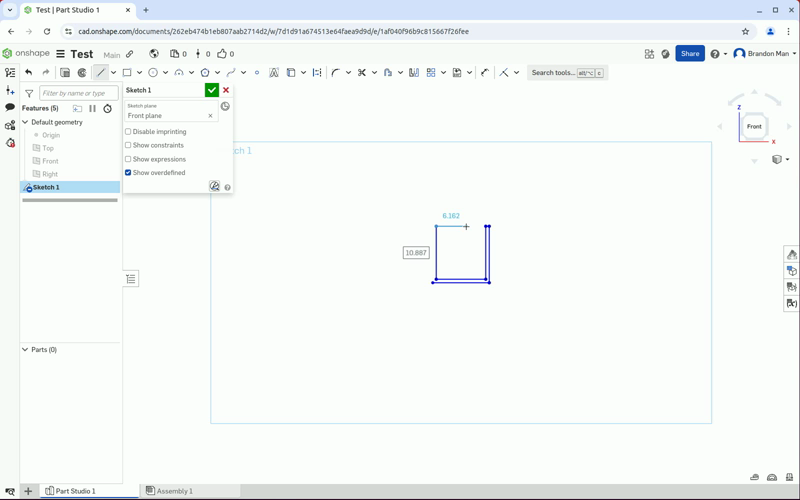
mouse_move(432, 226)
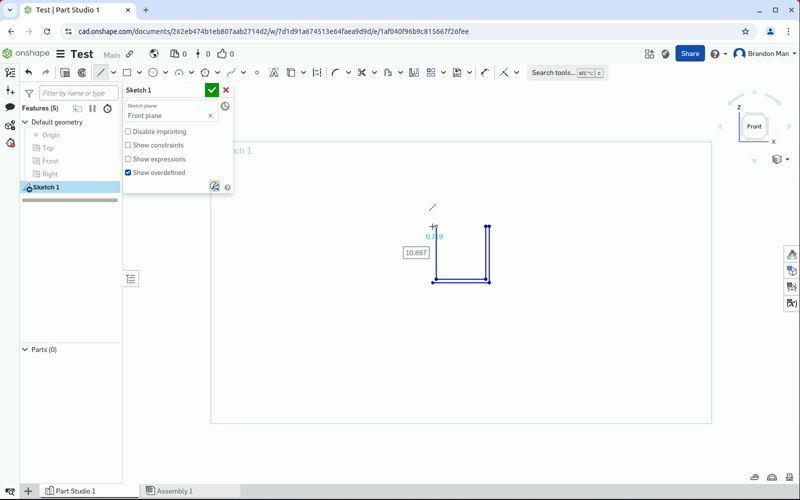
scroll(6)
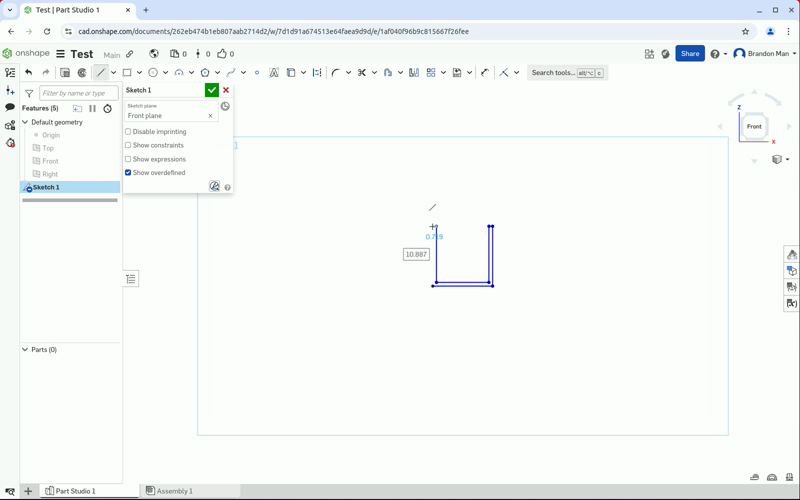
scroll(6)
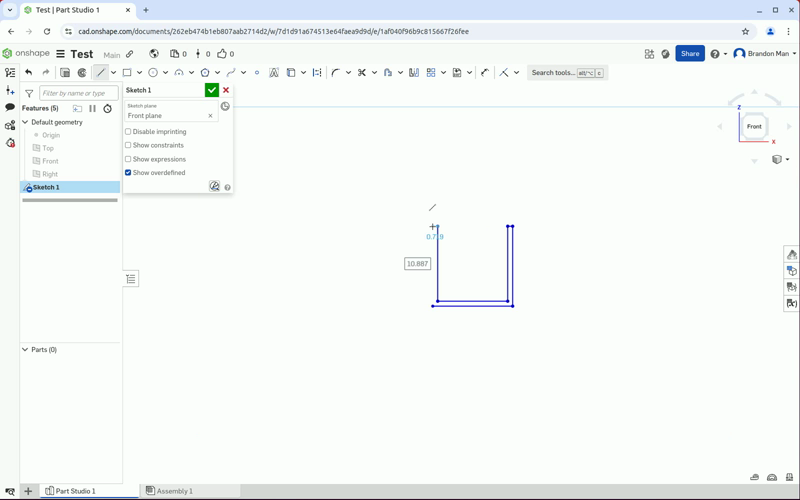
scroll(6)
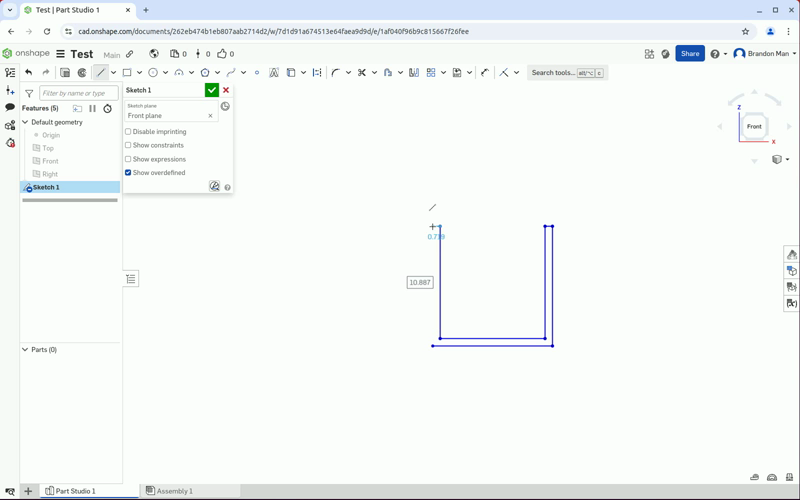
scroll(6)
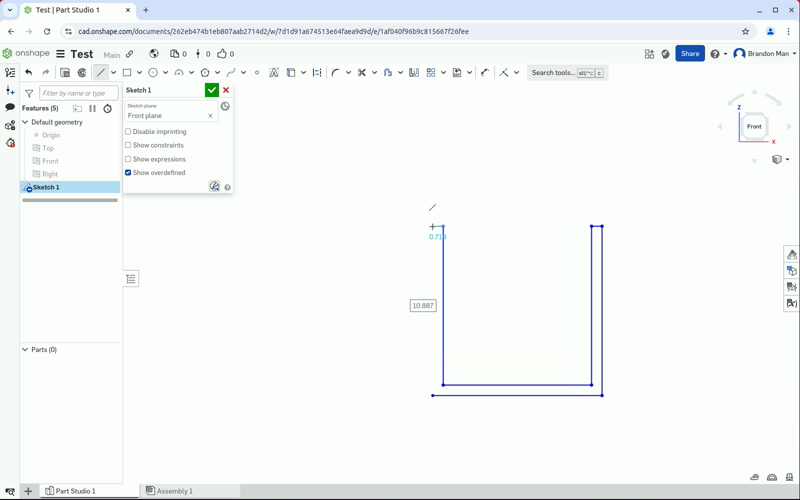
scroll(6)
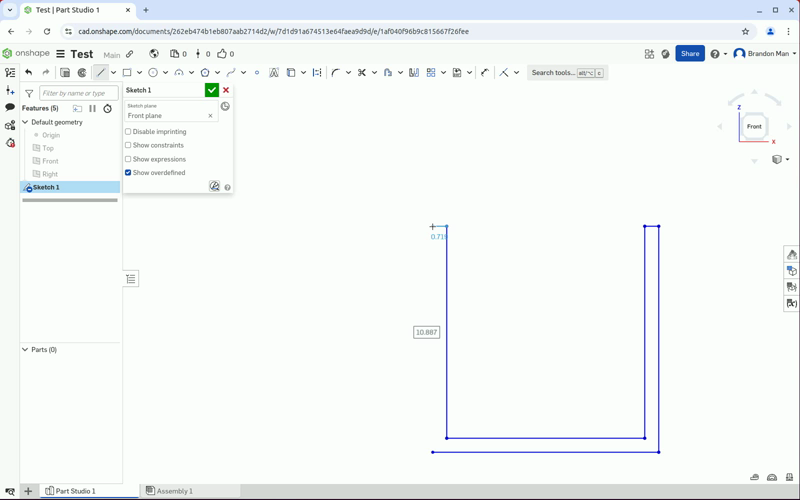
scroll(6)
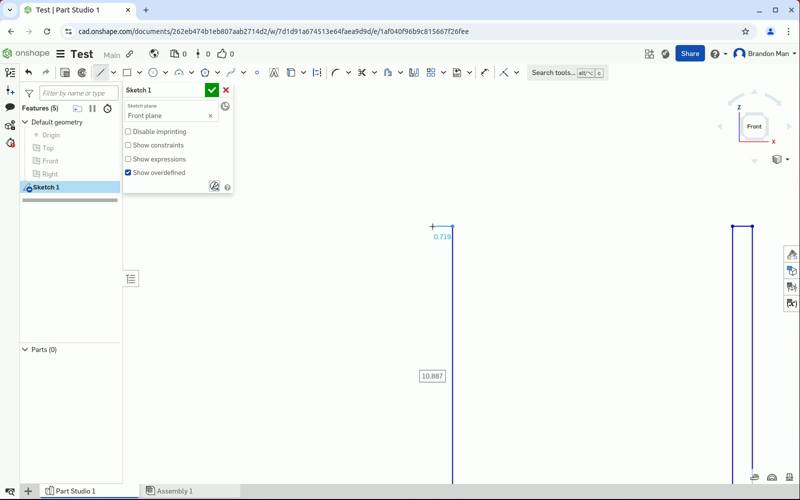
scroll(6)
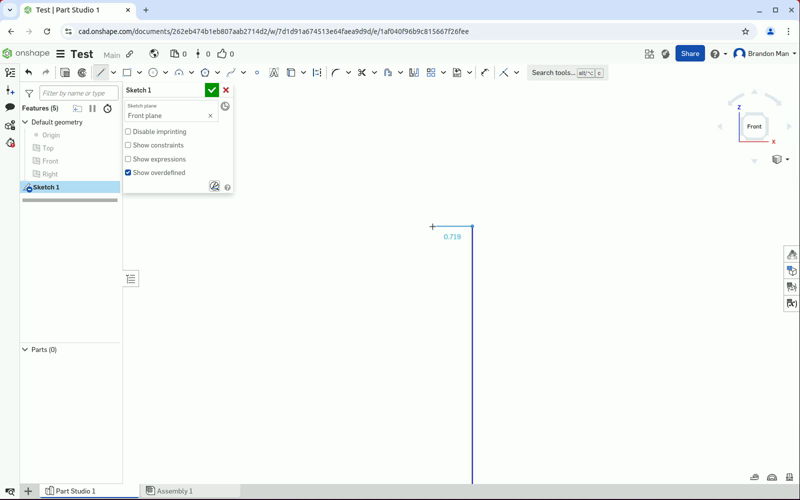
click(432, 226)
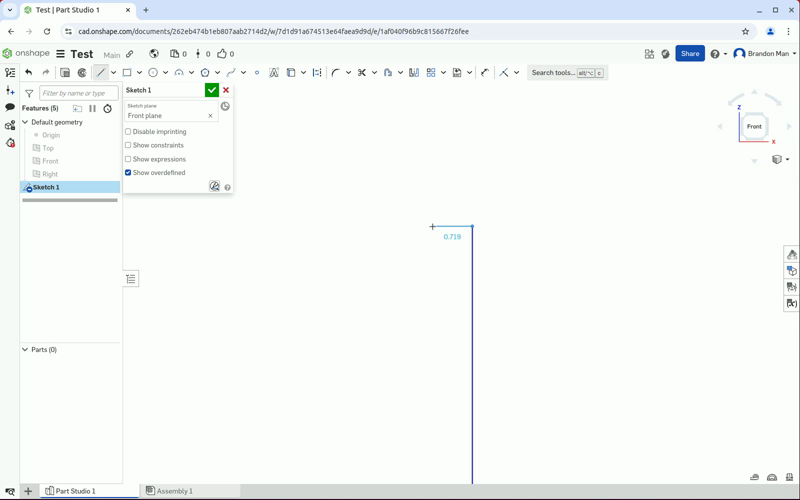
scroll(-6)
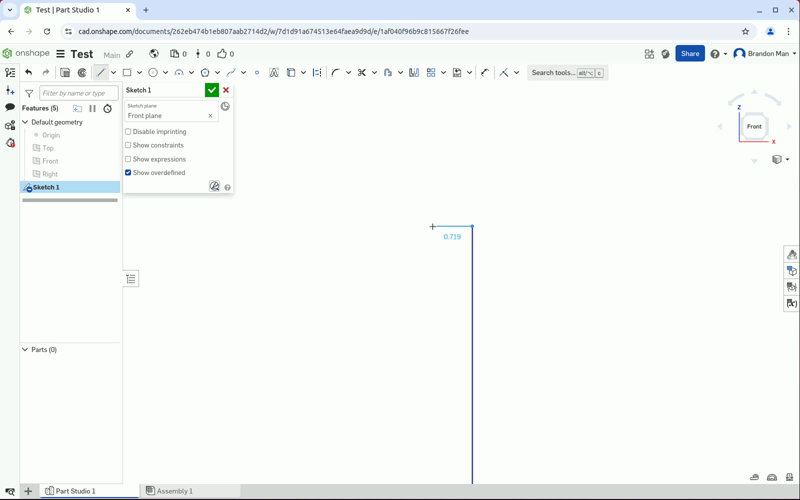
scroll(-6)
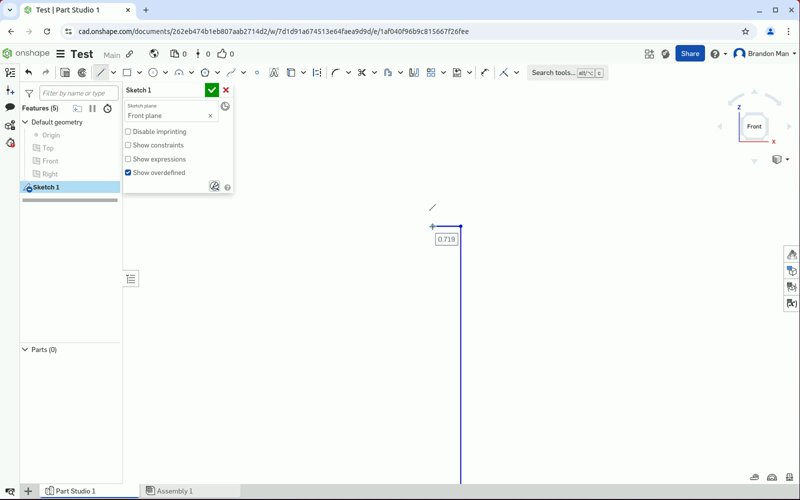
scroll(-6)
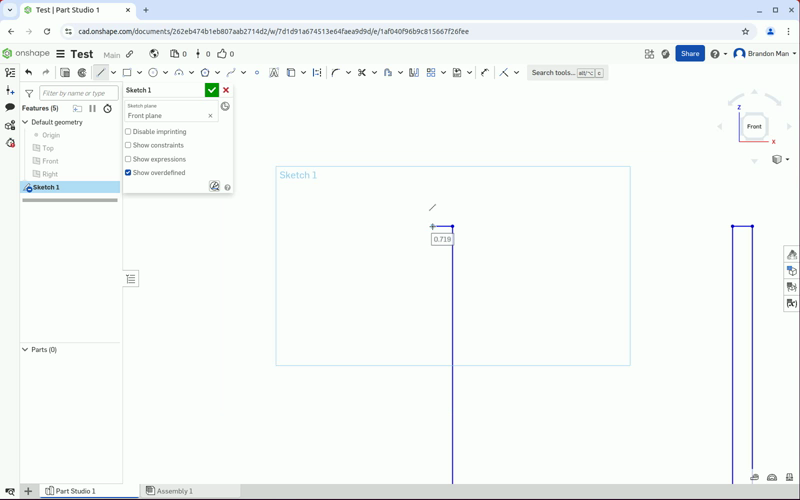
scroll(-6)
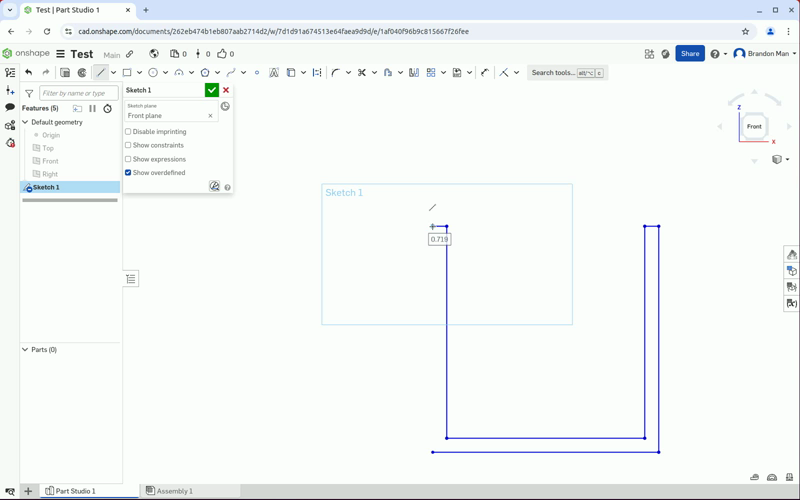
scroll(-6)
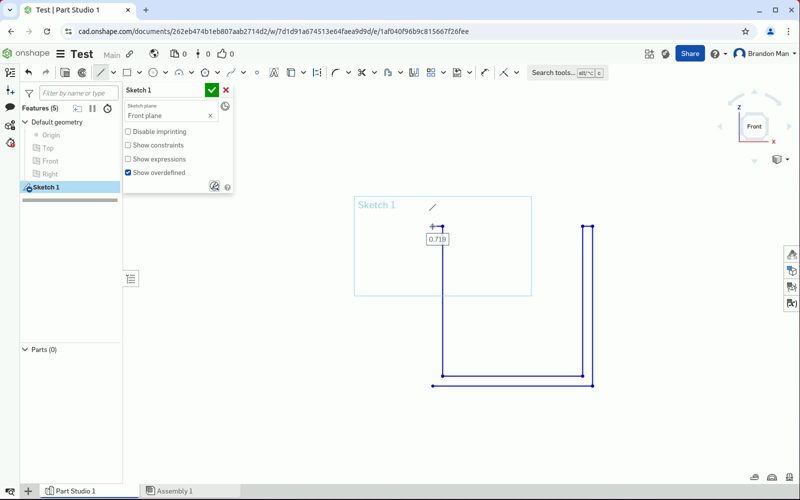
scroll(-6)
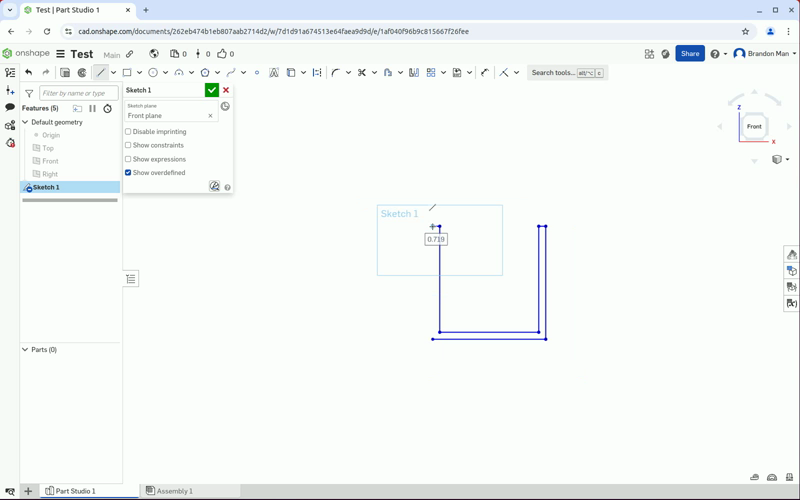
scroll(-6)
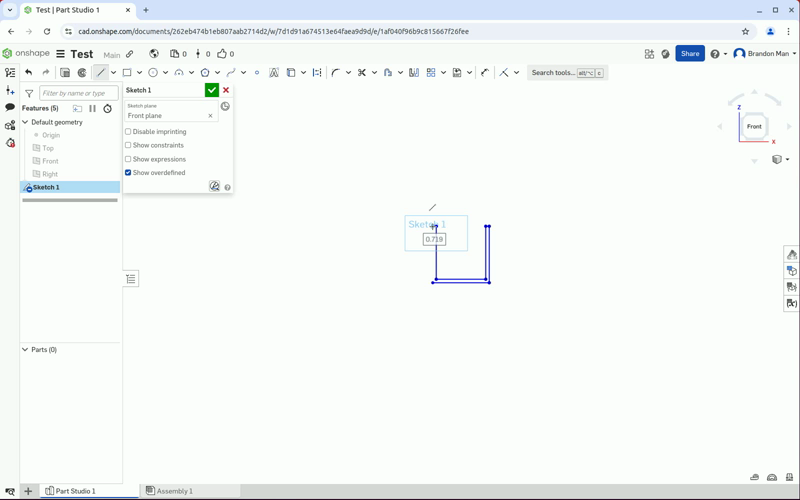
key_up(shift)
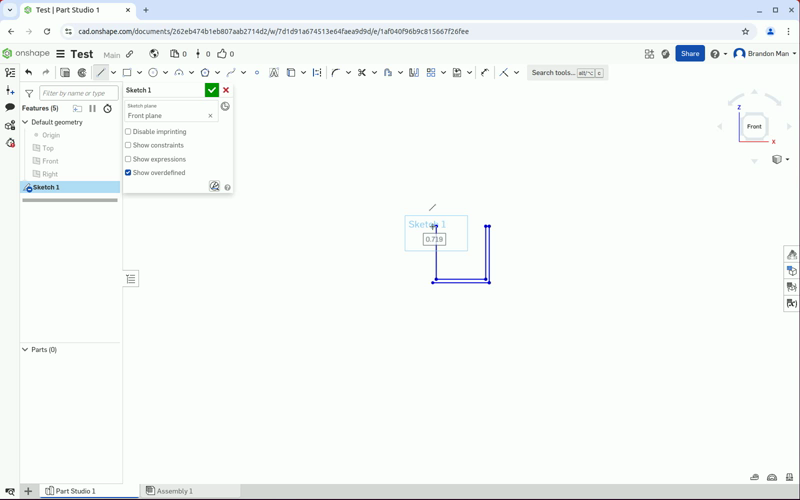
mouse_move(462, 226)
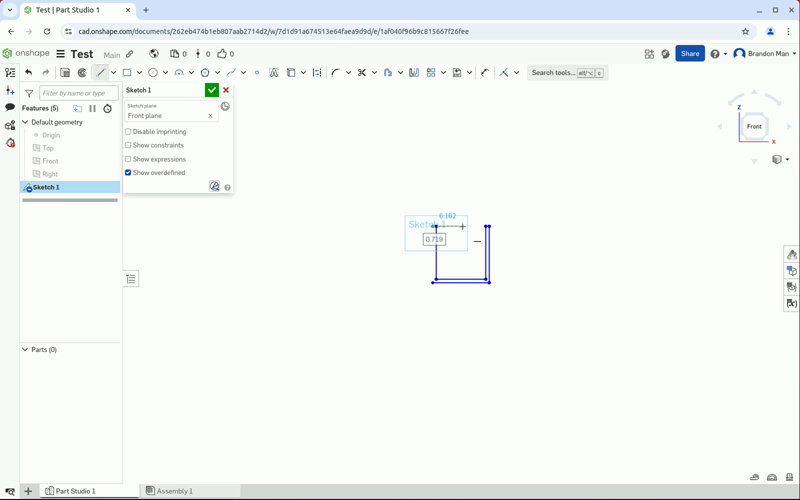
key_down(shift)
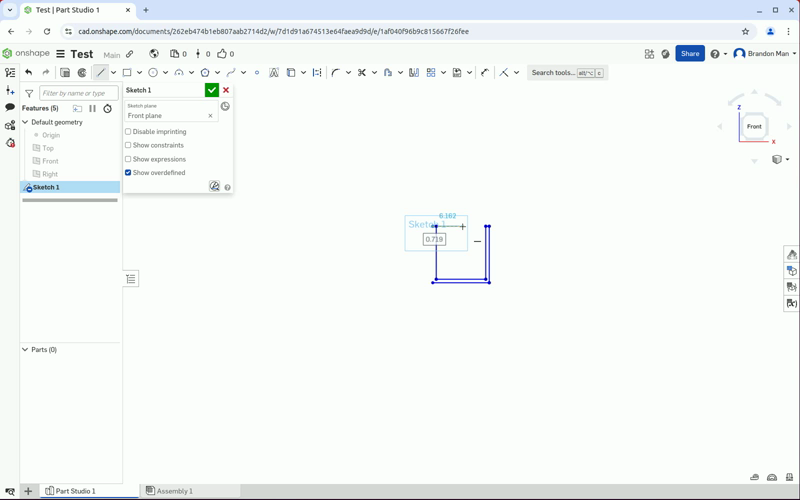
mouse_move(432, 282)
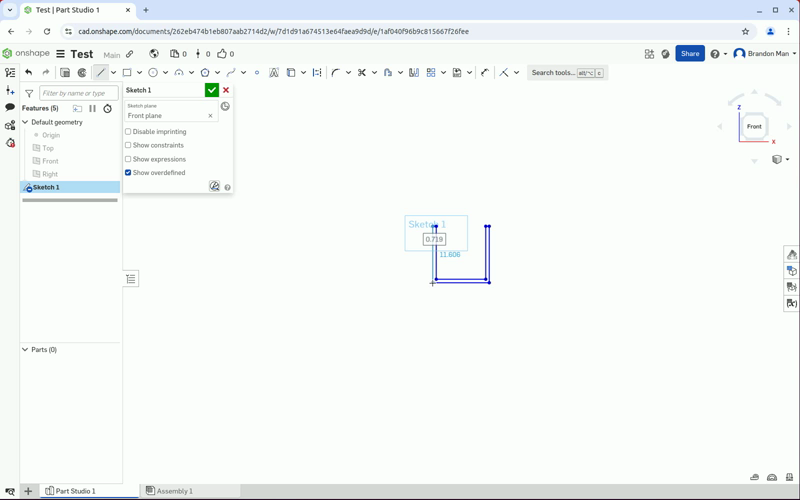
key_up(shift)
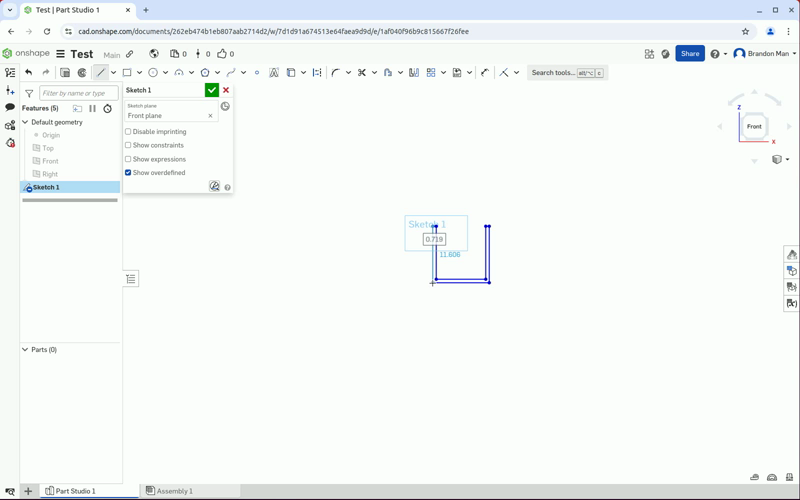
click(432, 282)
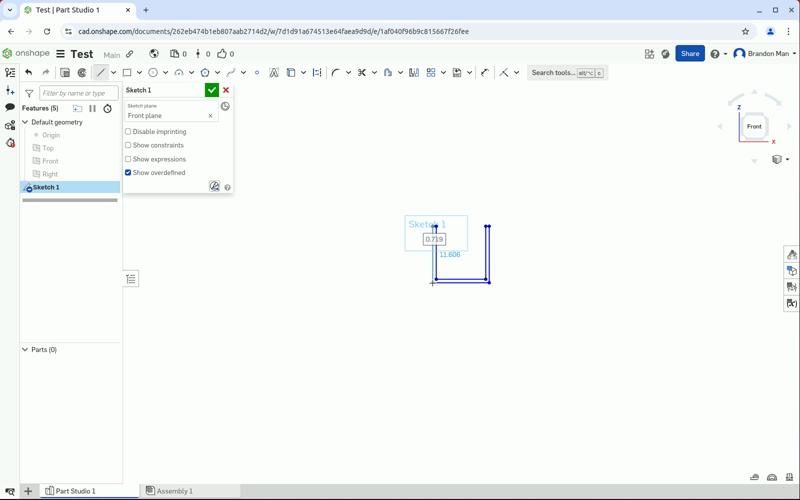
key(esc)
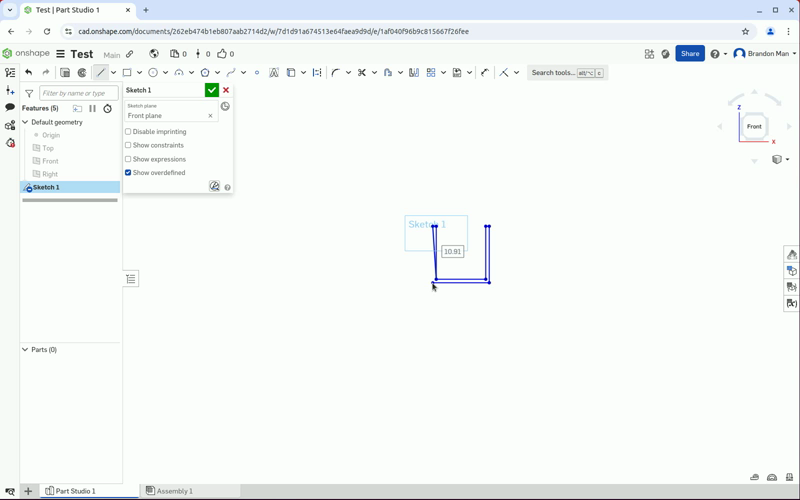
mouse_move(433, 277)
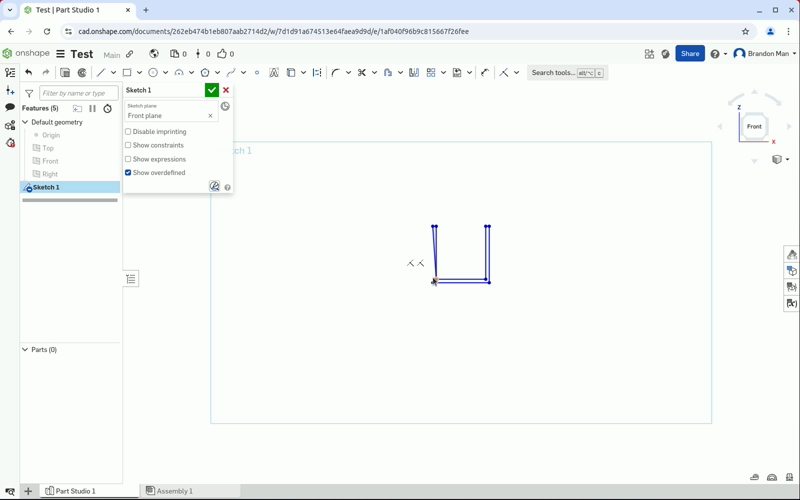
scroll(6)
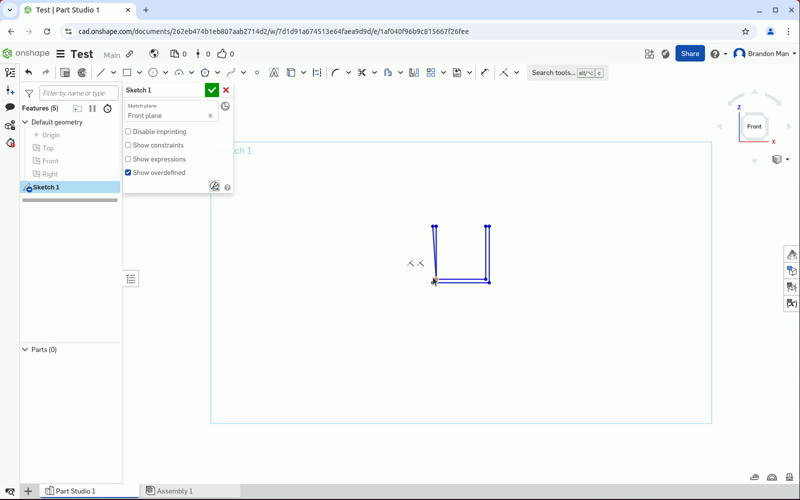
scroll(6)
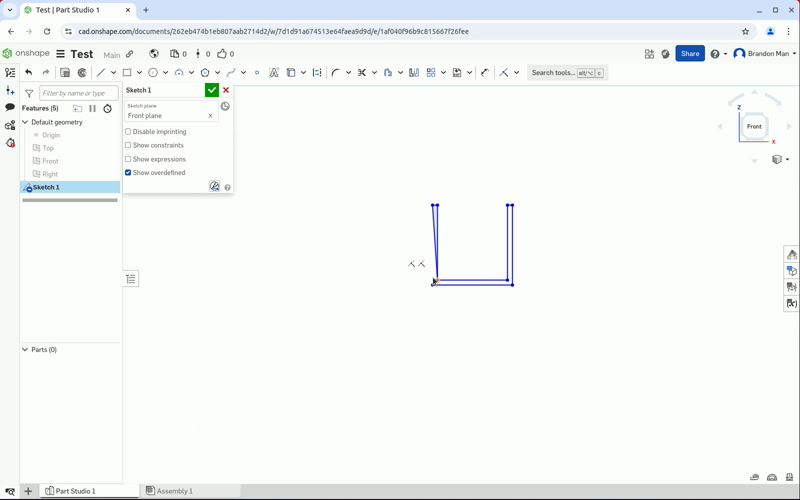
scroll(6)
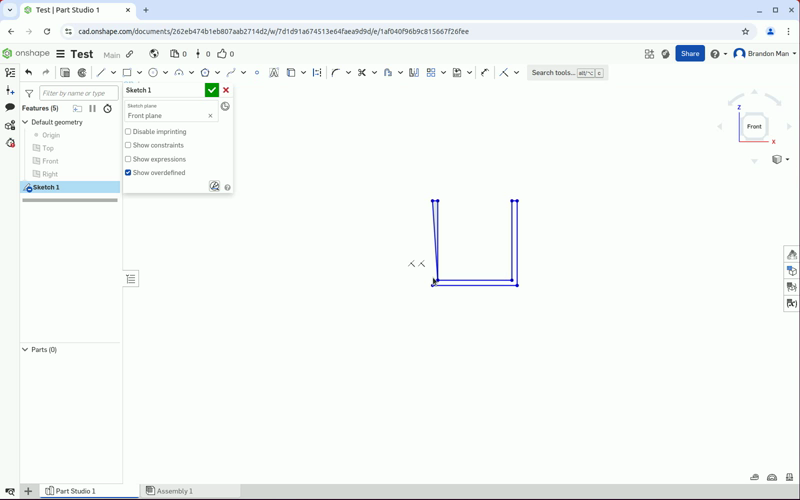
scroll(6)
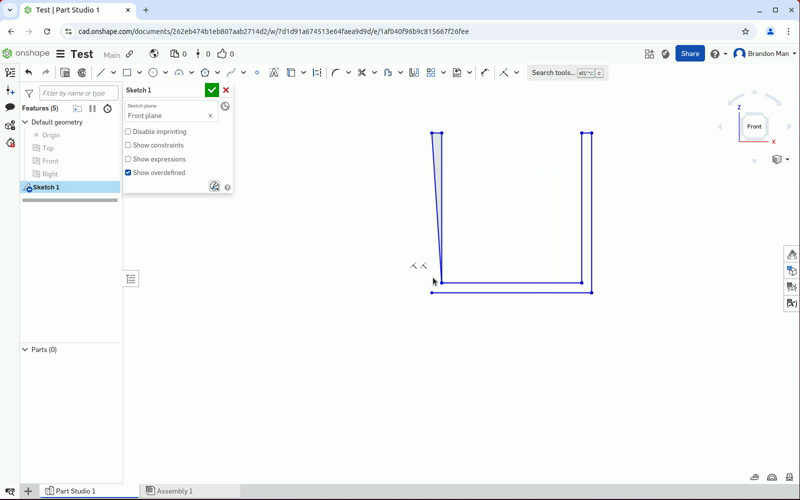
scroll(6)
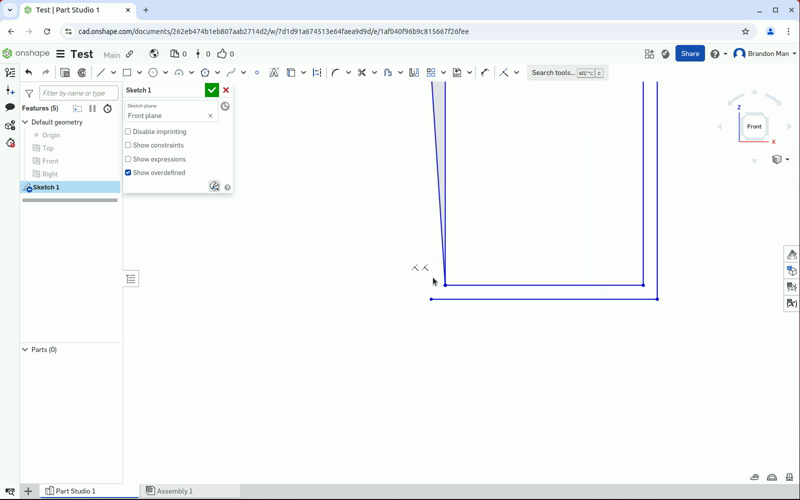
scroll(6)
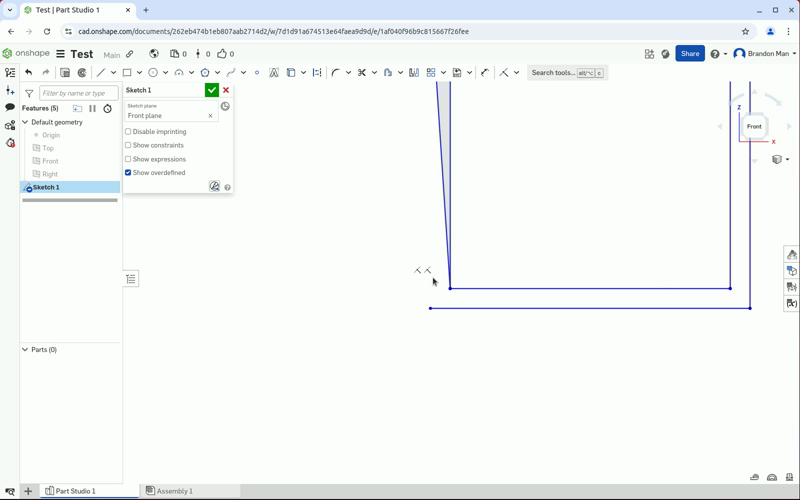
scroll(6)
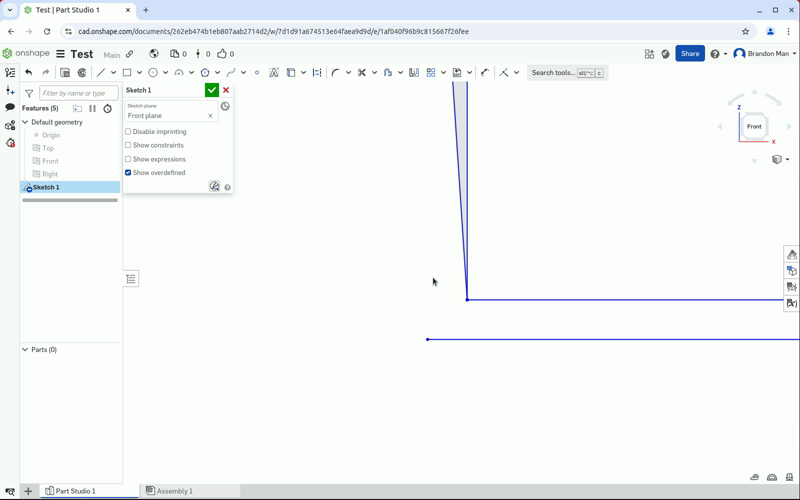
click(433, 277)
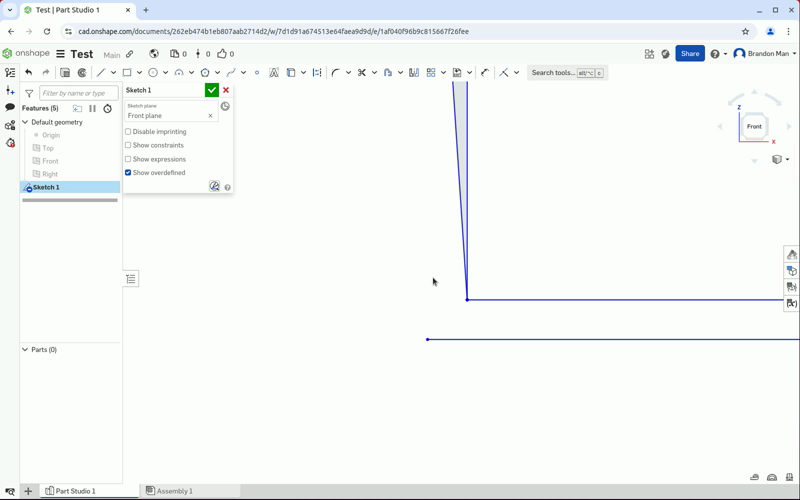
scroll(-6)
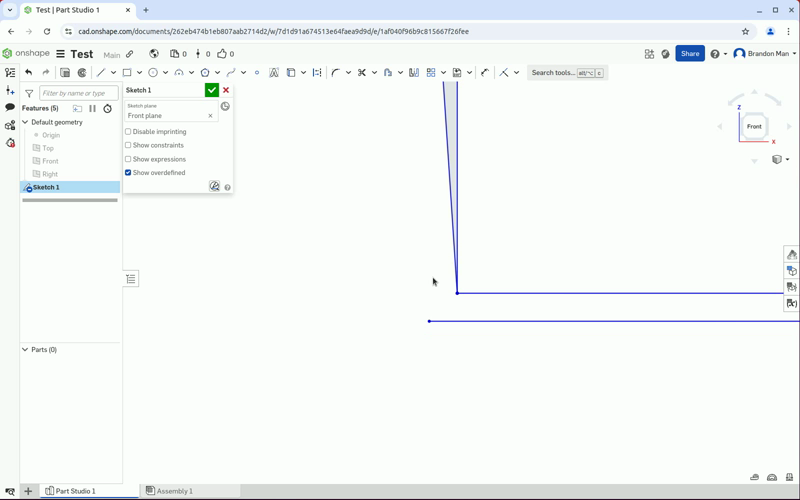
scroll(-6)
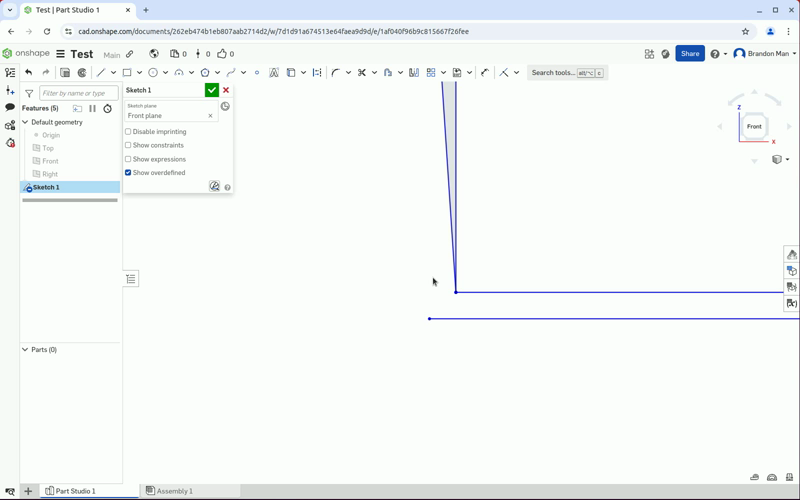
scroll(-6)
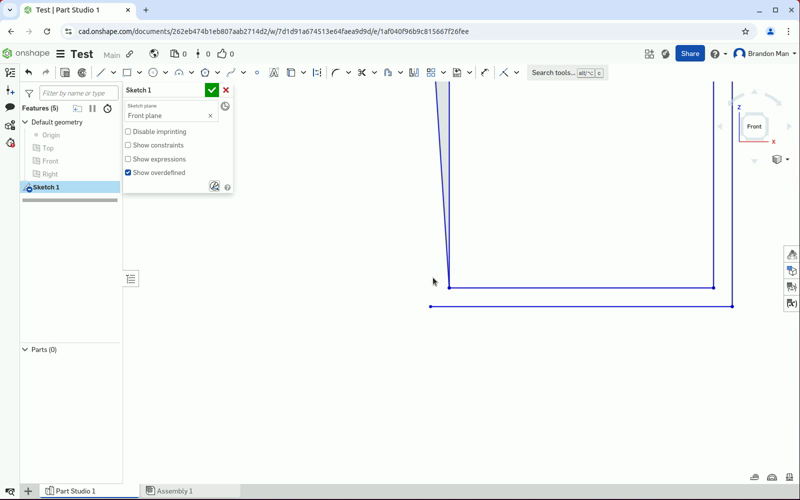
scroll(-6)
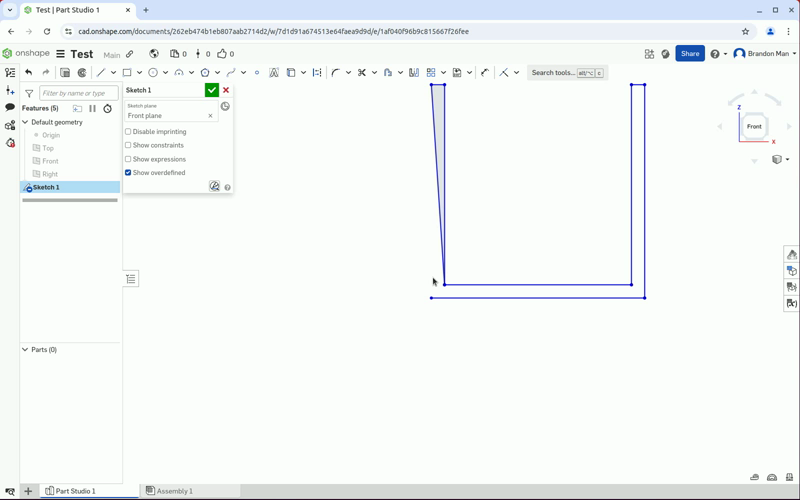
scroll(-6)
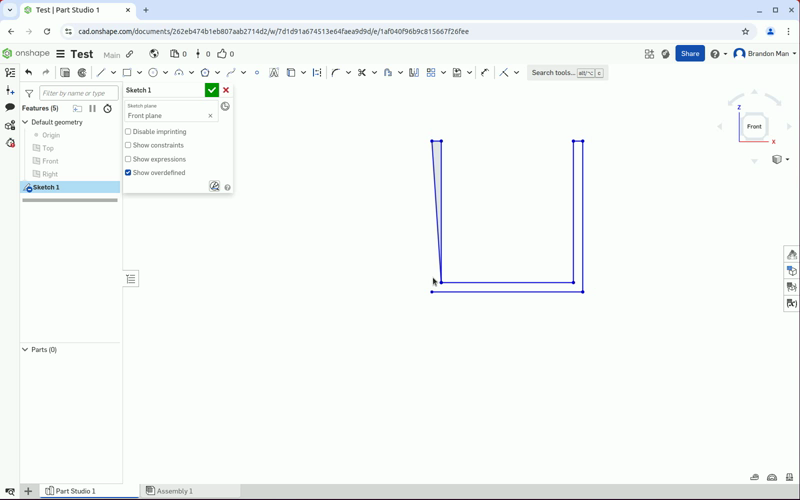
scroll(-6)
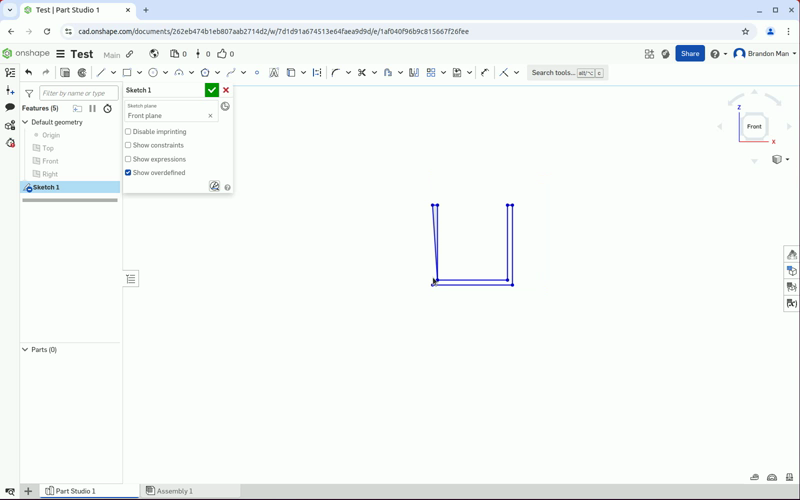
scroll(-6)
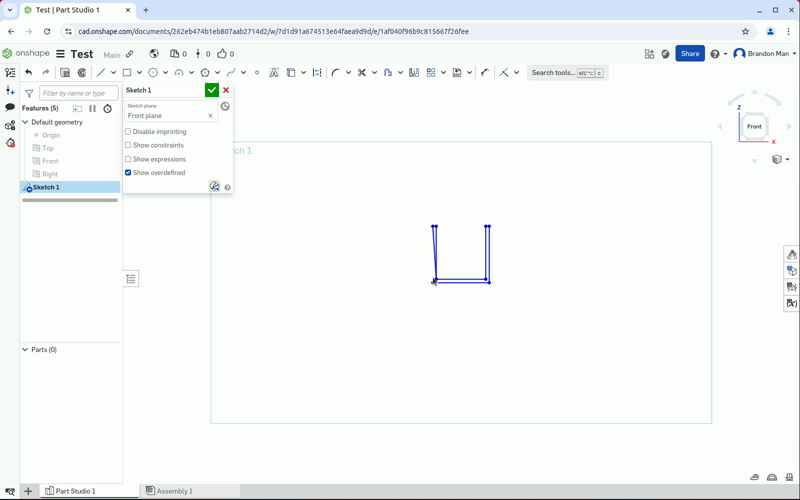
mouse_move(73, 352)
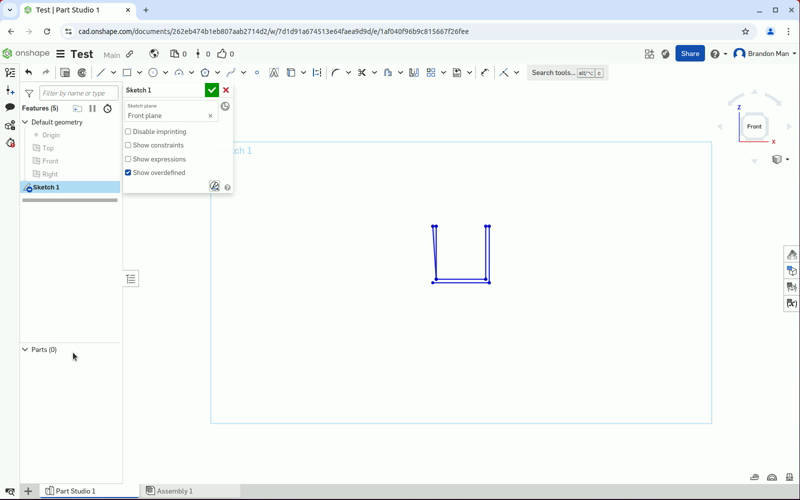
key(shift+y)
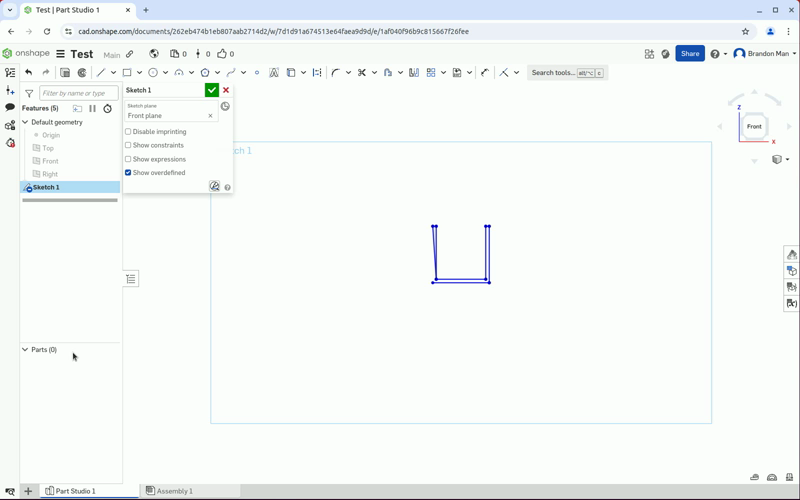
key(shift+e)
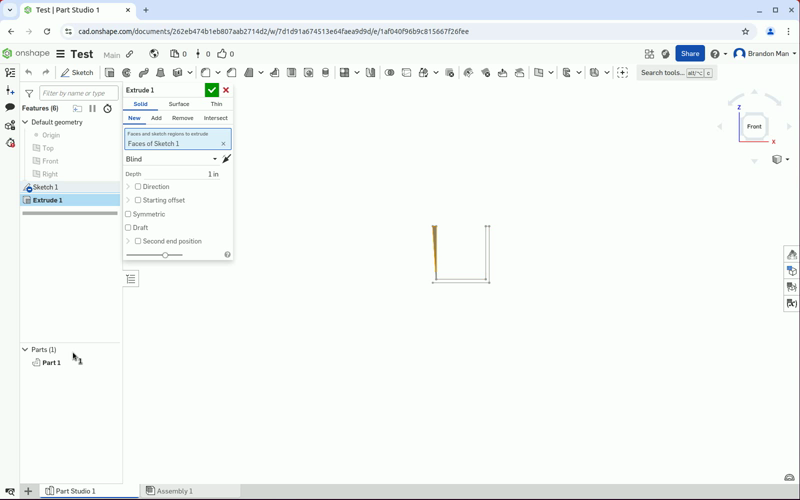
mouse_move(143, 106)
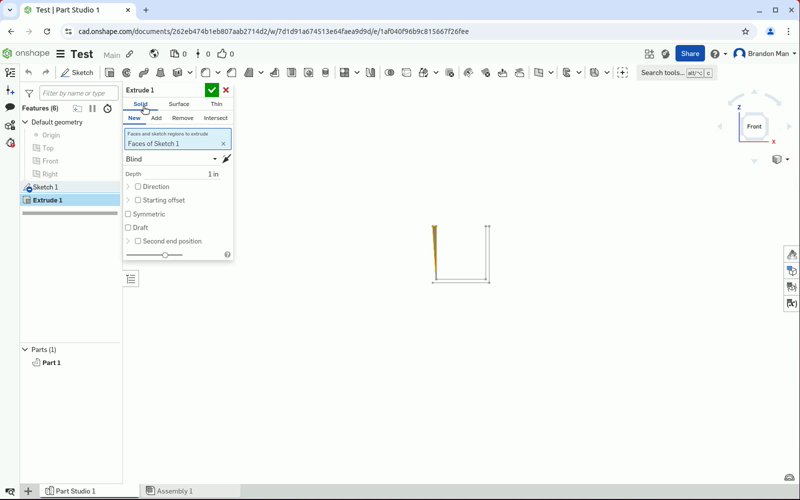
click(143, 106)
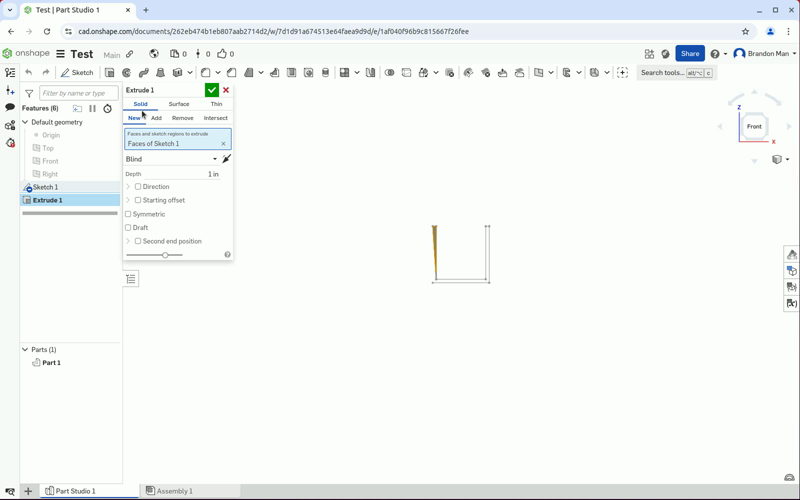
mouse_move(137, 120)
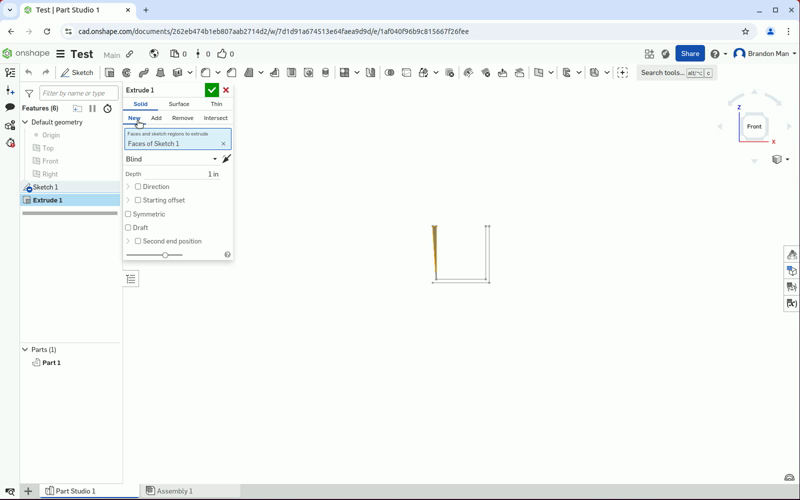
click(137, 120)
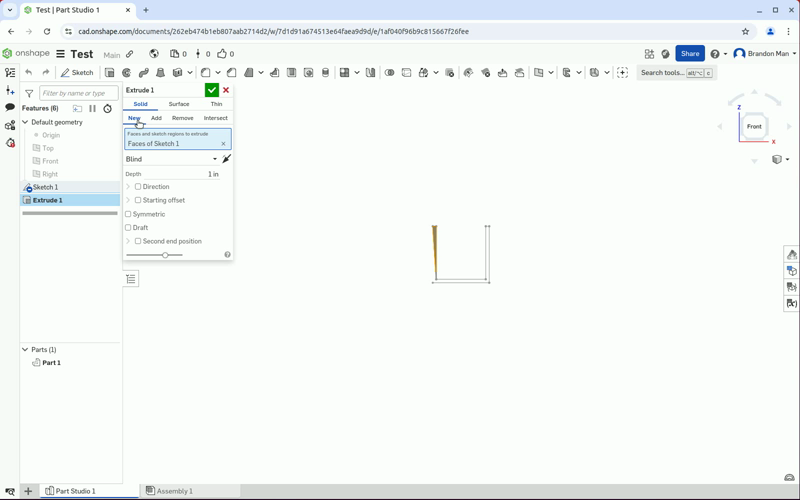
key(tab, 4)
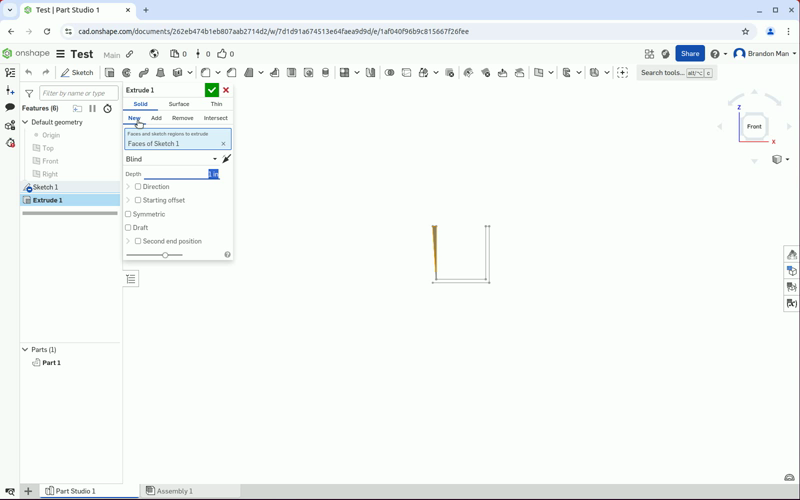
text(23.108)
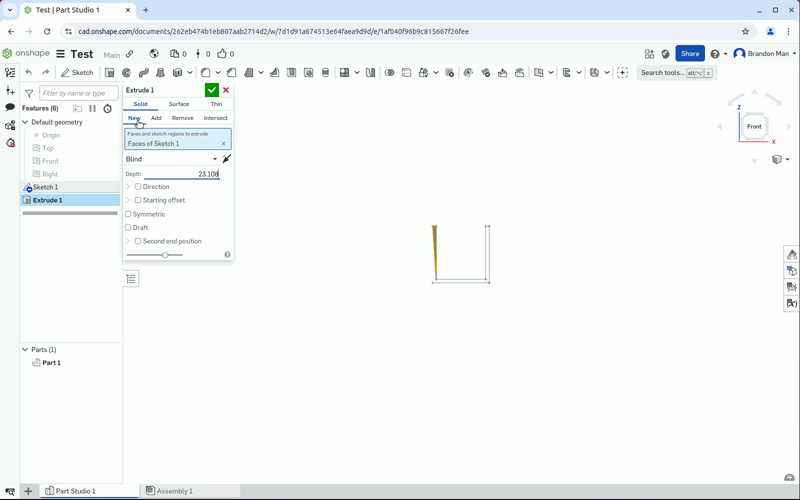
key(enter)
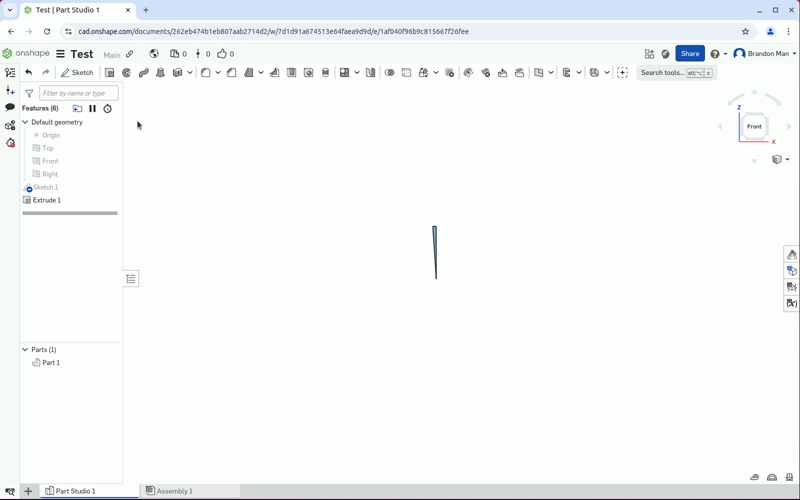
key(shift+h)
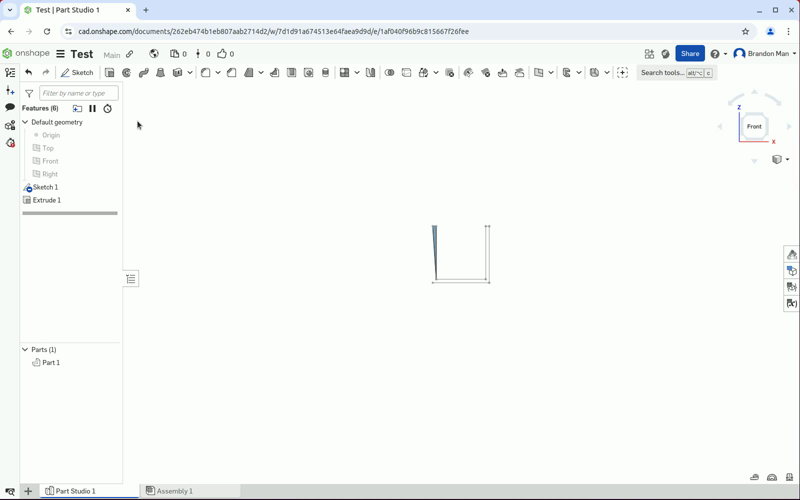
key(shift+h)
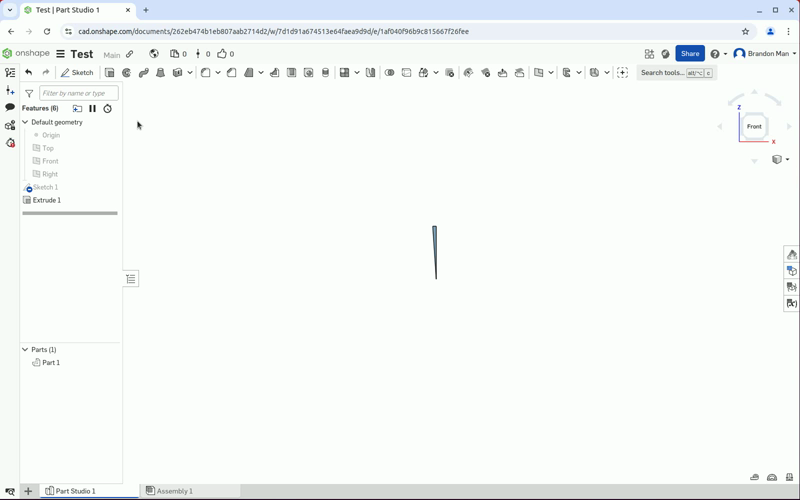
mouse_move(73, 189)
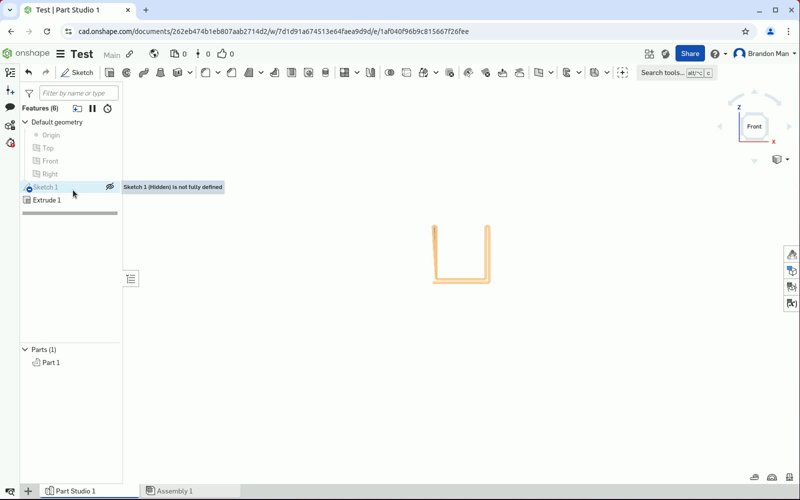
click(73, 189)
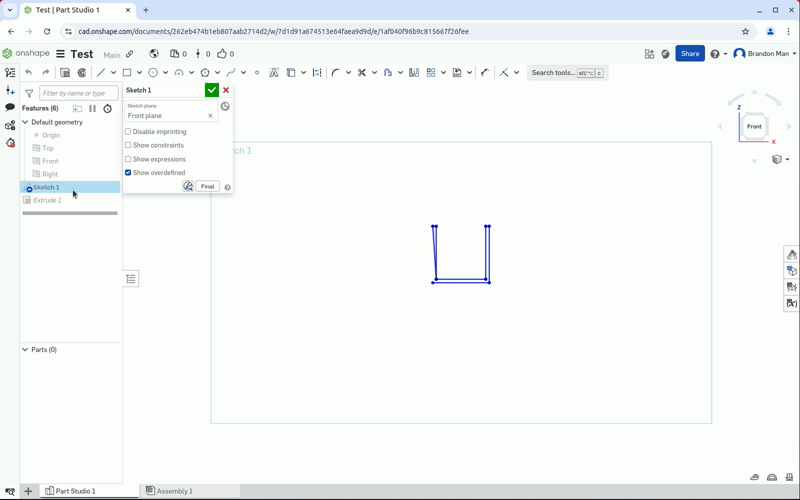
mouse_move(229, 92)
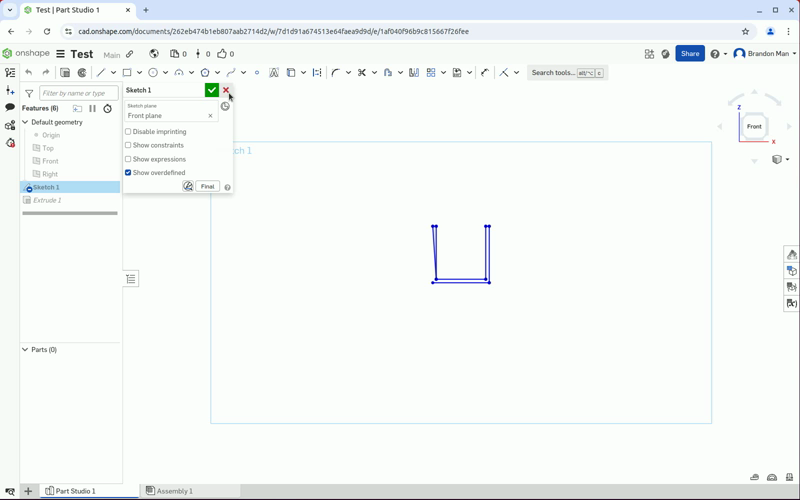
click(229, 92)
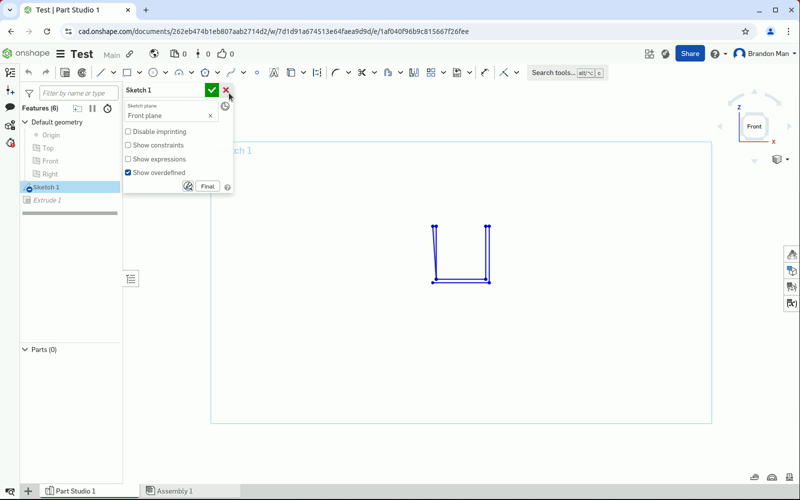
key(shift+s)
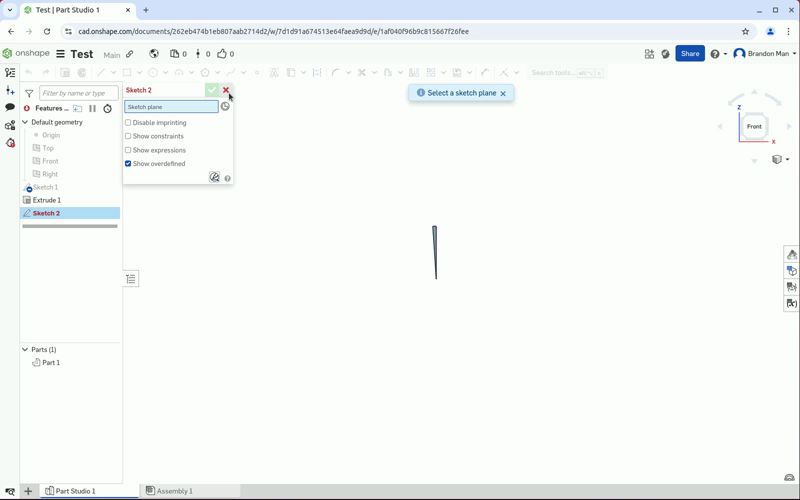
mouse_move(73, 163)
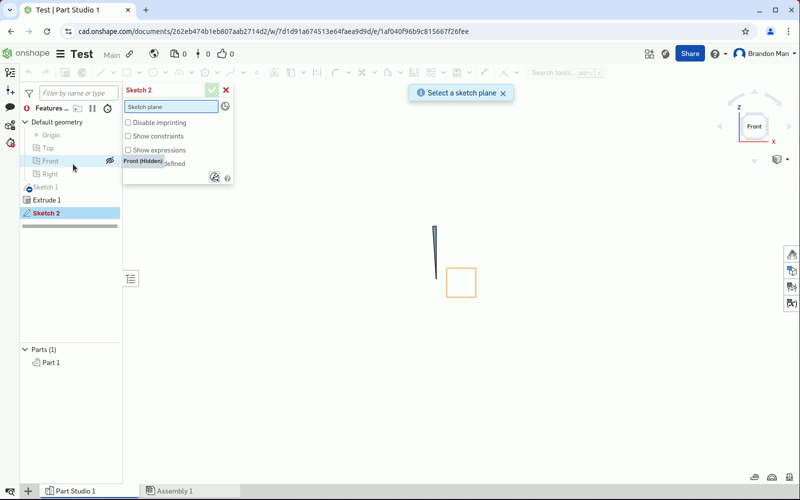
click(73, 163)
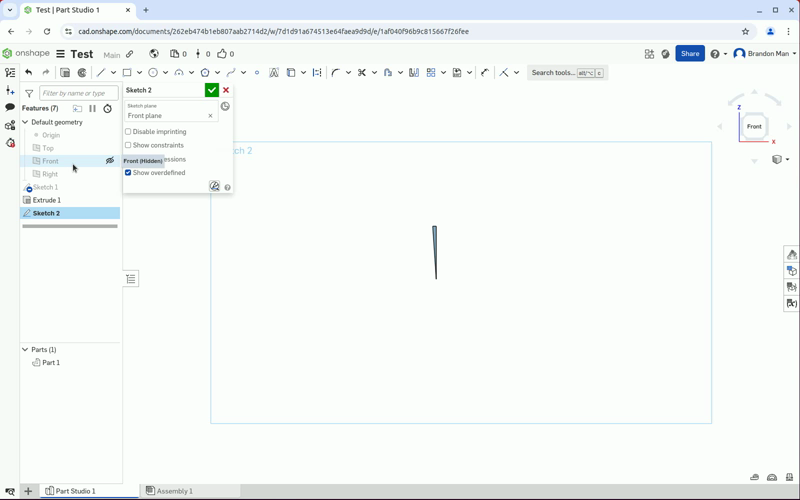
mouse_move(73, 352)
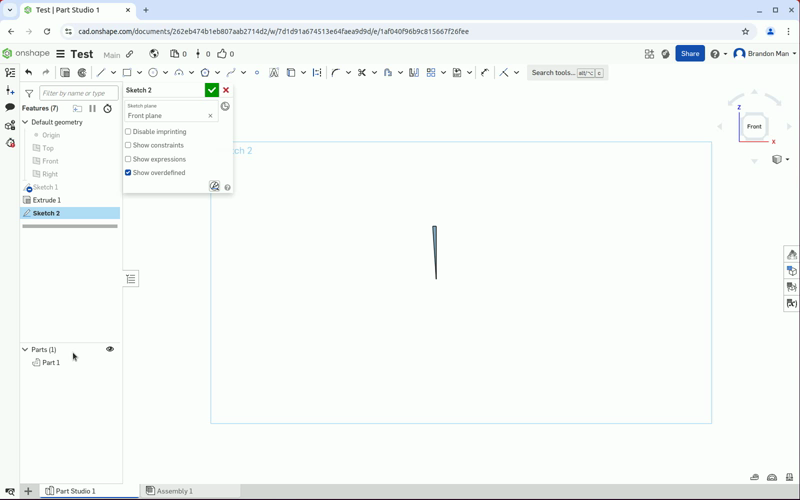
key(y)
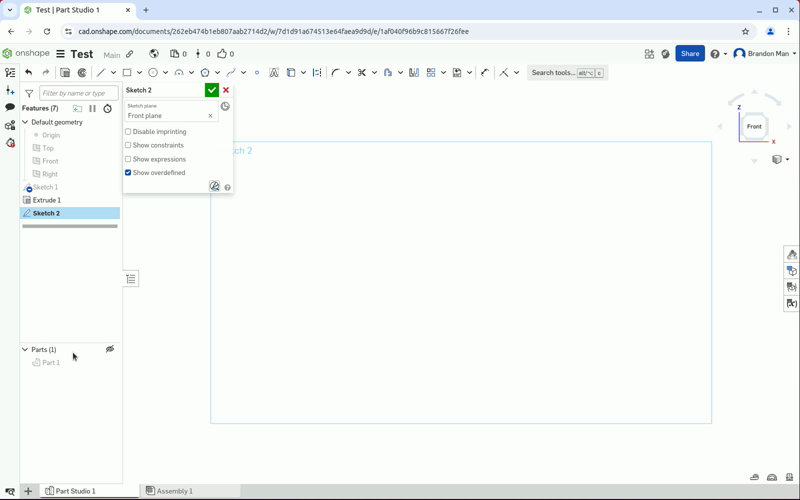
key(c)
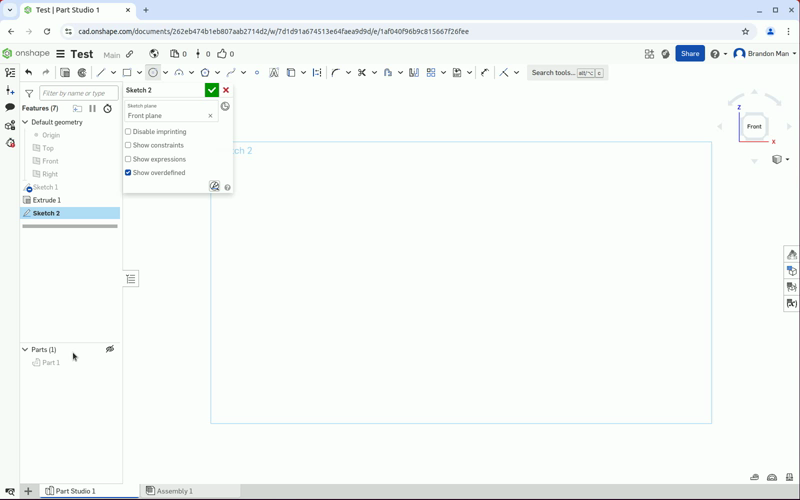
key_down(shift)
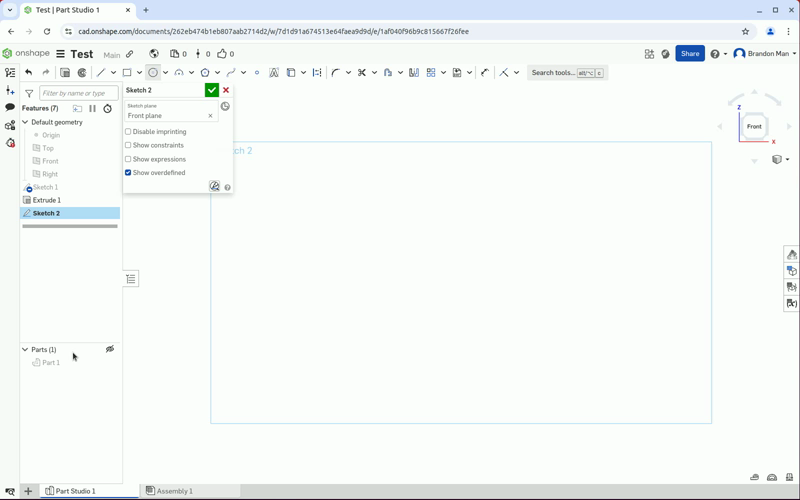
mouse_move(437, 278)
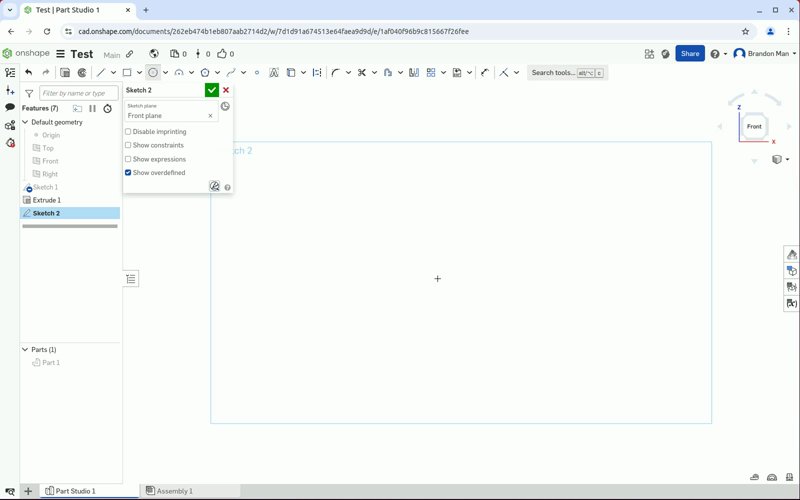
click(437, 278)
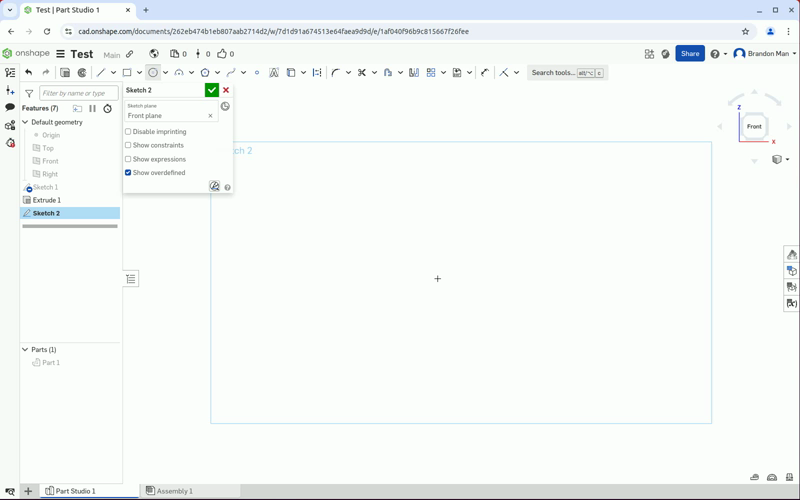
key_up(shift)
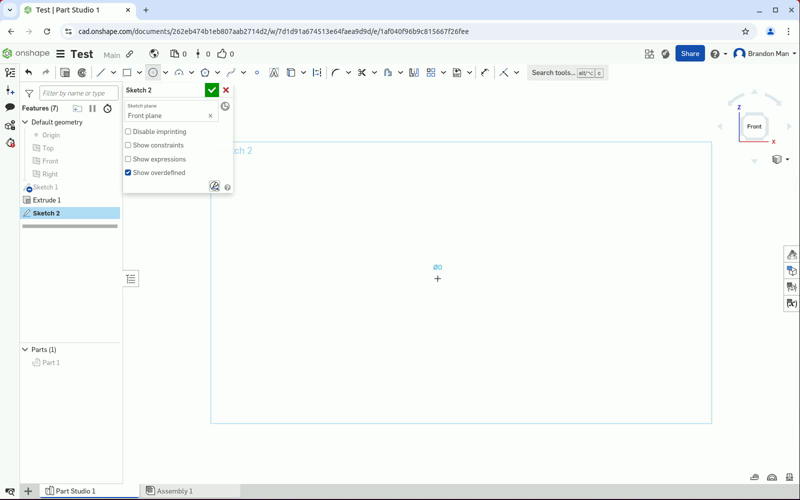
mouse_move(443, 278)
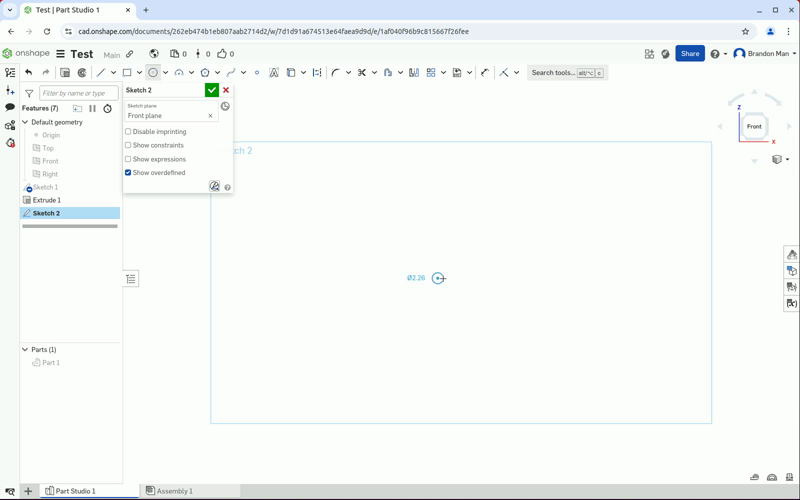
click(443, 278)
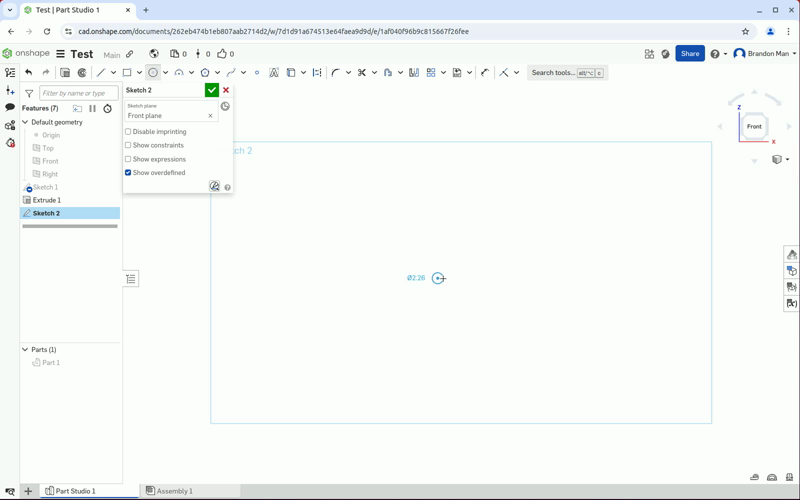
key(esc)
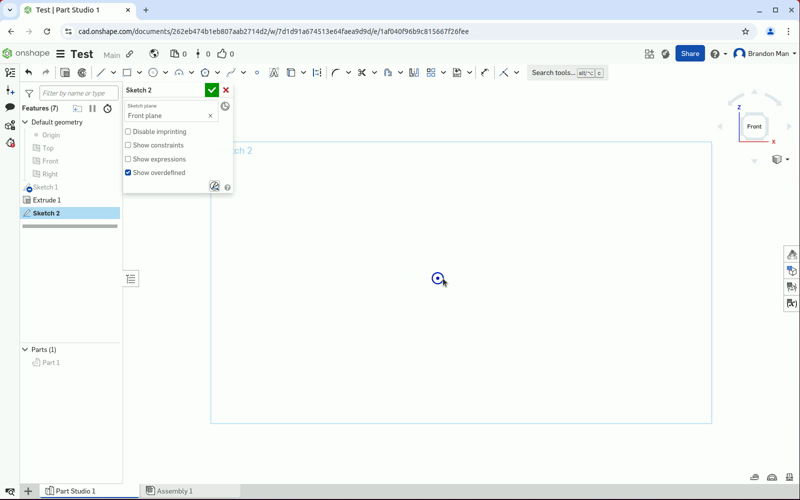
mouse_move(438, 276)
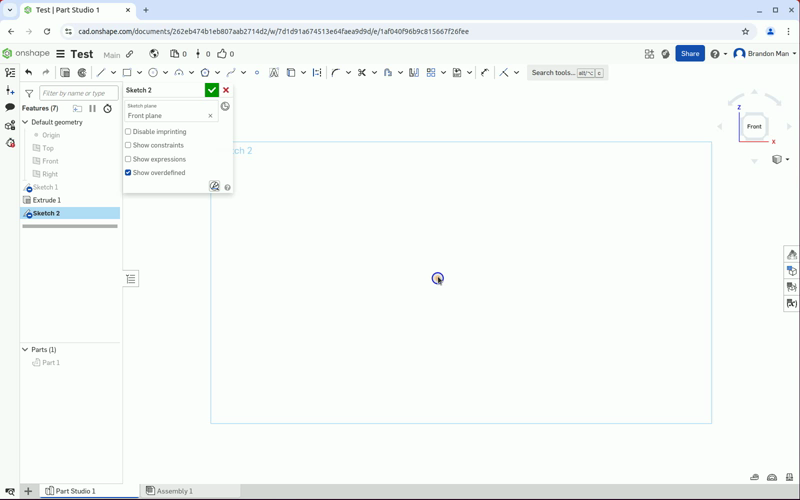
scroll(6)
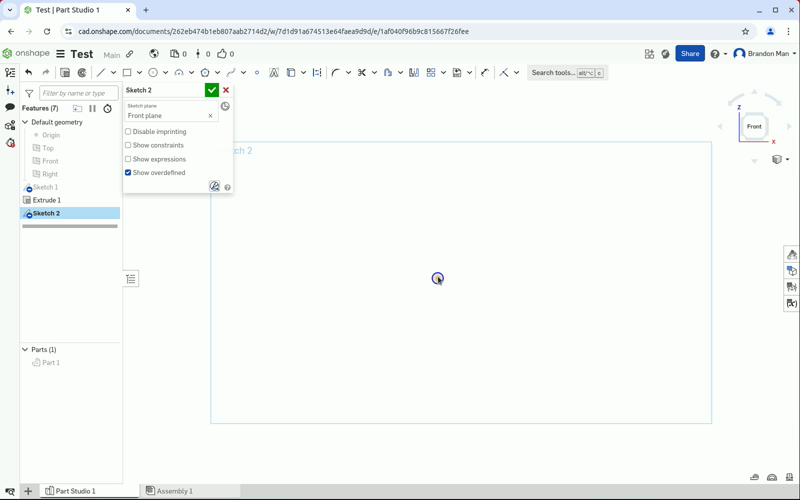
scroll(6)
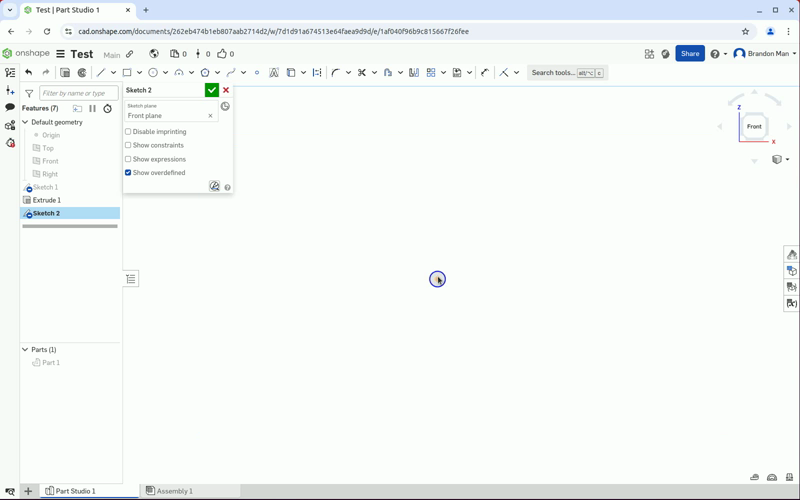
scroll(6)
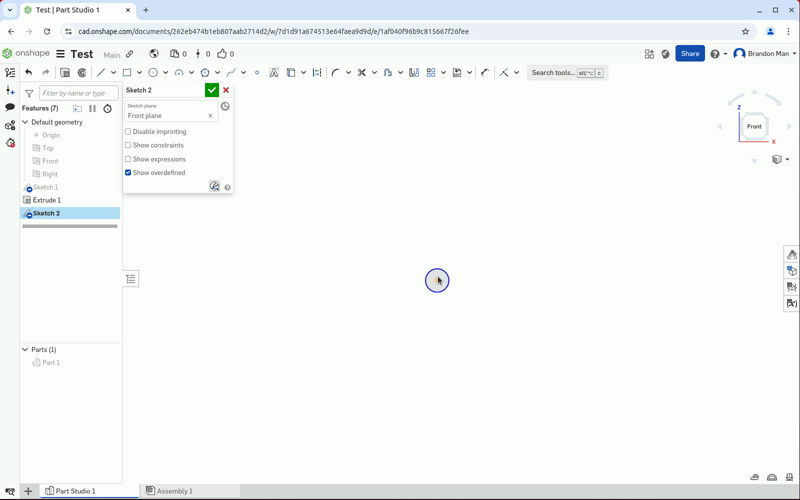
scroll(6)
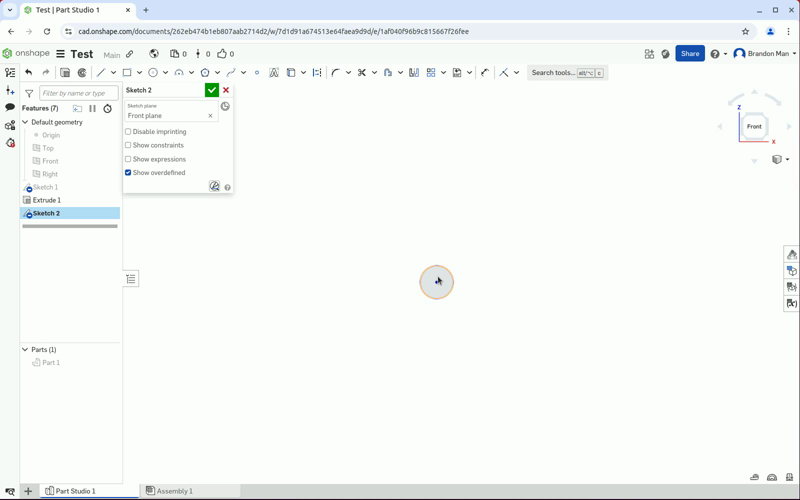
scroll(6)
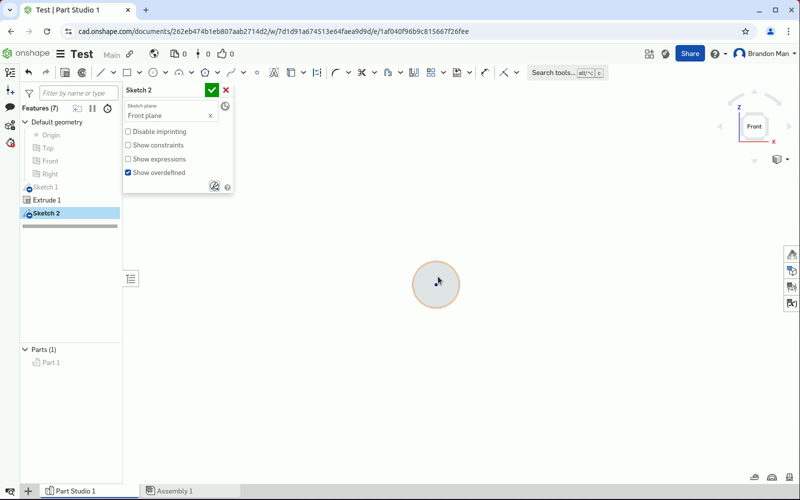
scroll(6)
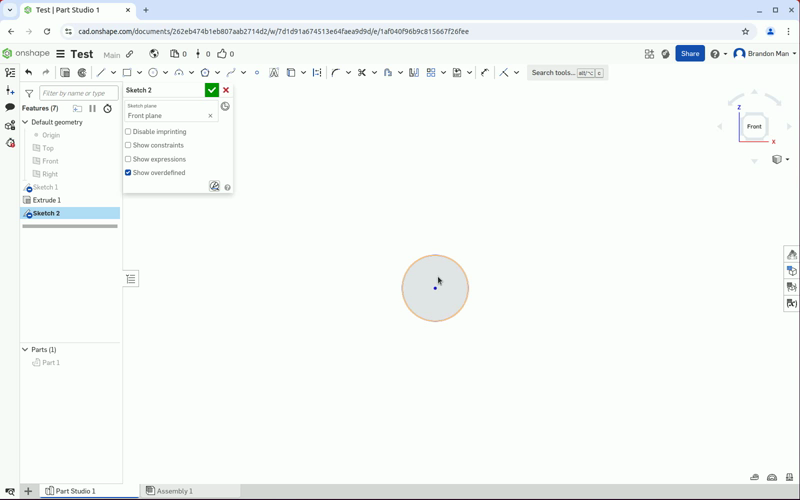
scroll(6)
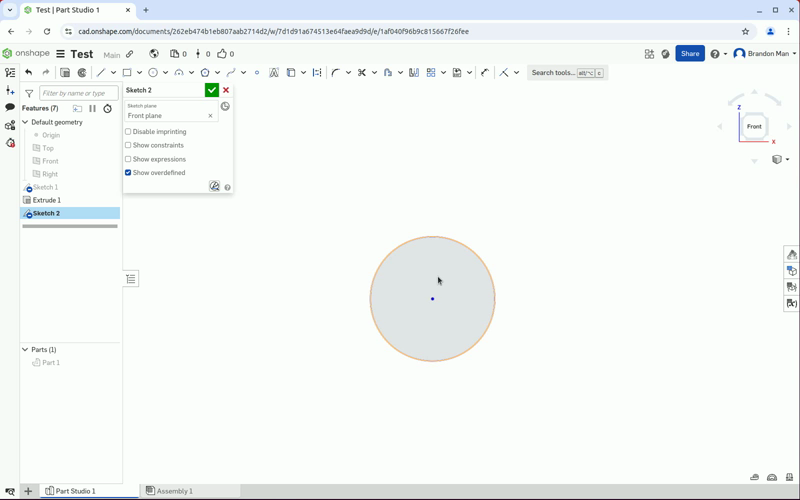
click(438, 276)
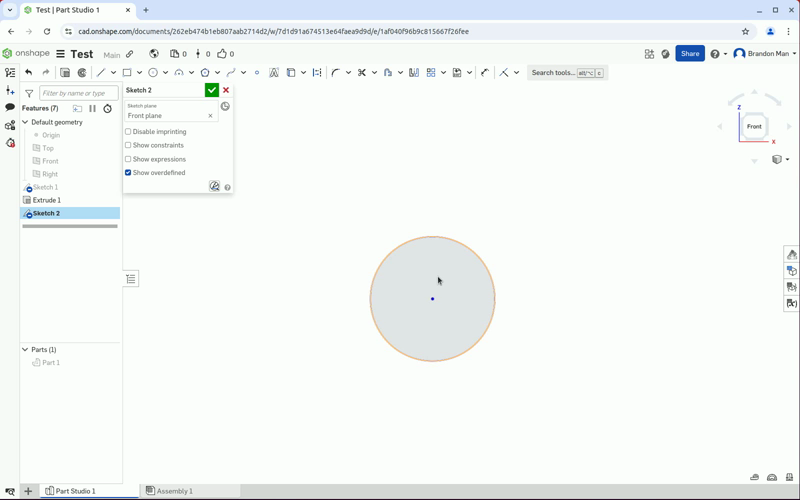
scroll(-6)
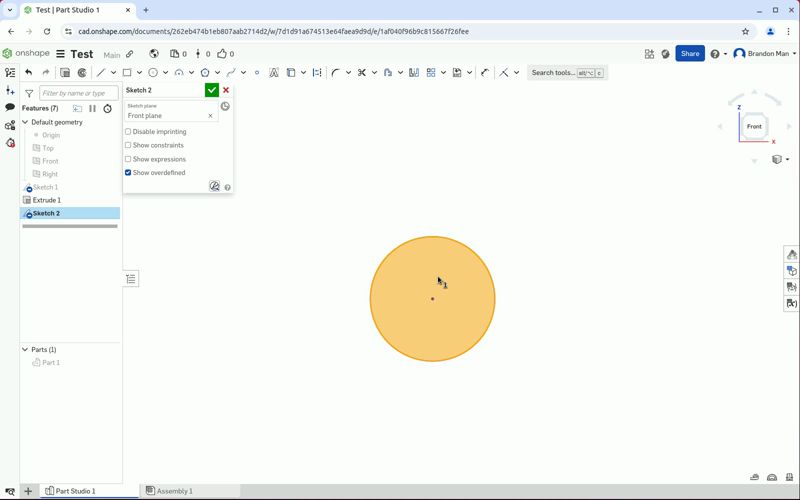
scroll(-6)
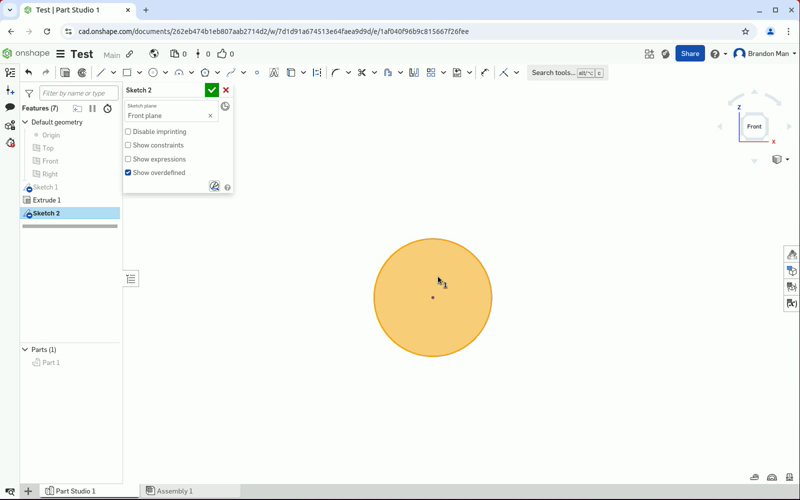
scroll(-6)
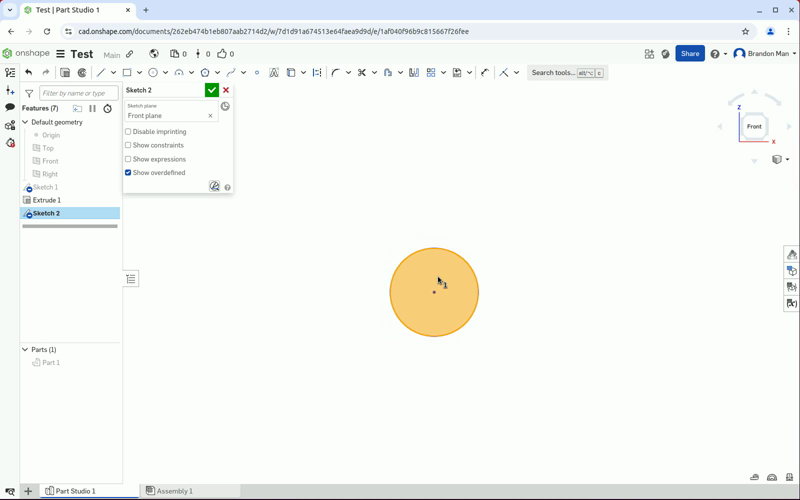
scroll(-6)
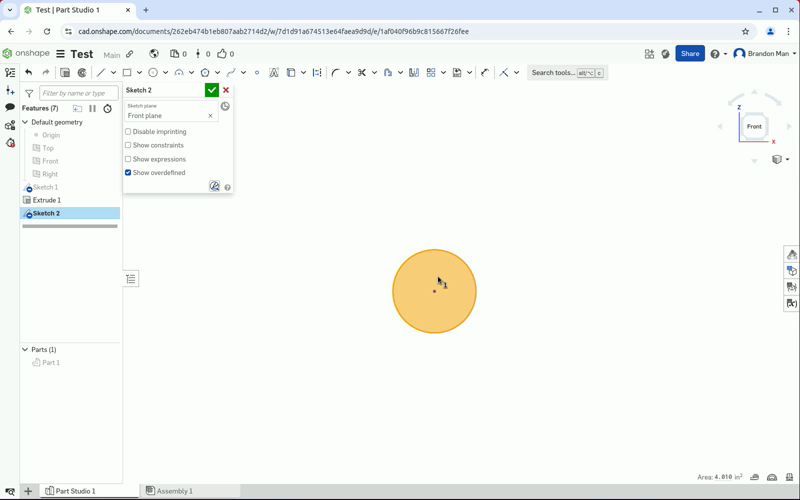
scroll(-6)
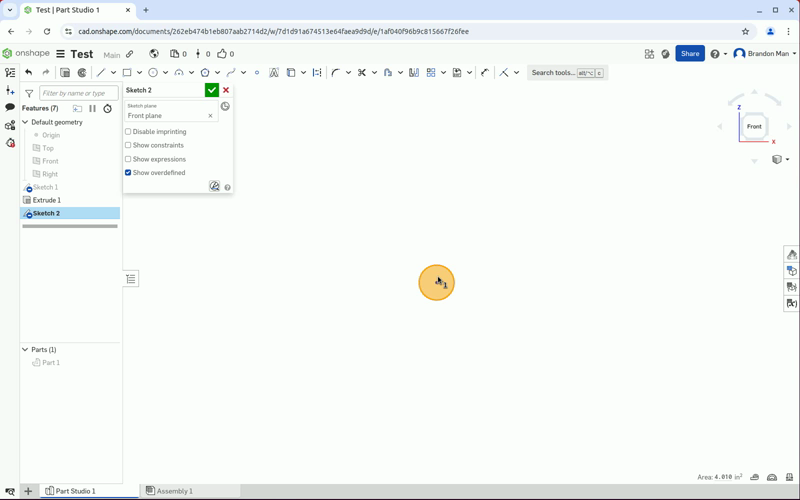
scroll(-6)
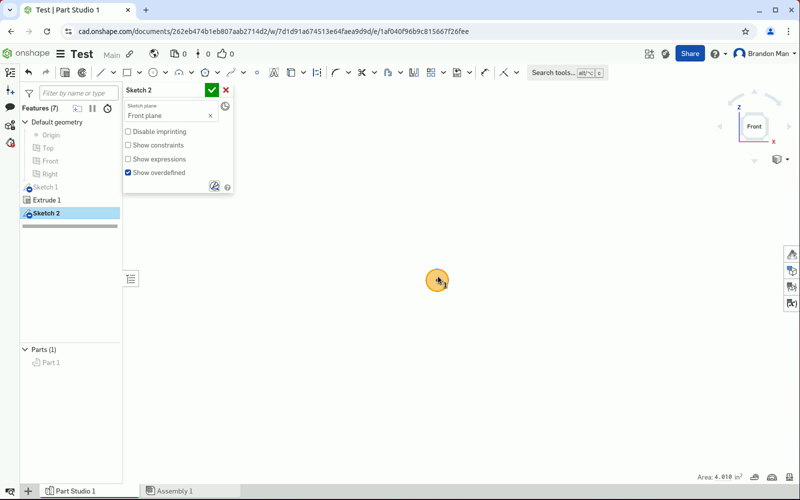
scroll(-6)
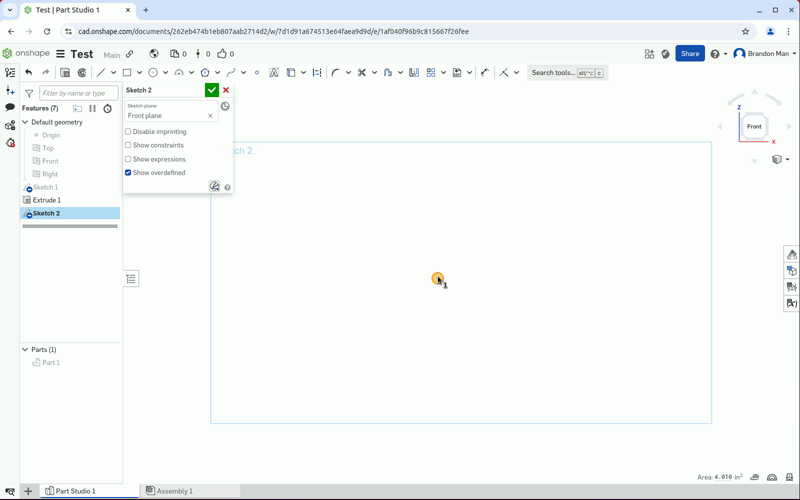
mouse_move(73, 352)
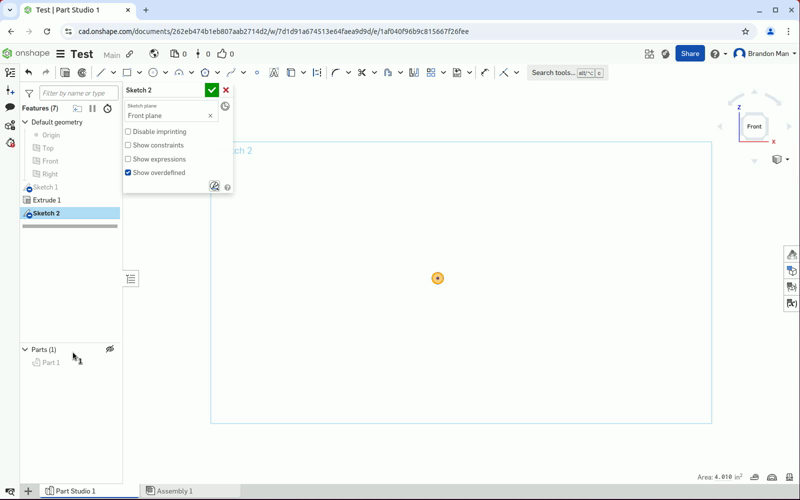
key(shift+y)
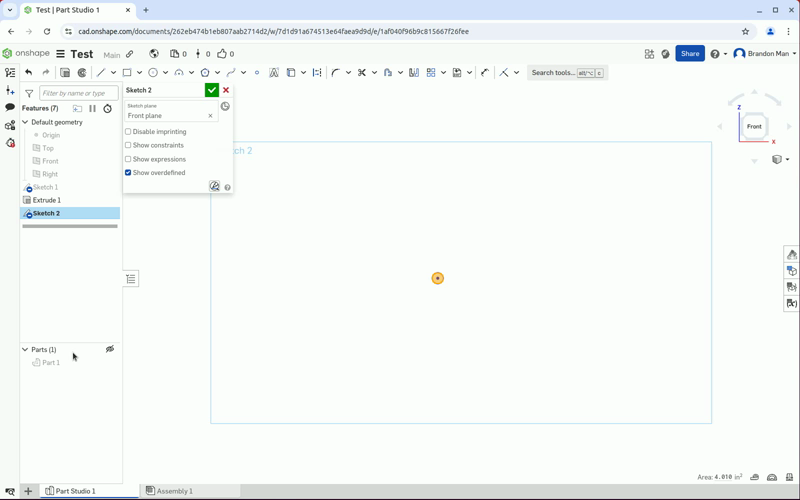
key(shift+e)
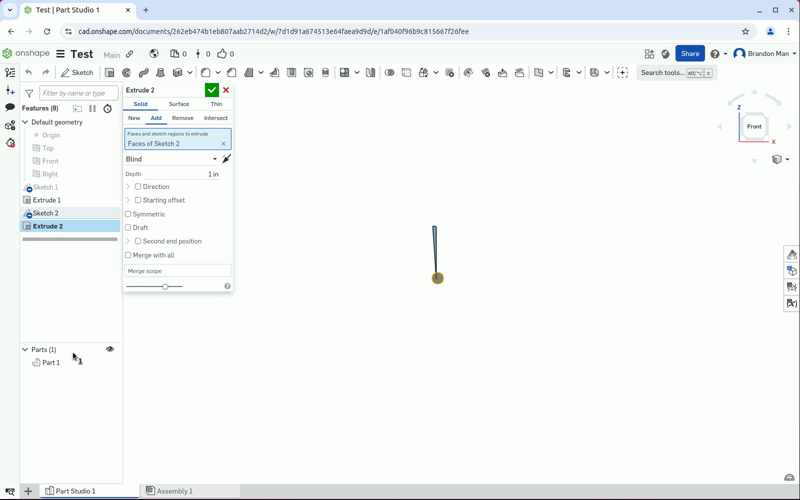
mouse_move(143, 106)
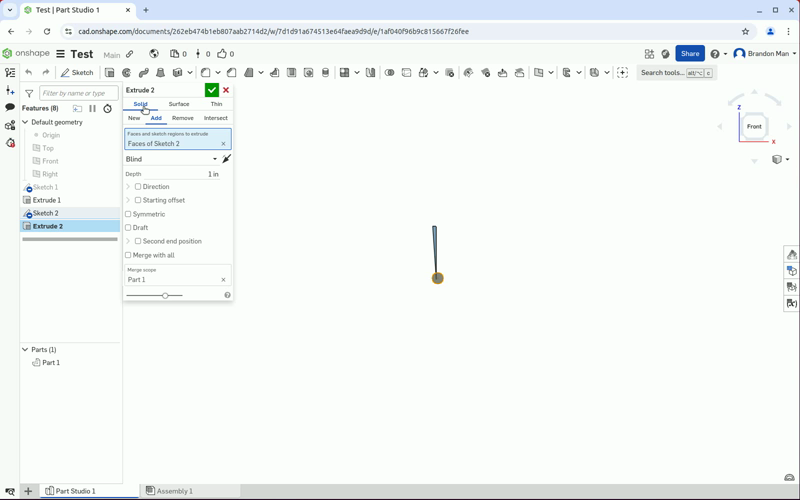
click(143, 106)
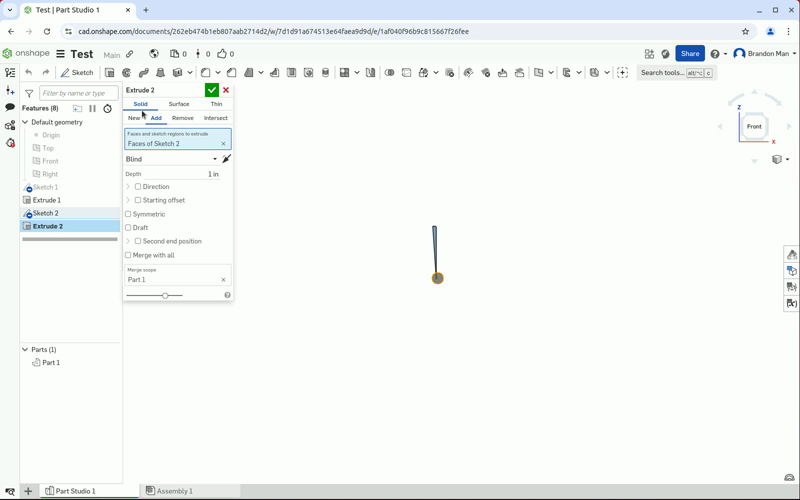
mouse_move(137, 120)
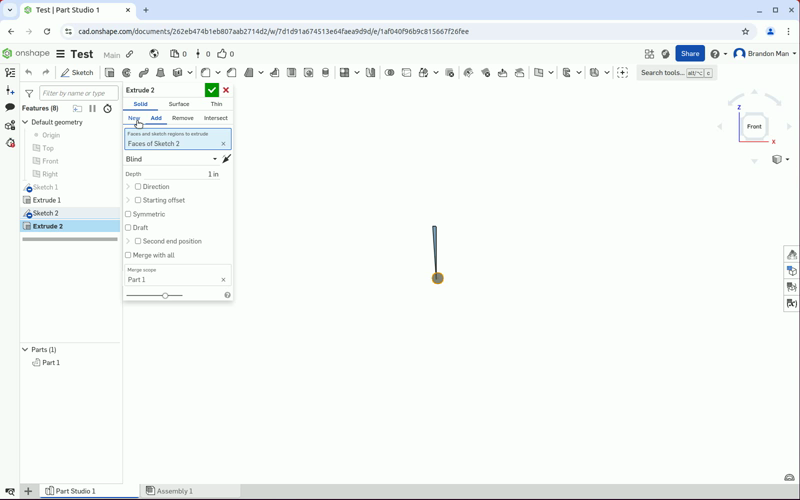
click(137, 120)
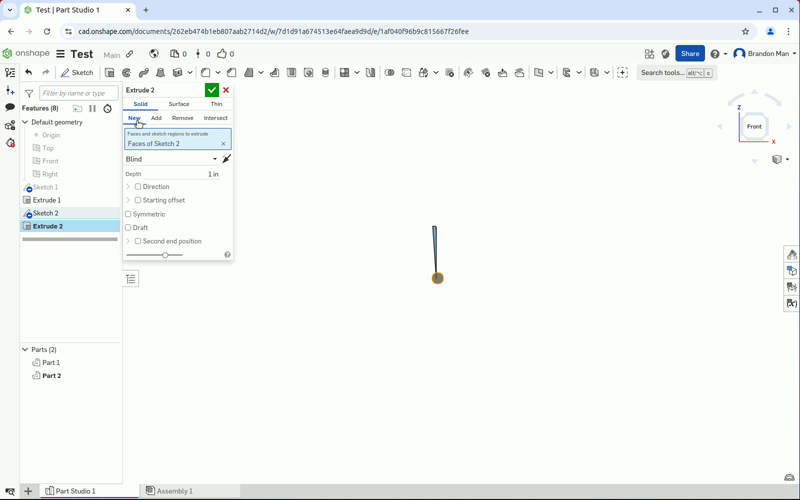
key(tab, 4)
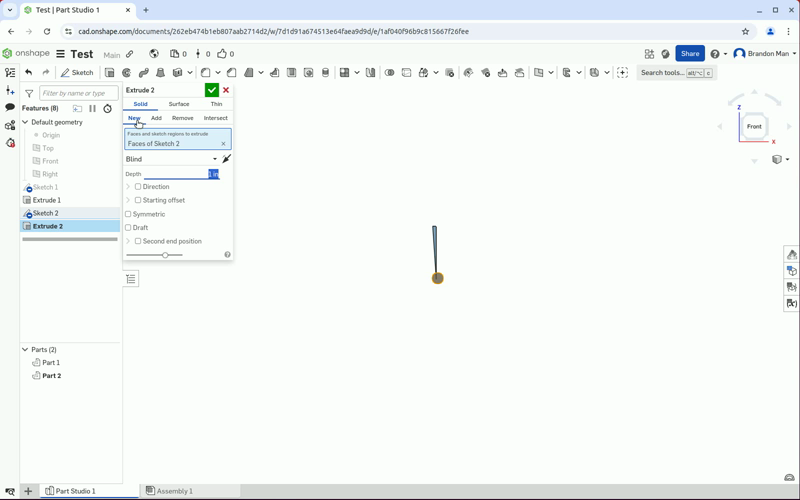
text(23.108)
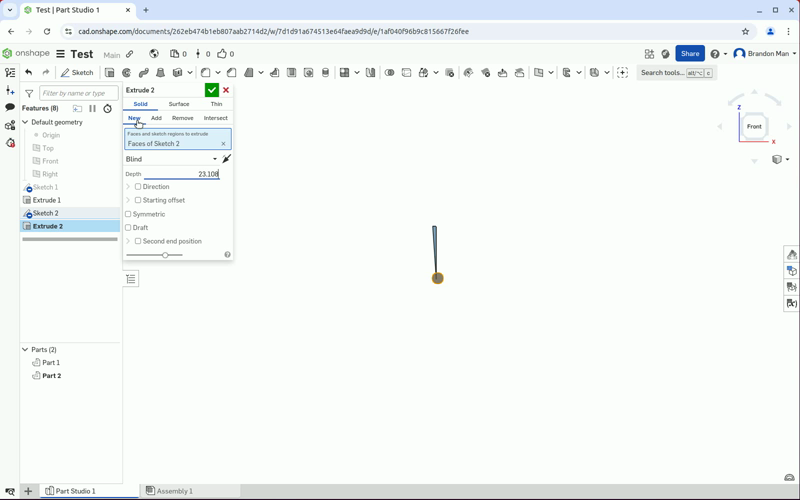
key(enter)
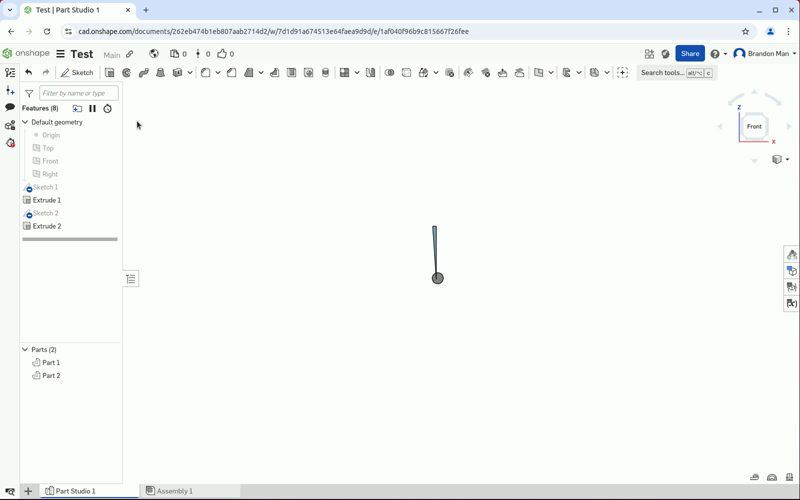
key(shift+h)
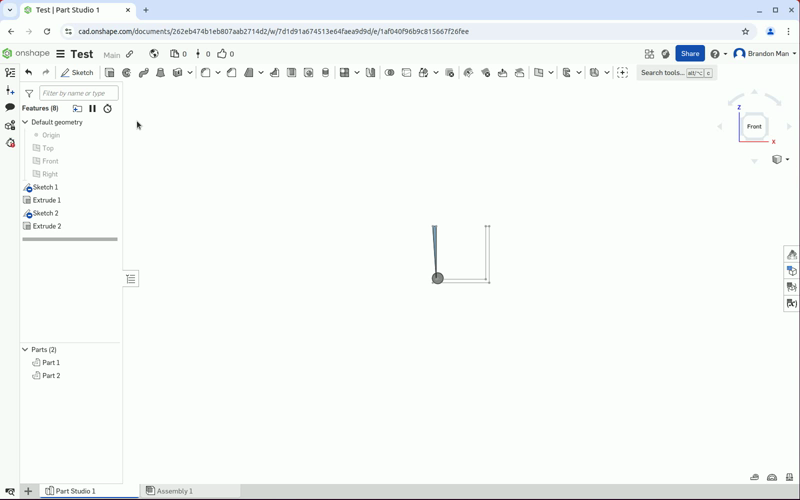
key(shift+h)
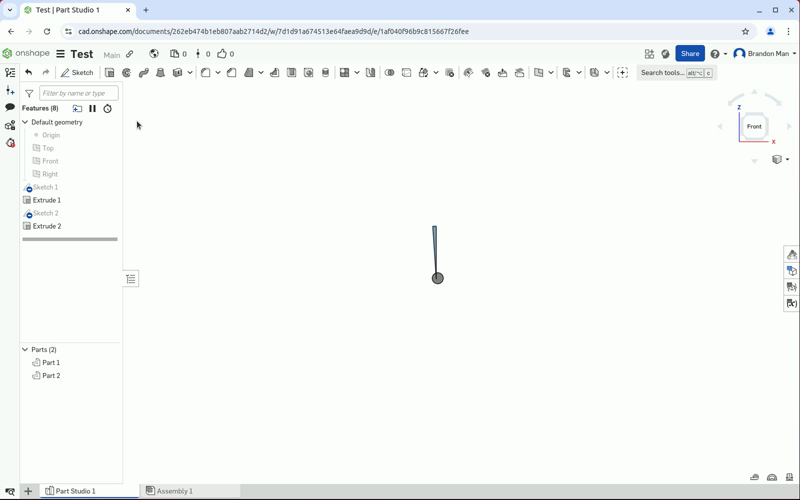
mouse_move(73, 189)
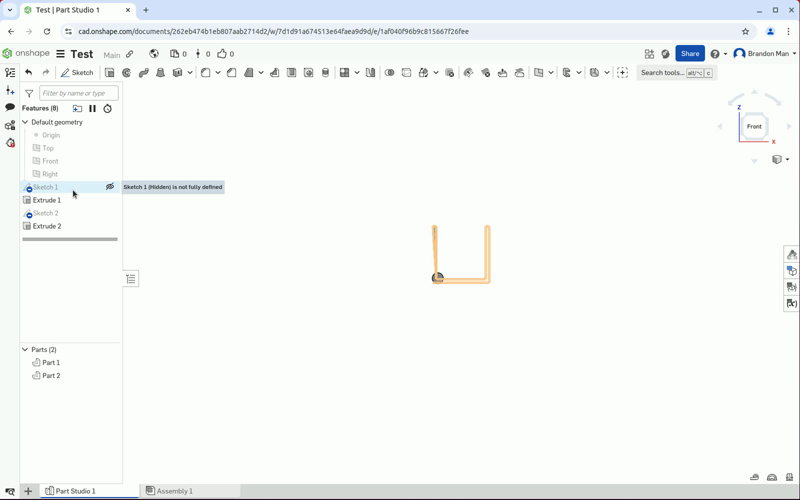
click(73, 189)
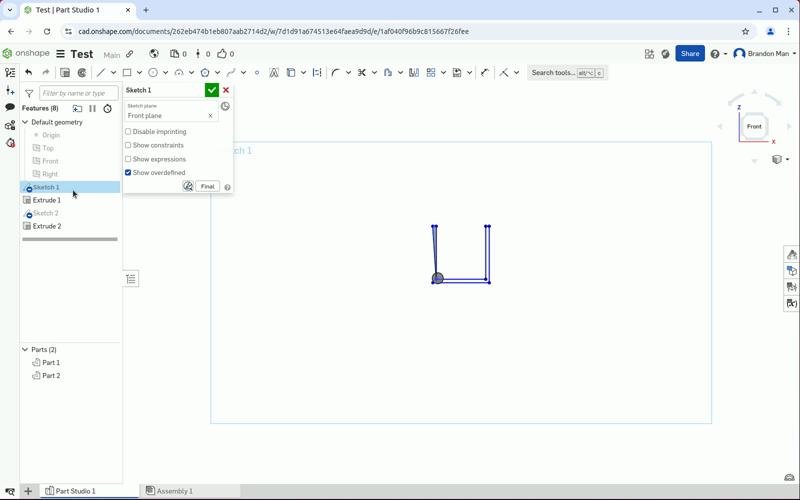
mouse_move(229, 92)
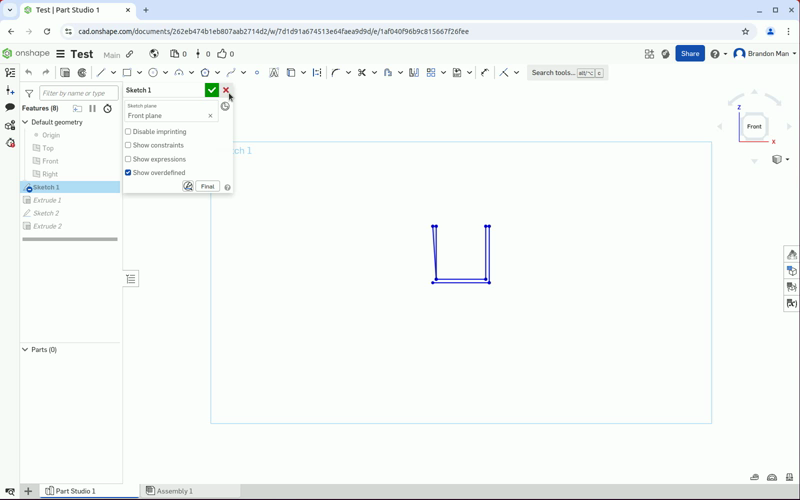
click(229, 92)
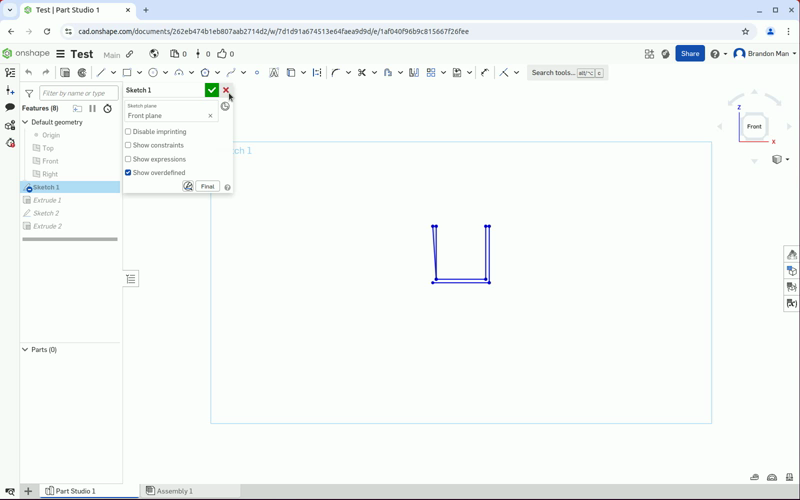
key(shift+s)
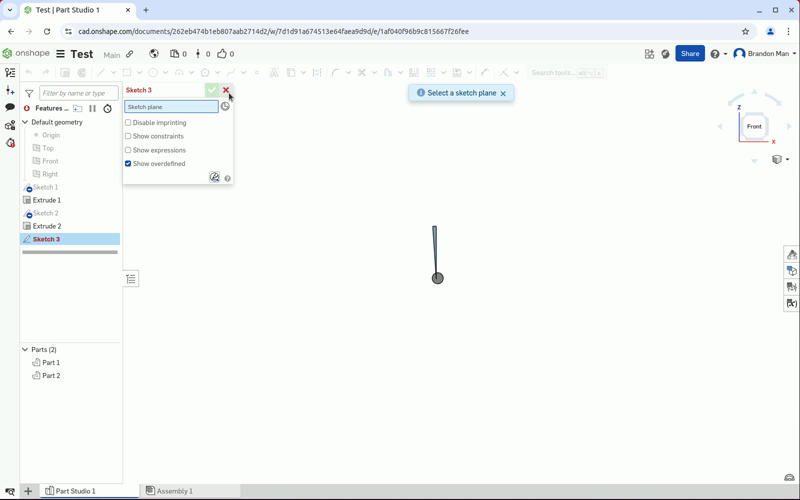
mouse_move(73, 163)
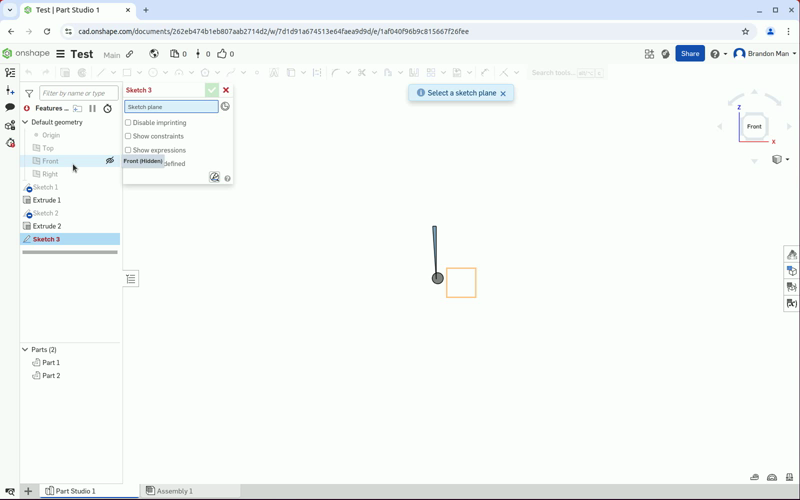
click(73, 163)
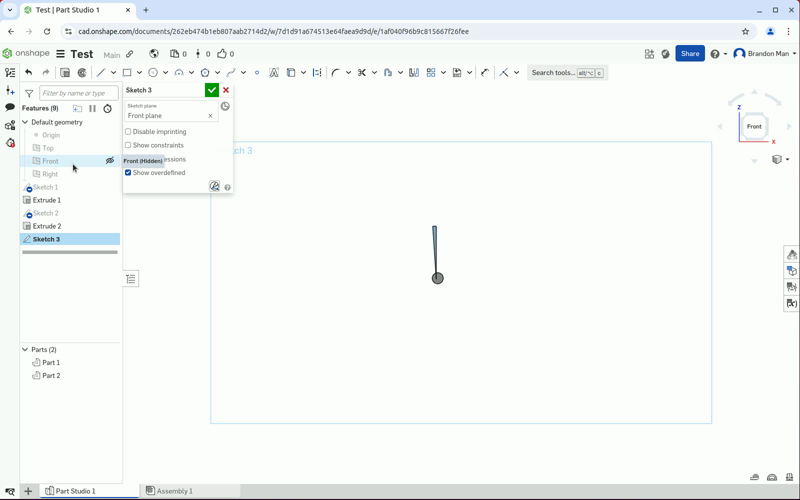
mouse_move(73, 352)
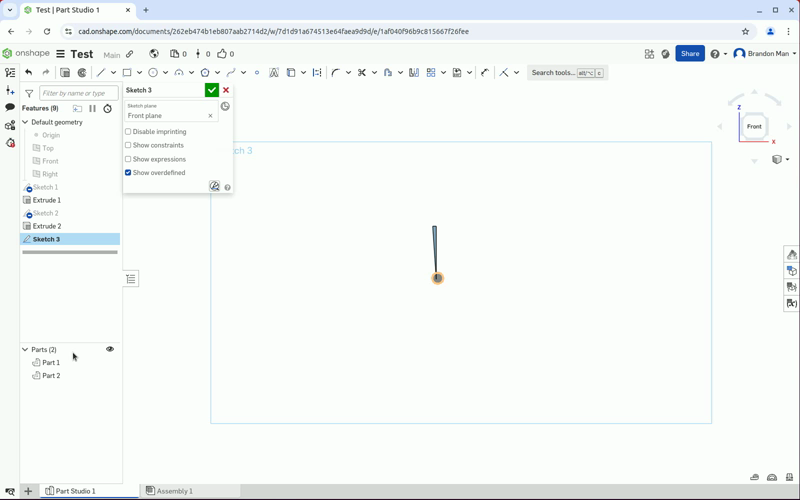
key(y)
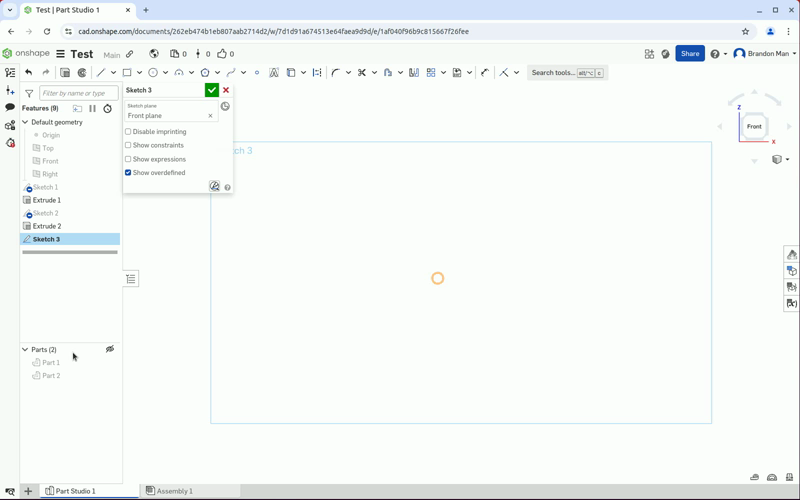
key(c)
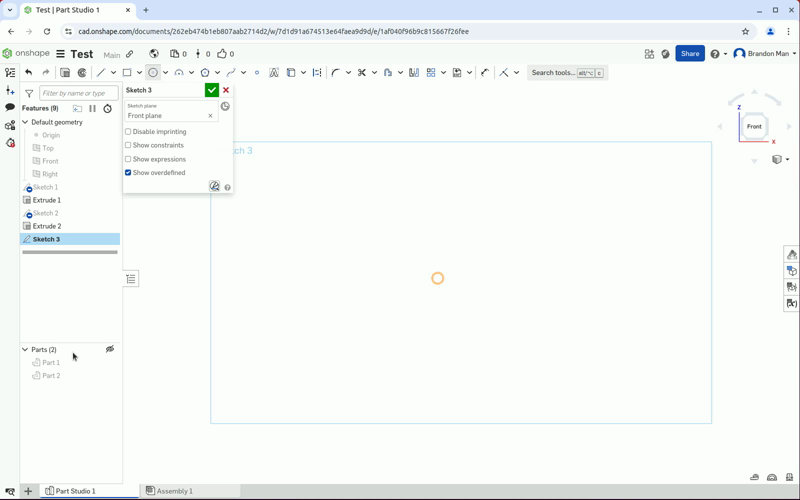
key_down(shift)
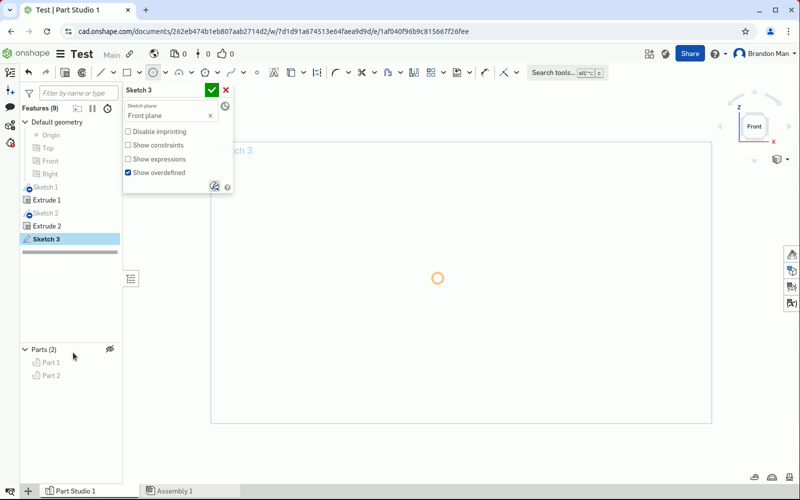
mouse_move(484, 278)
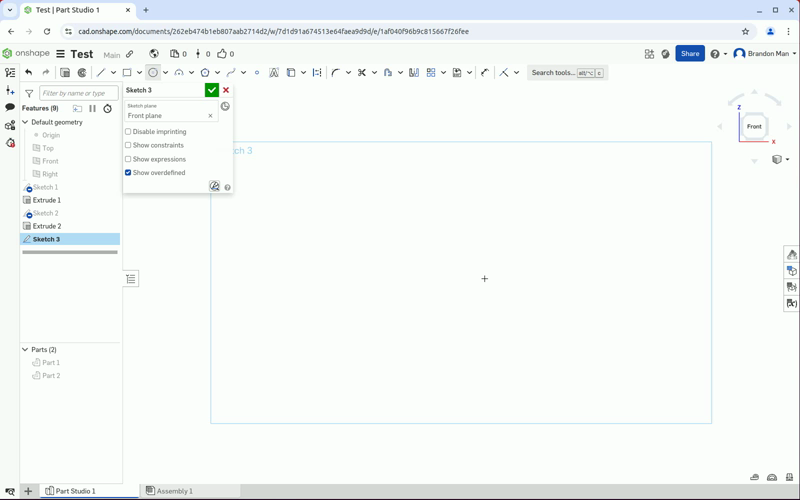
click(484, 278)
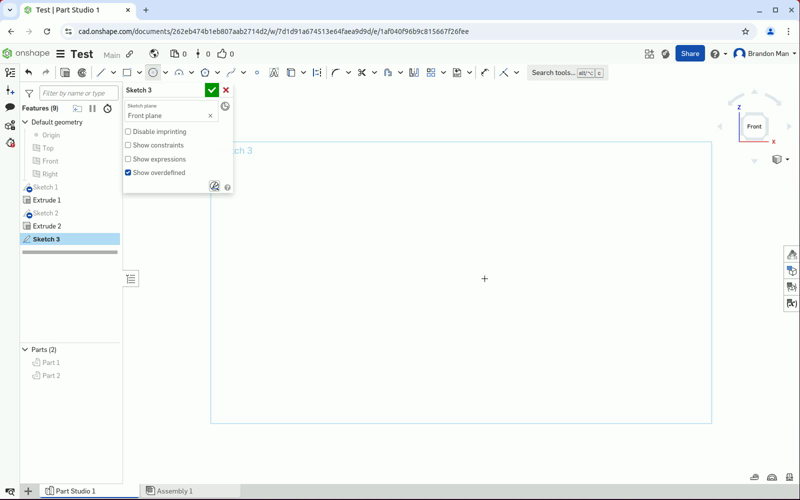
key_up(shift)
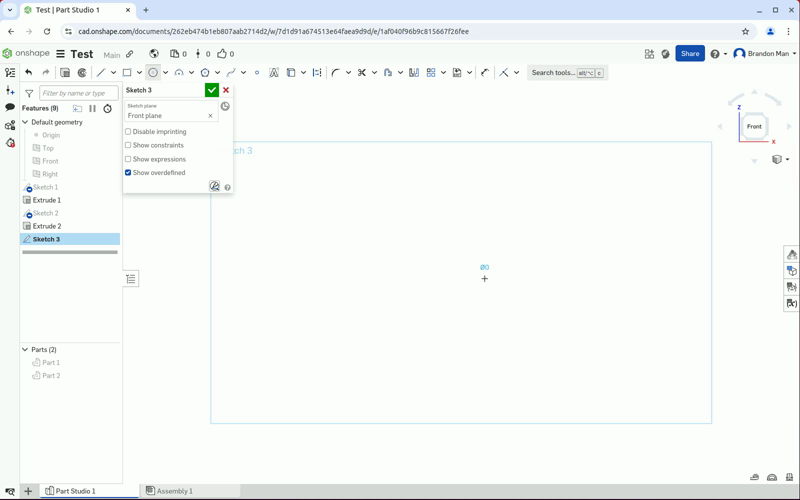
mouse_move(489, 278)
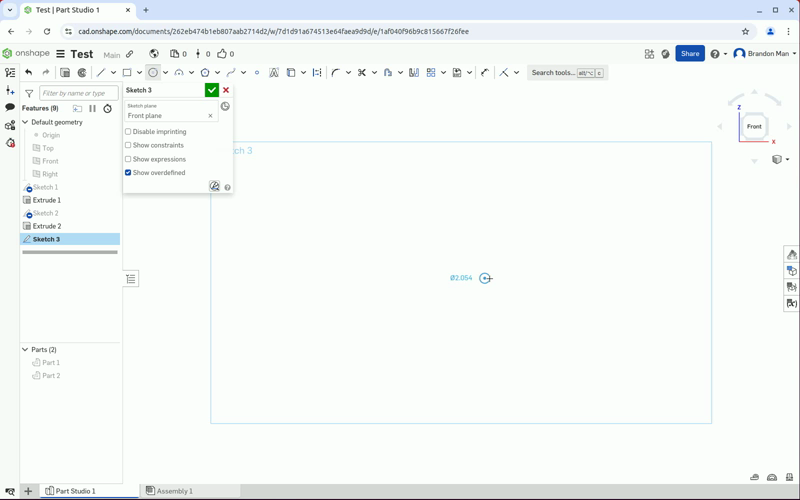
click(489, 278)
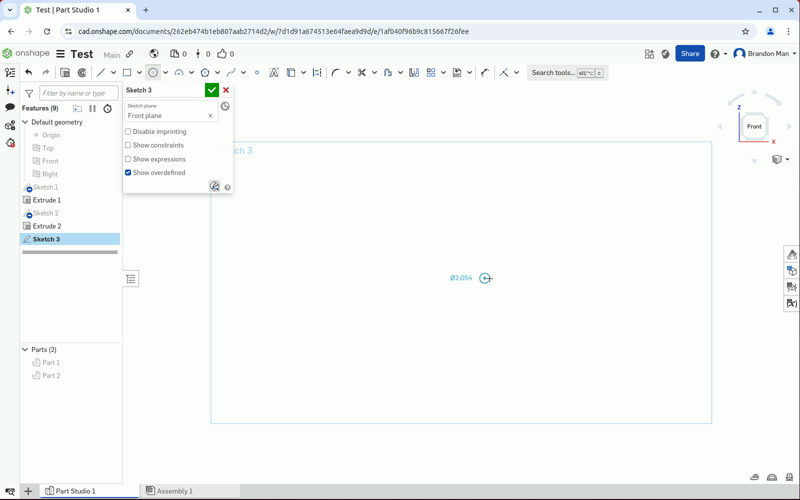
key(esc)
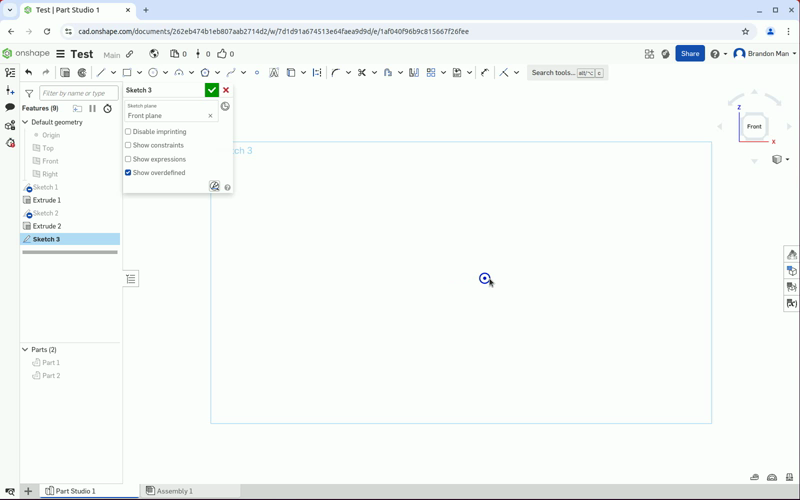
mouse_move(483, 273)
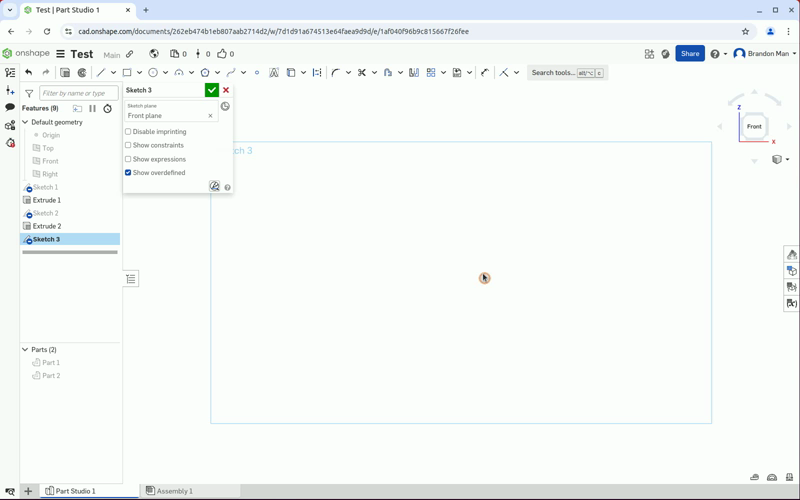
scroll(6)
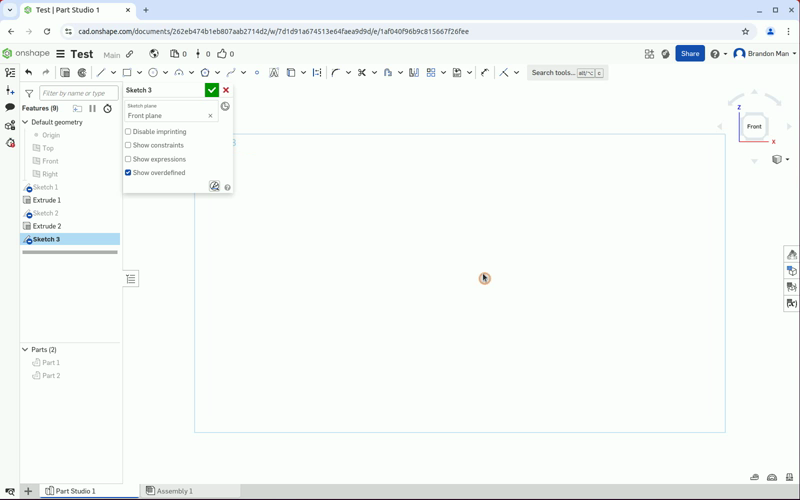
scroll(6)
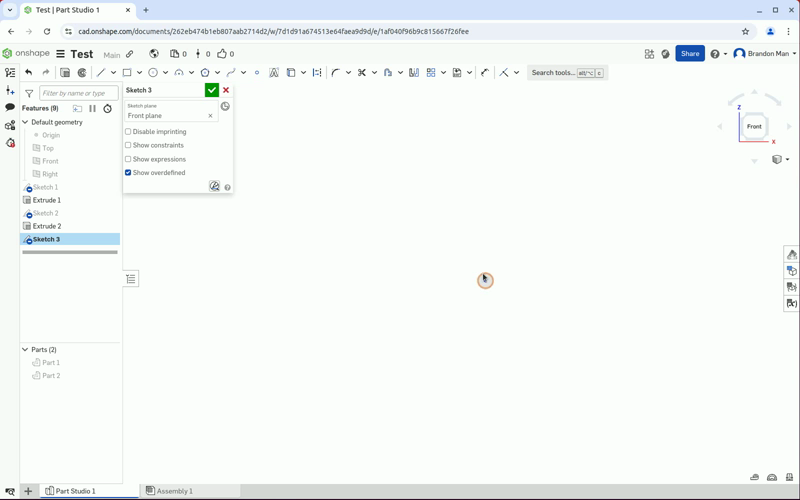
scroll(6)
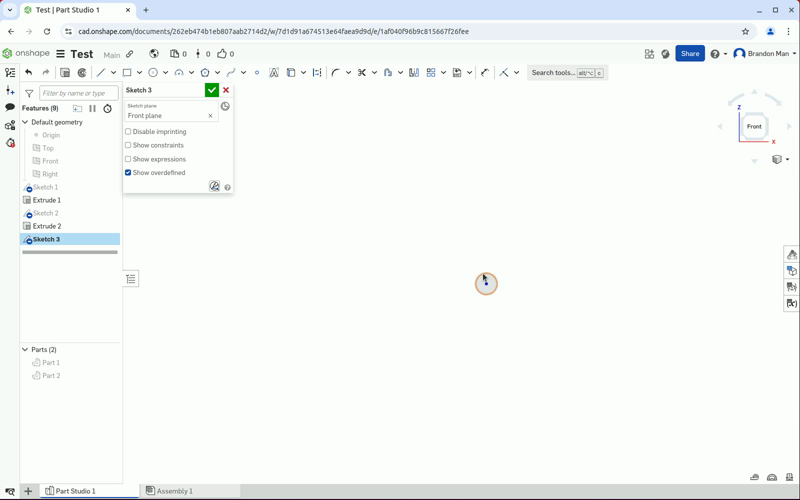
scroll(6)
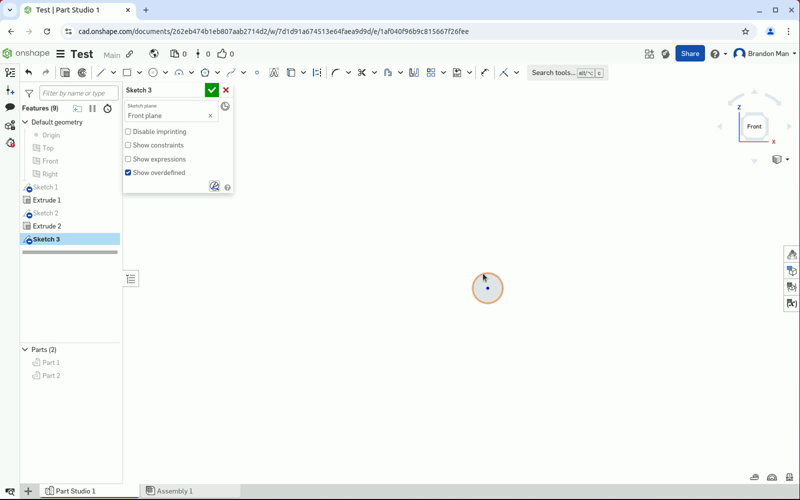
scroll(6)
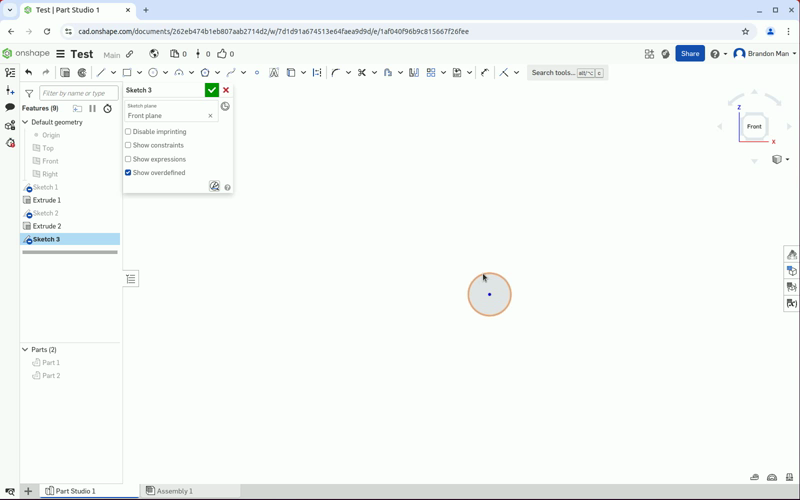
scroll(6)
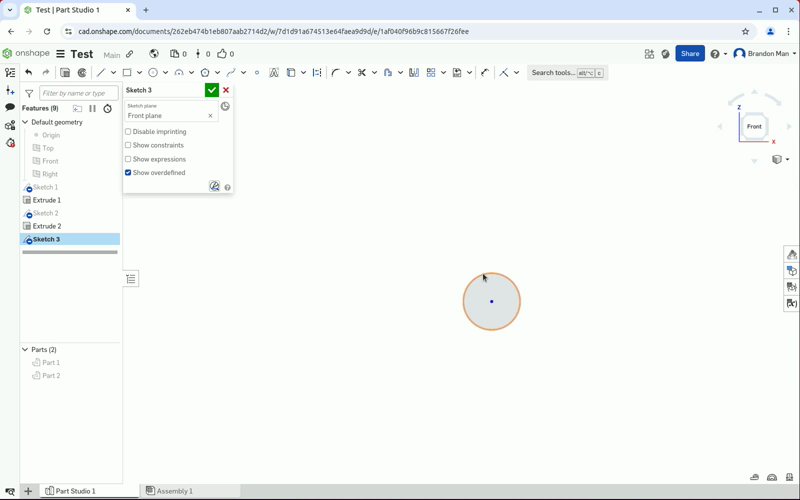
scroll(6)
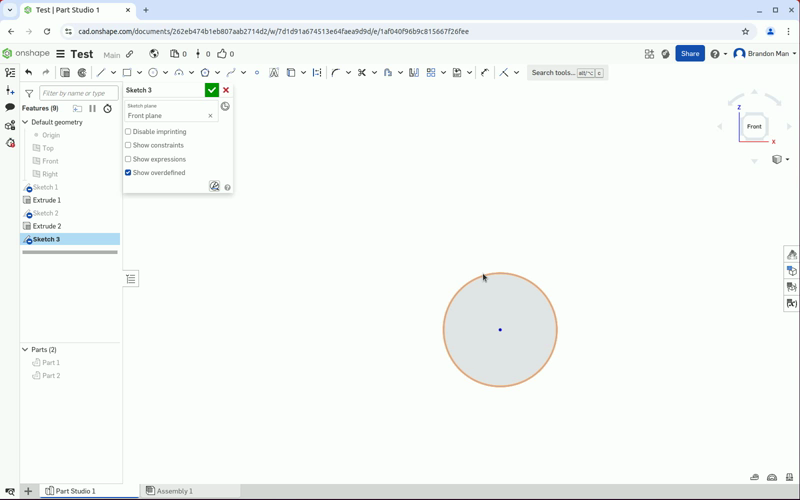
click(483, 273)
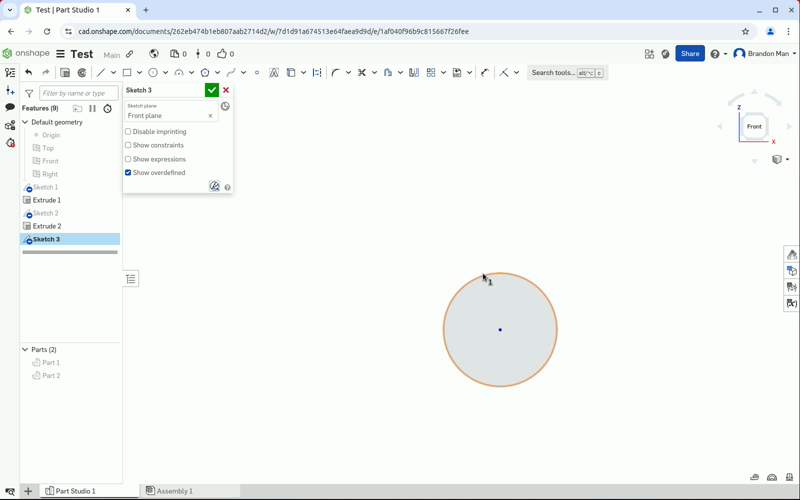
scroll(-6)
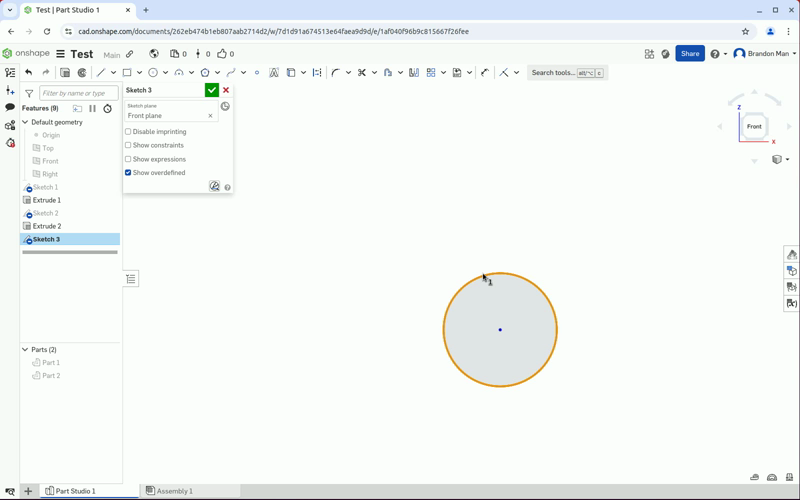
scroll(-6)
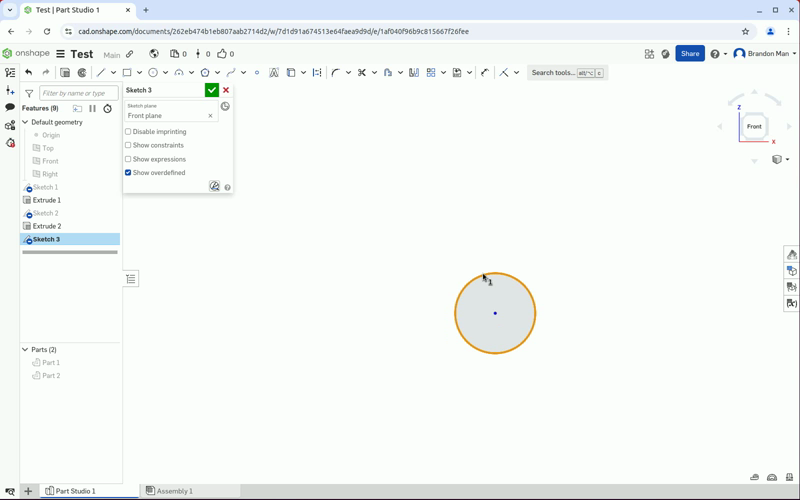
scroll(-6)
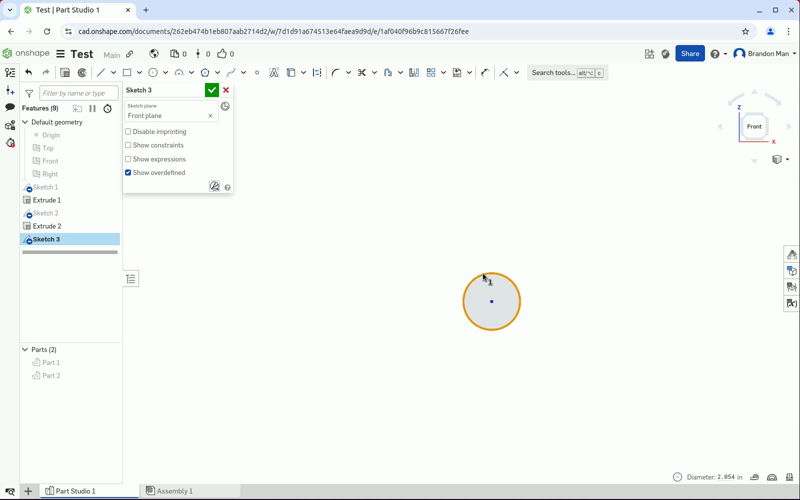
scroll(-6)
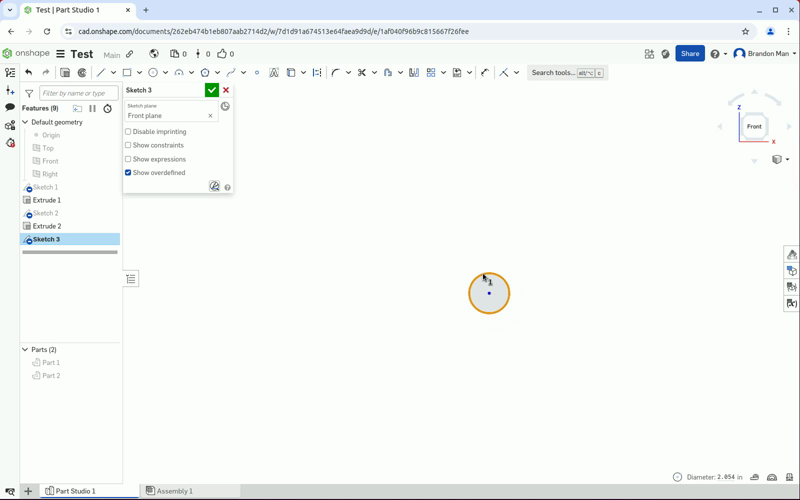
scroll(-6)
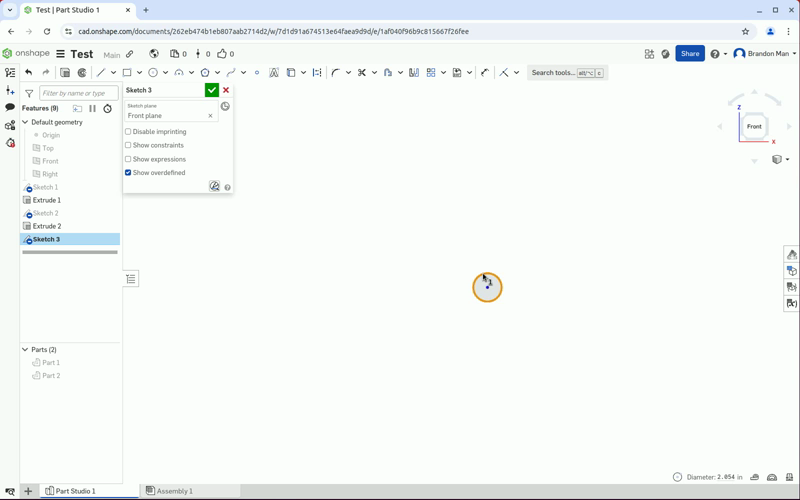
scroll(-6)
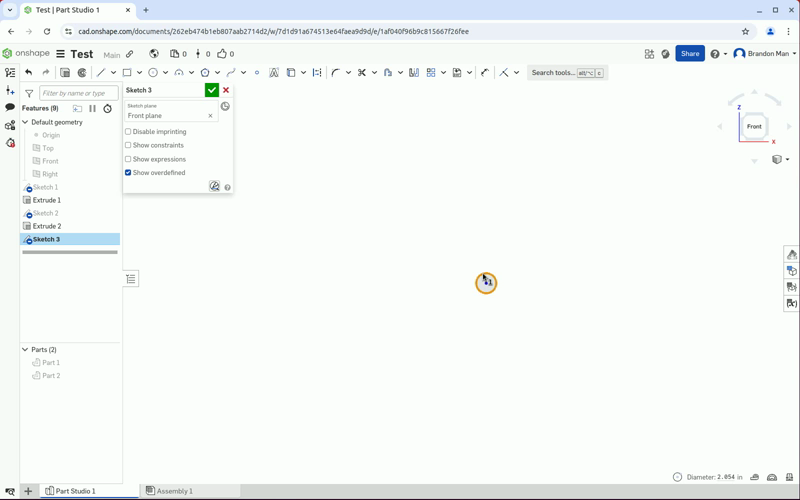
scroll(-6)
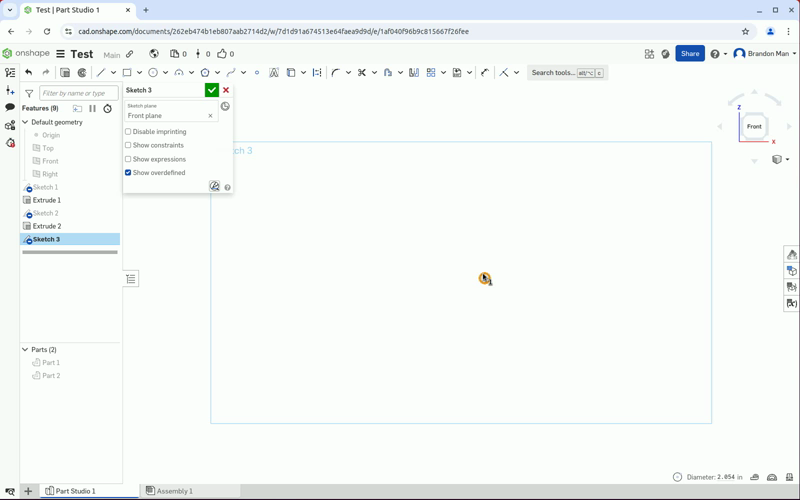
mouse_move(73, 352)
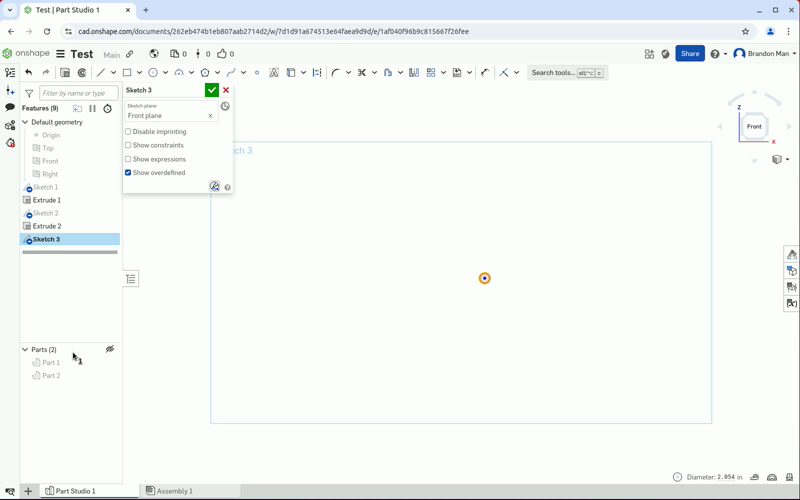
key(shift+y)
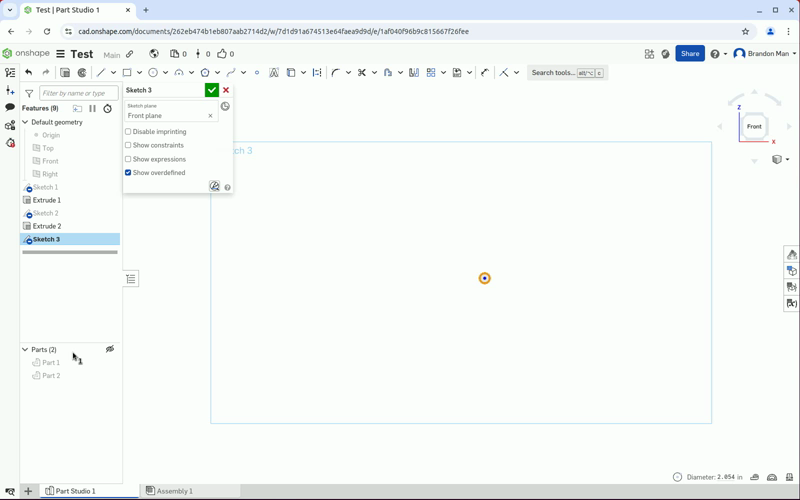
key(shift+e)
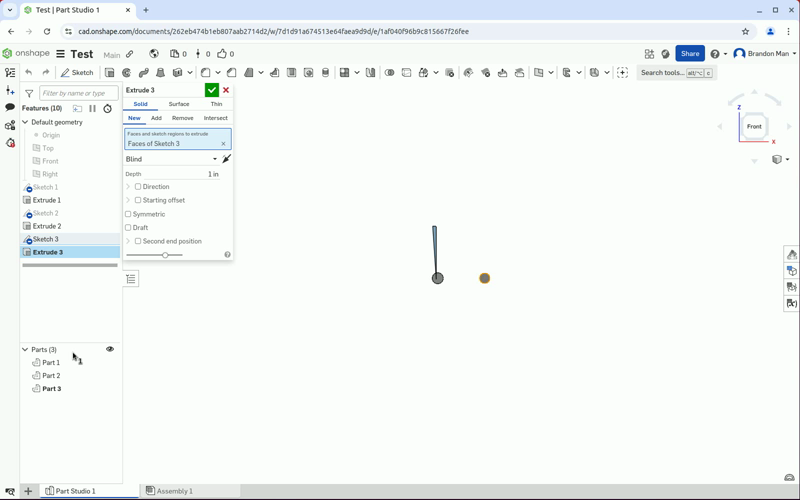
mouse_move(143, 106)
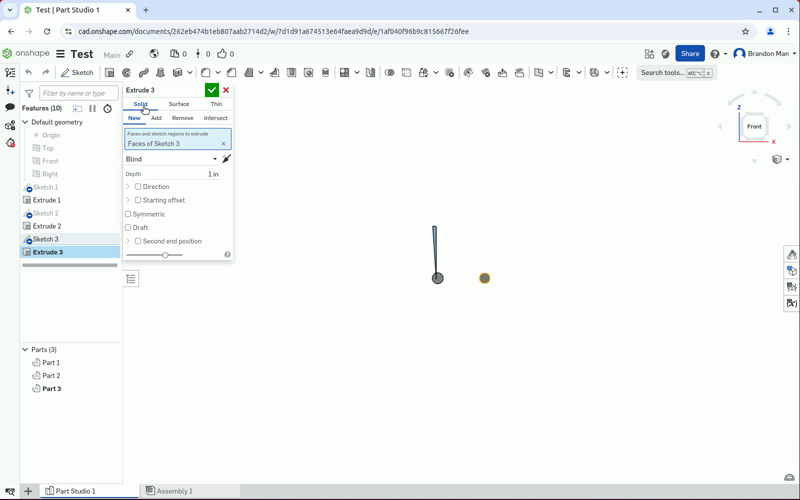
click(143, 106)
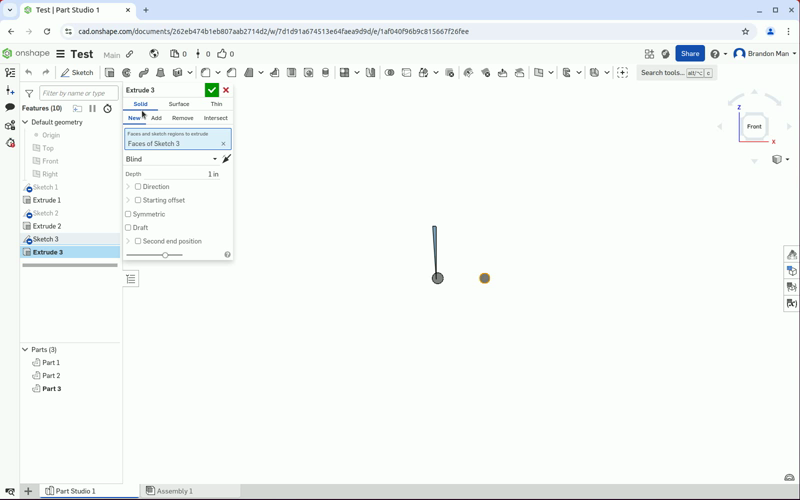
mouse_move(137, 120)
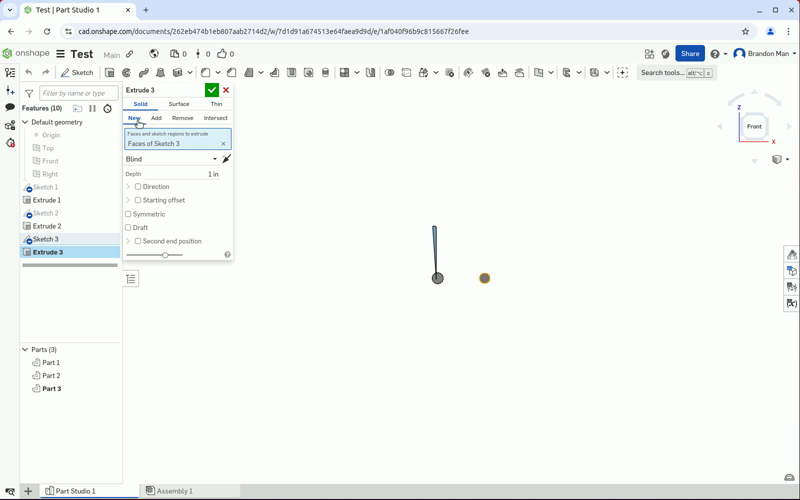
click(137, 120)
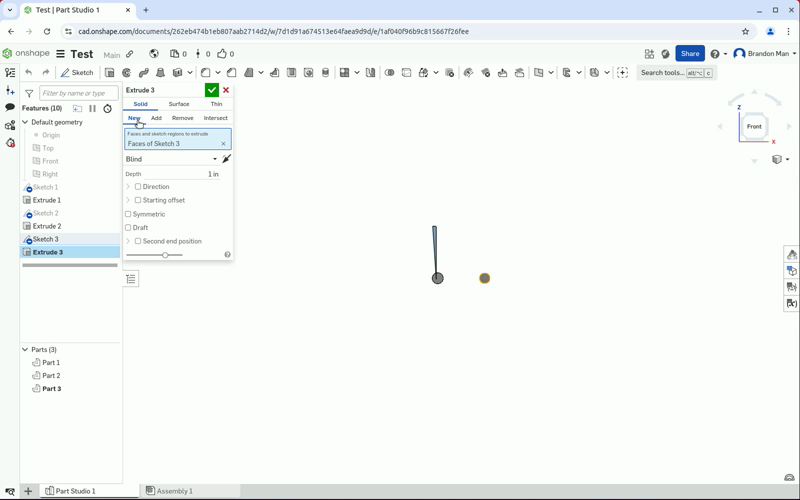
key(tab, 4)
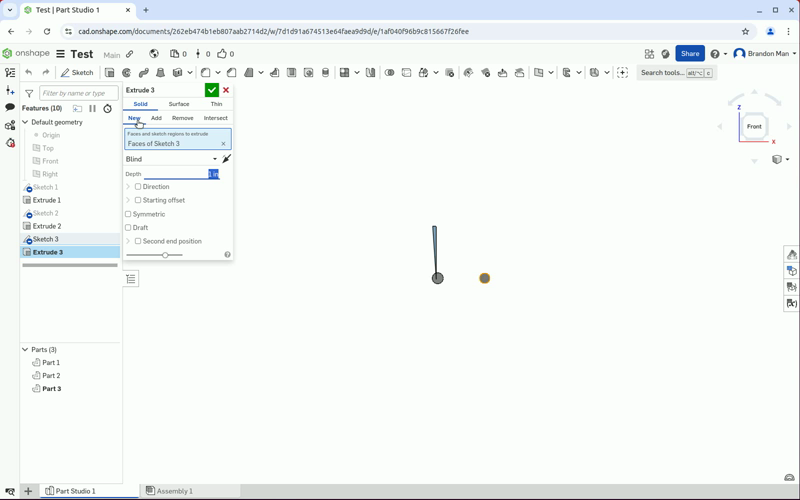
text(23.108)
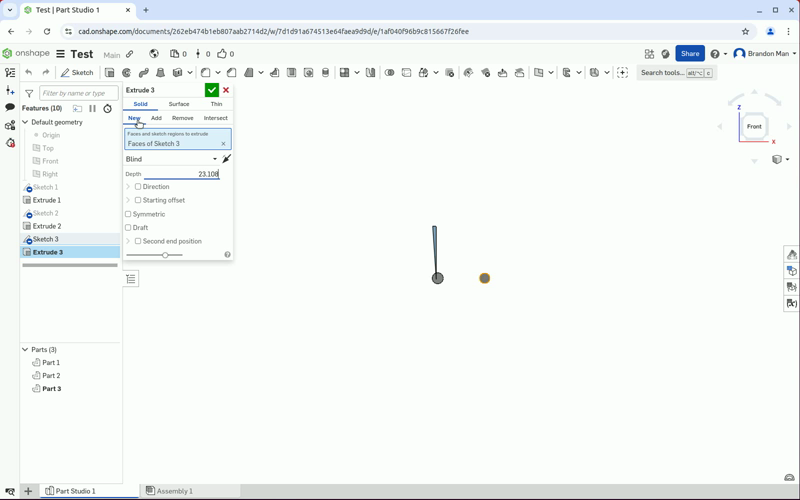
key(enter)
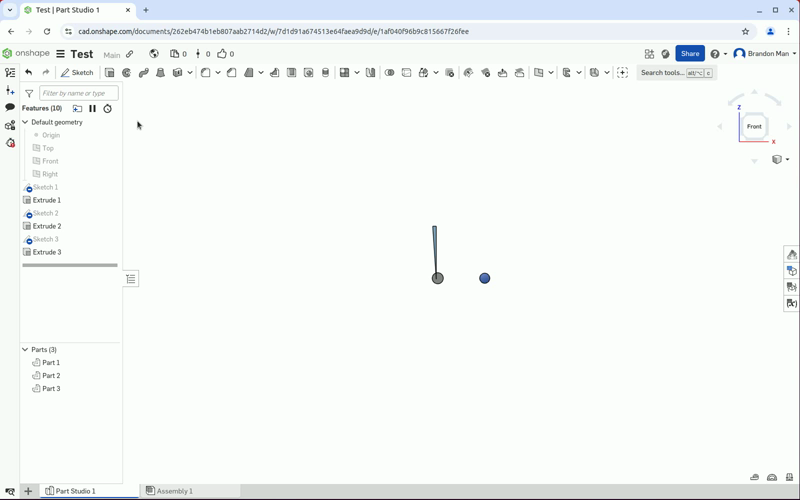
key(shift+h)
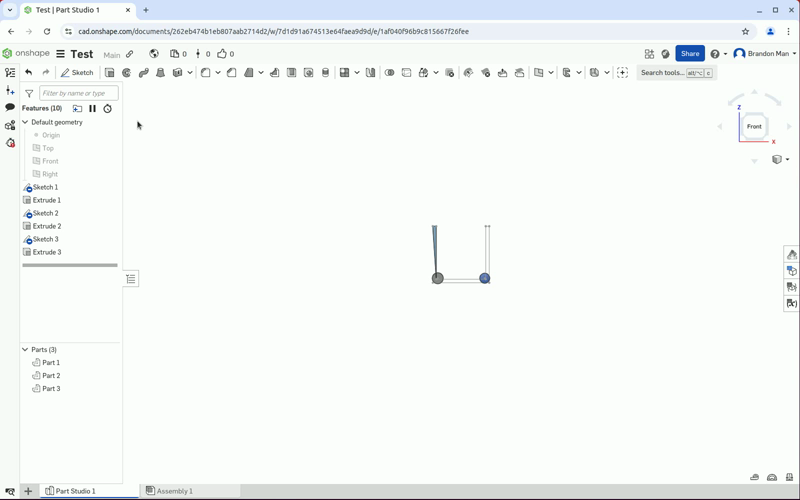
key(shift+h)
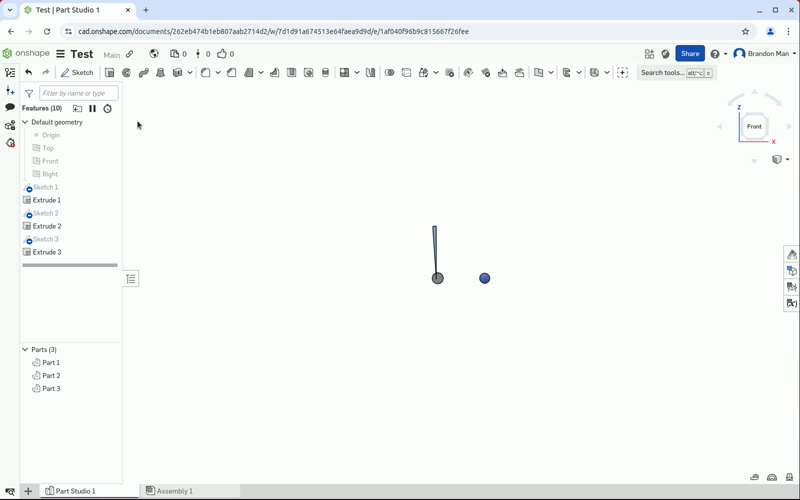
mouse_move(73, 189)
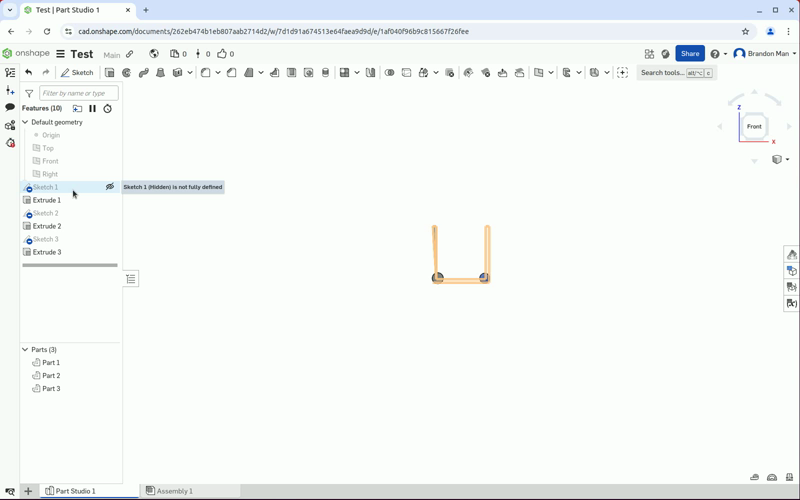
click(73, 189)
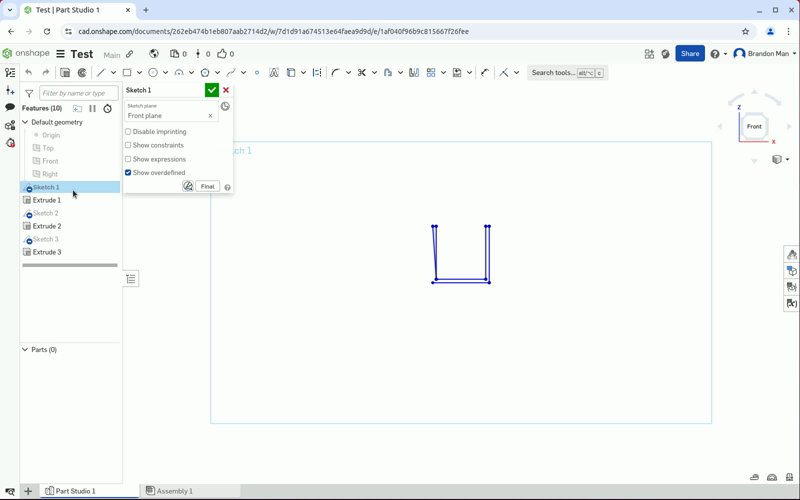
mouse_move(229, 92)
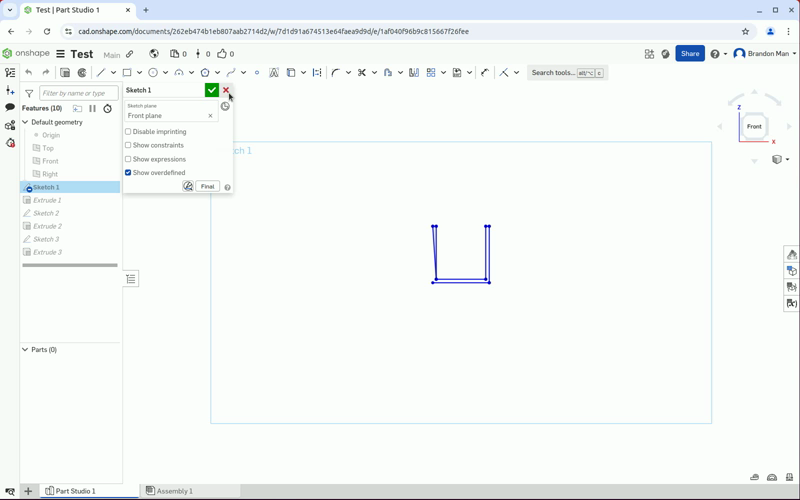
click(229, 92)
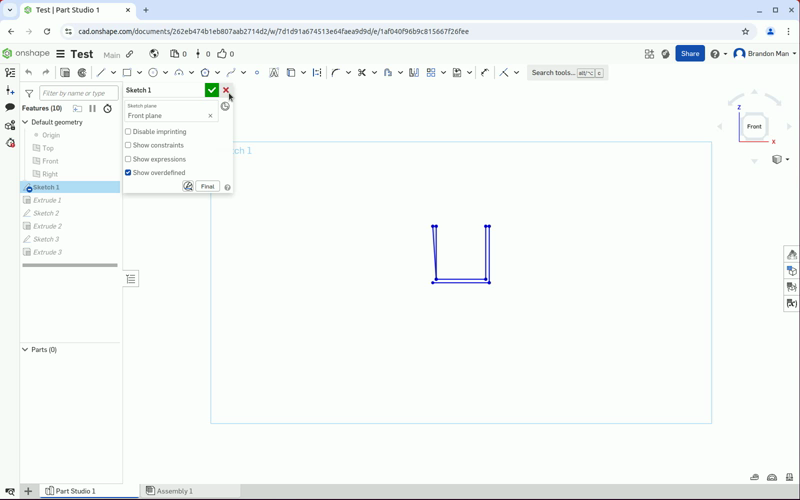
key(shift+s)
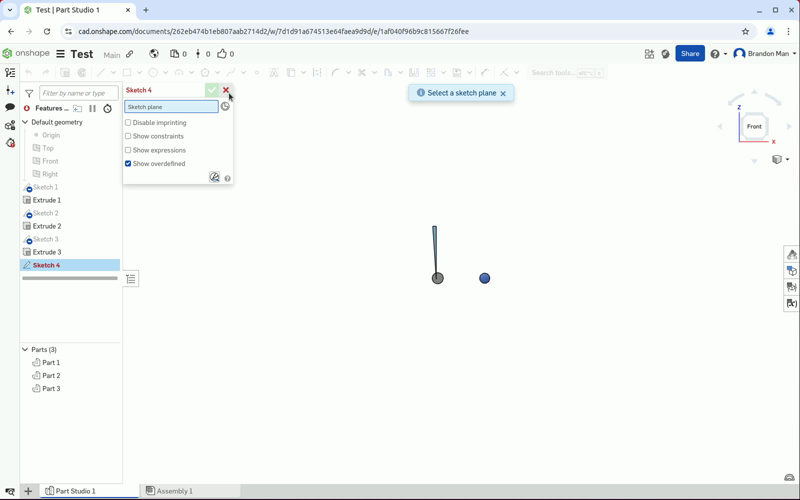
mouse_move(73, 163)
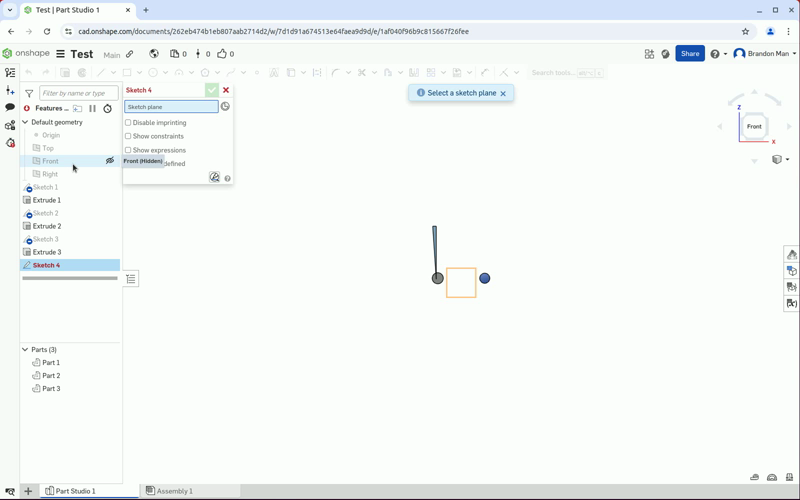
click(73, 163)
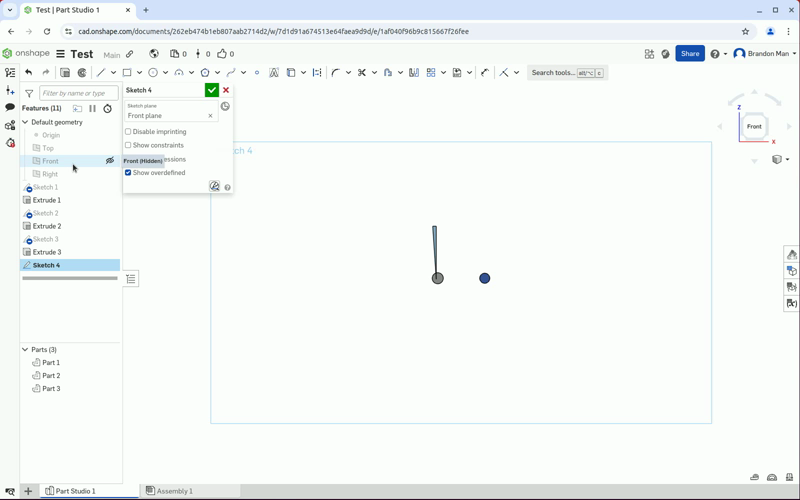
mouse_move(73, 352)
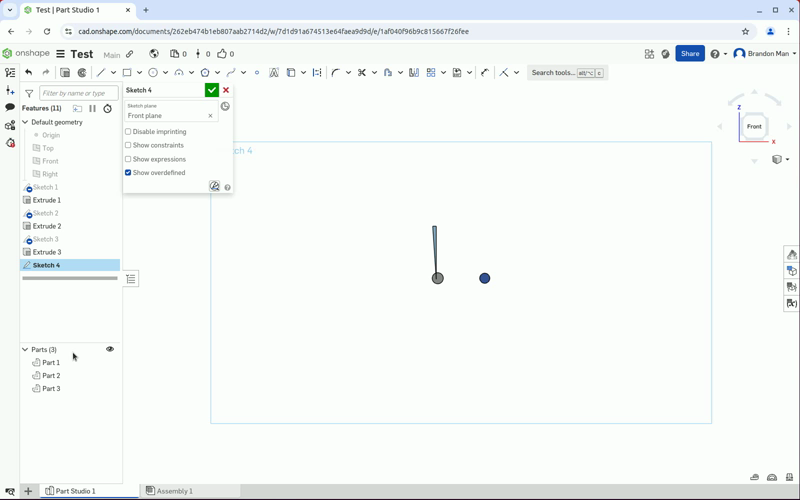
key(y)
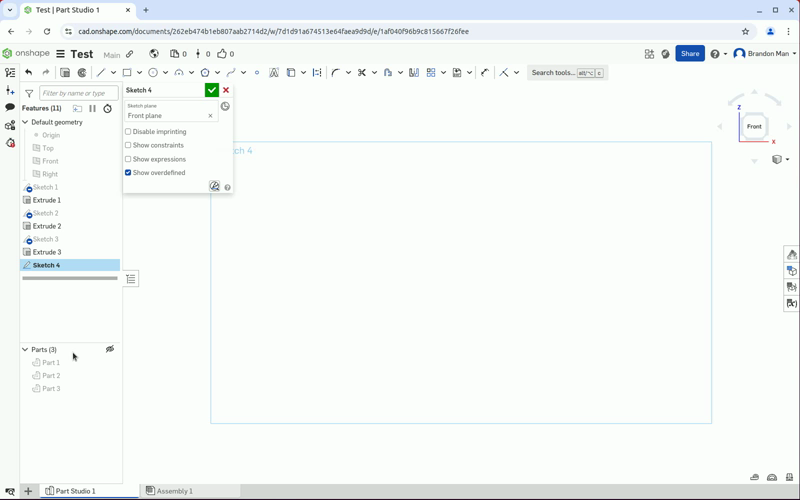
key(c)
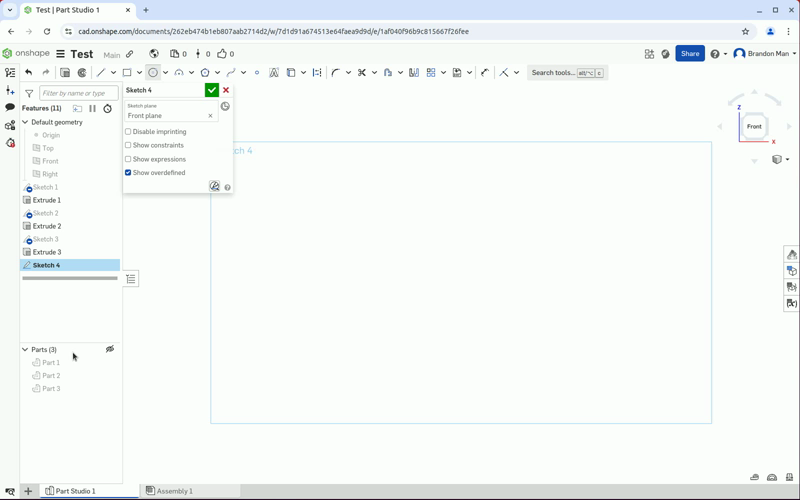
key_down(shift)
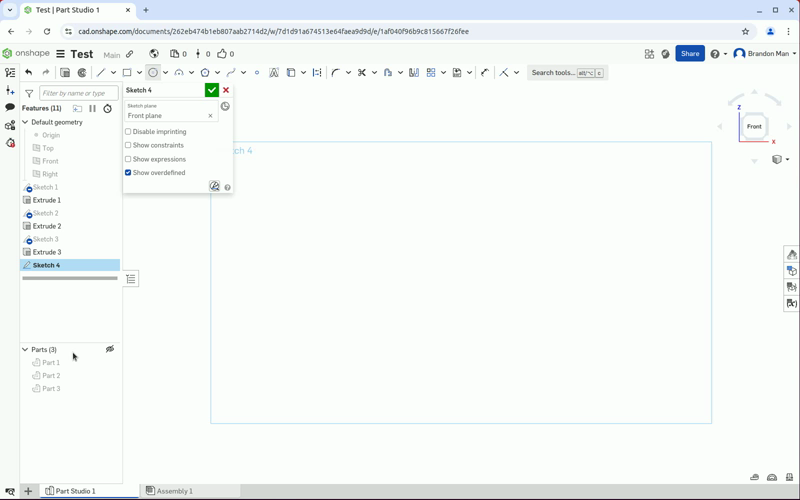
mouse_move(437, 231)
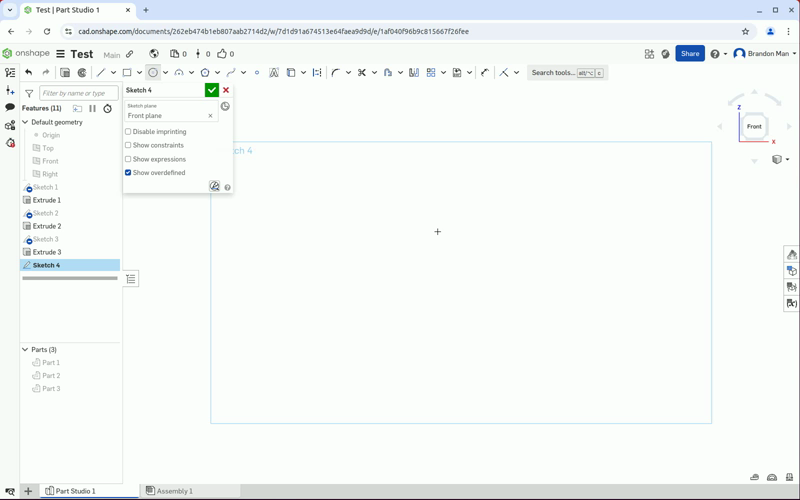
click(437, 231)
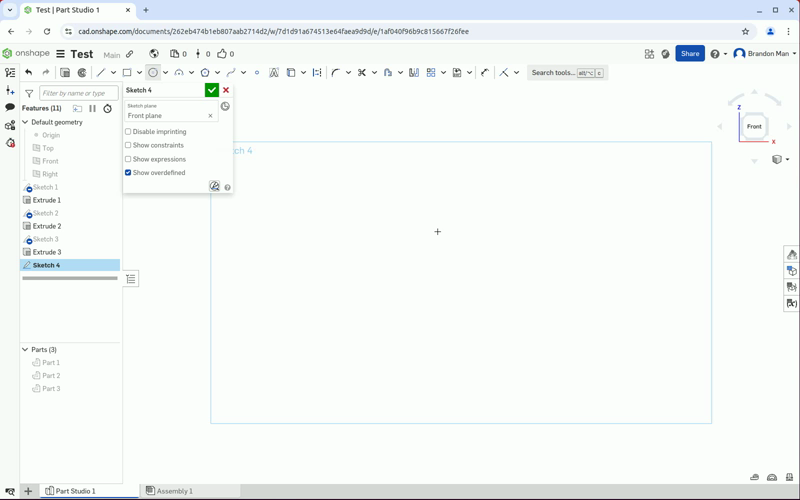
key_up(shift)
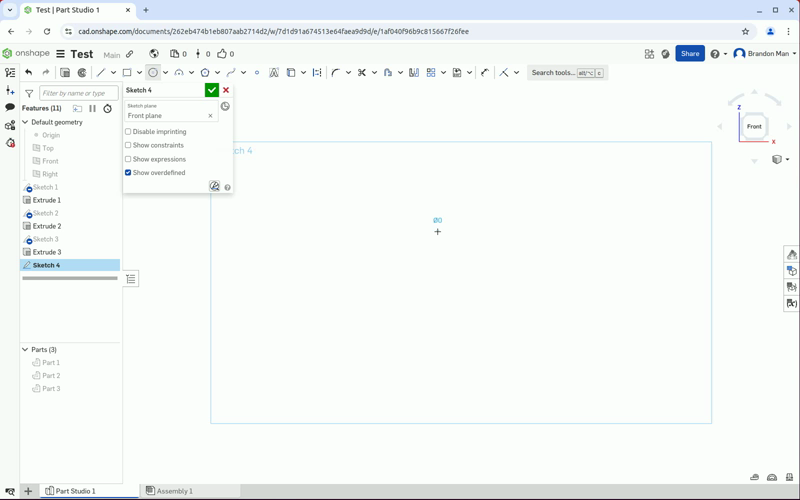
mouse_move(443, 231)
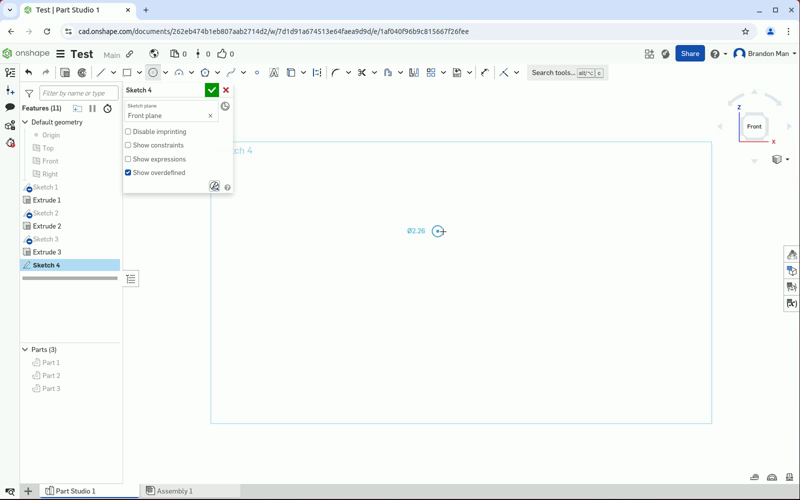
click(443, 231)
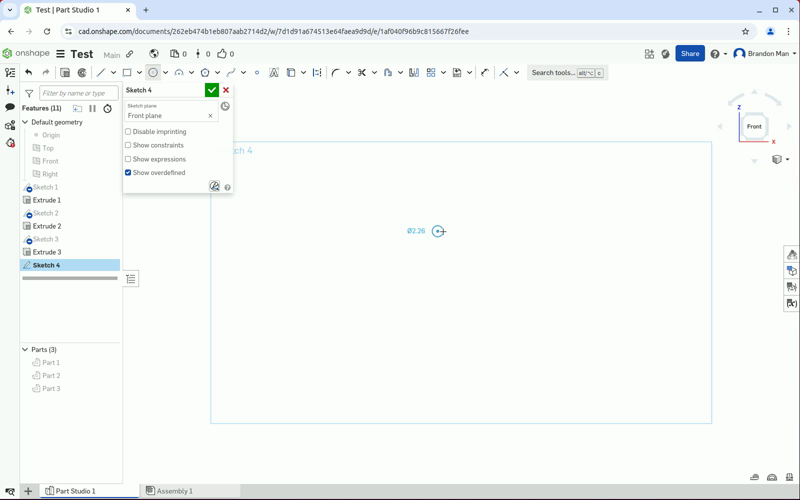
key(esc)
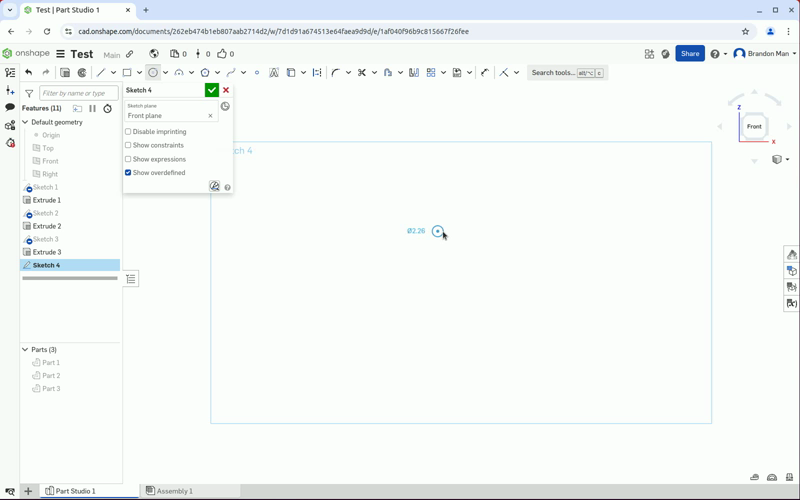
mouse_move(436, 231)
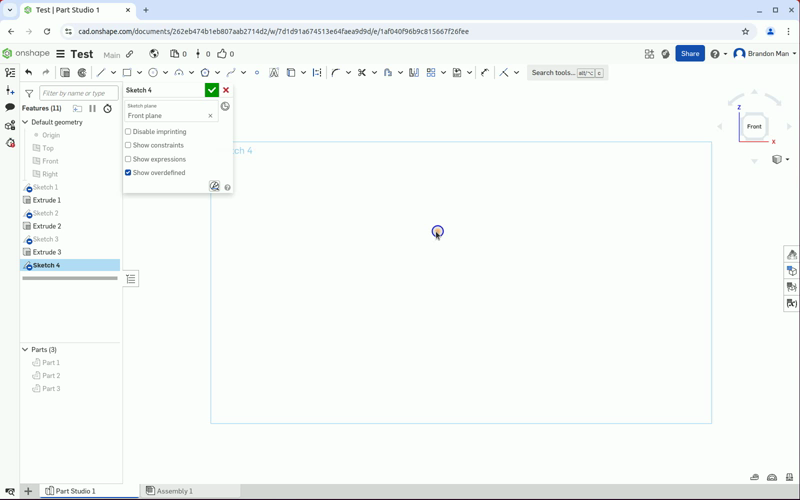
scroll(6)
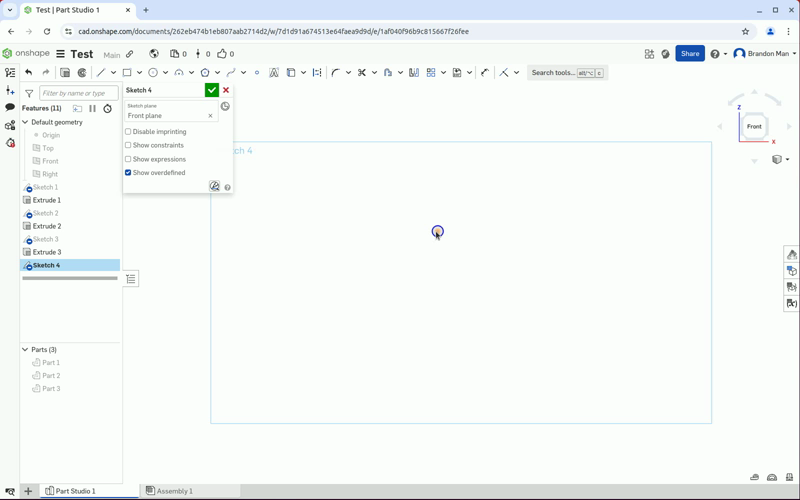
scroll(6)
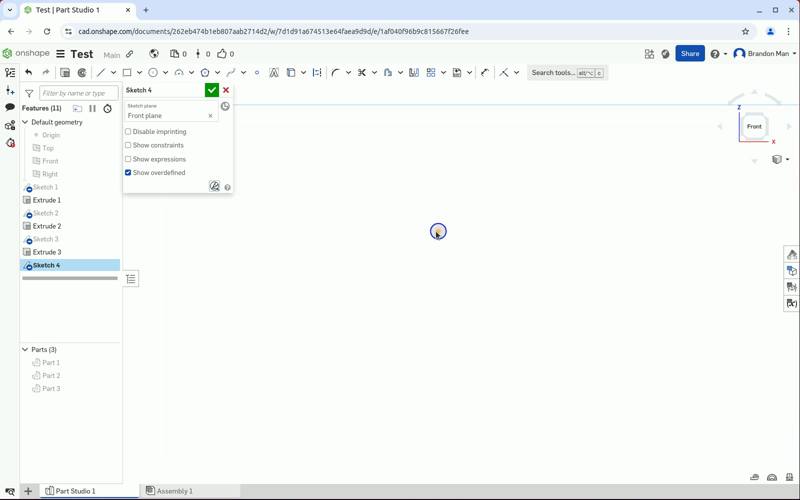
scroll(6)
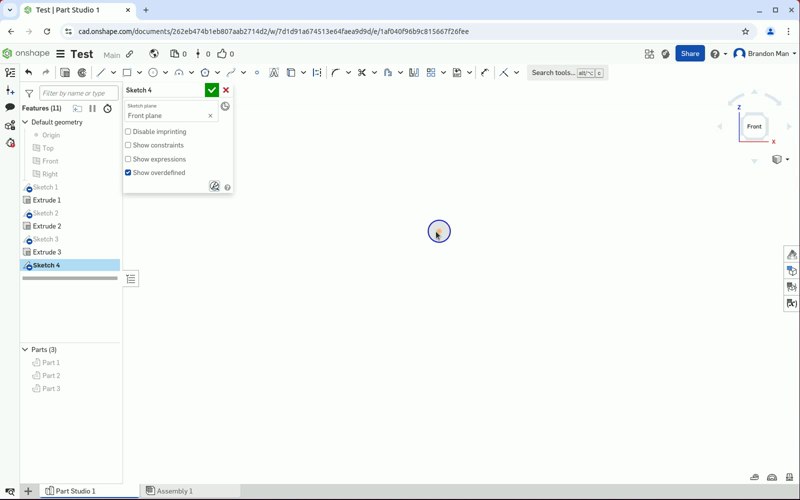
scroll(6)
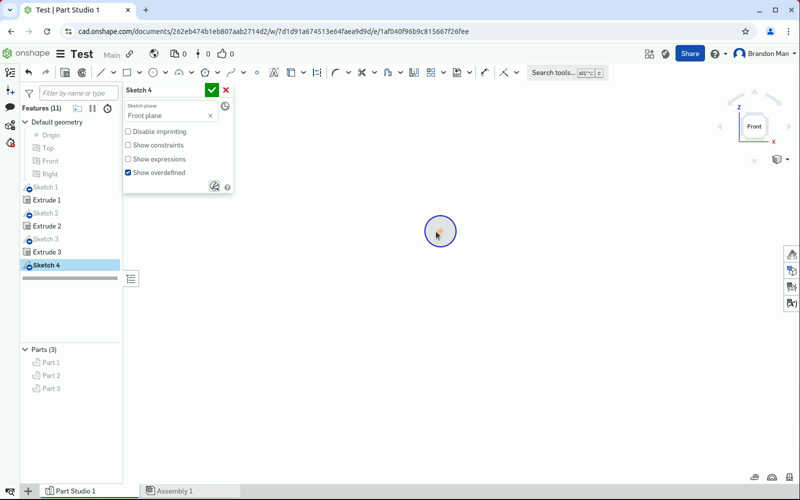
scroll(6)
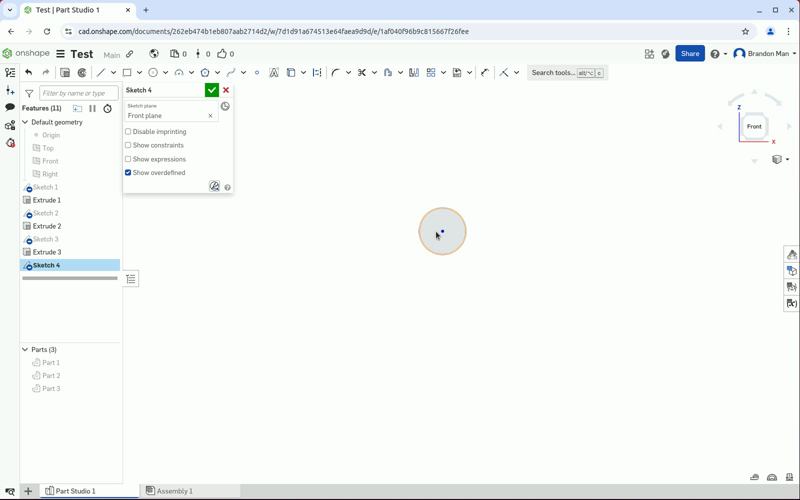
scroll(6)
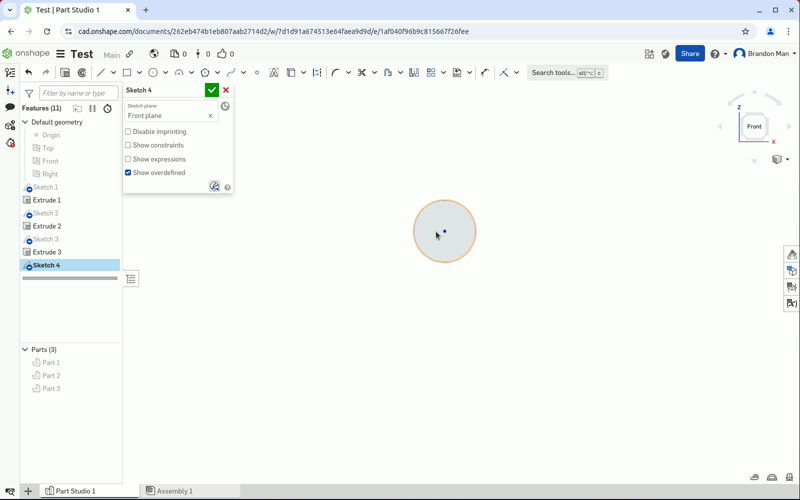
scroll(6)
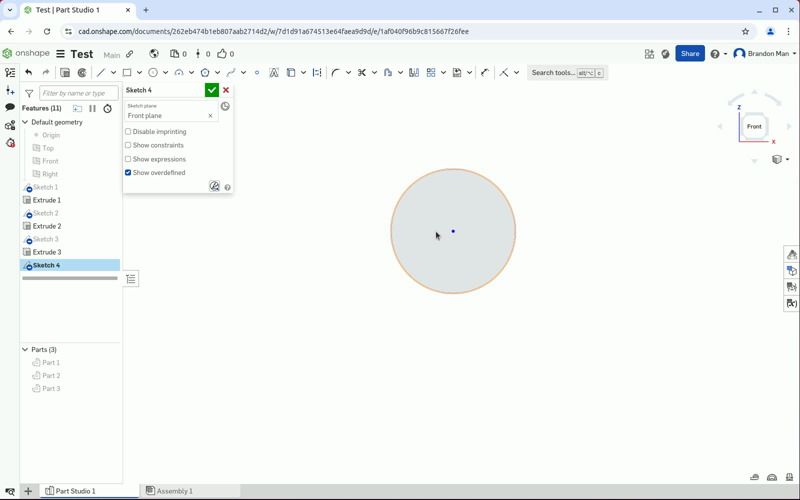
click(436, 231)
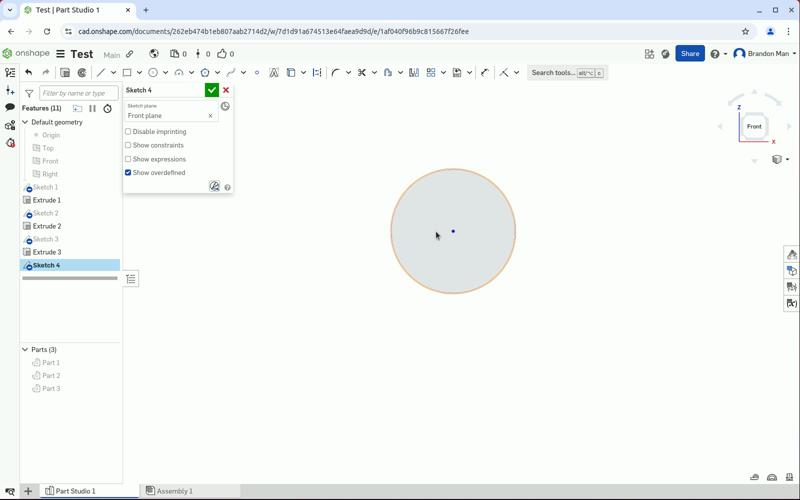
scroll(-6)
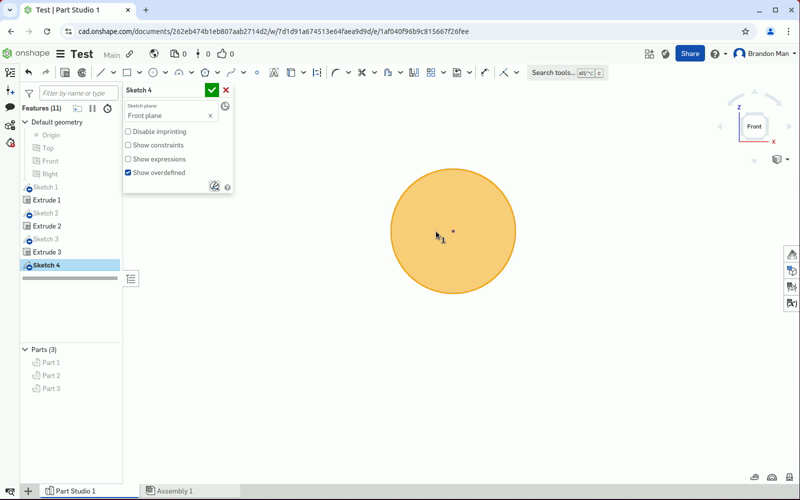
scroll(-6)
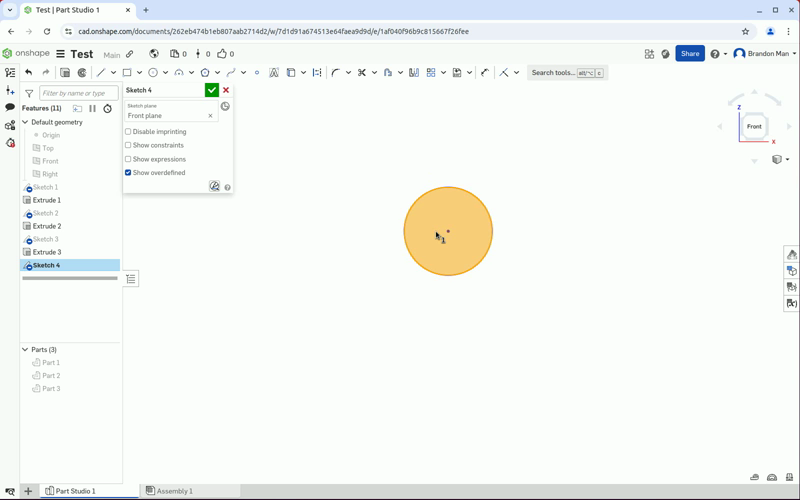
scroll(-6)
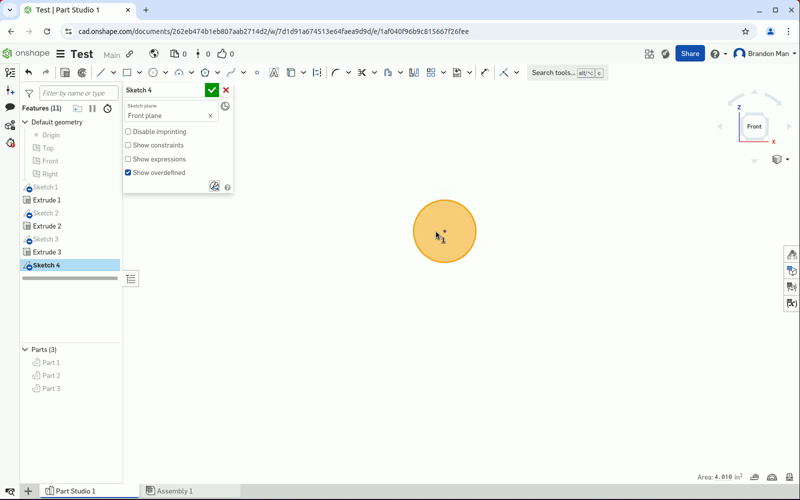
scroll(-6)
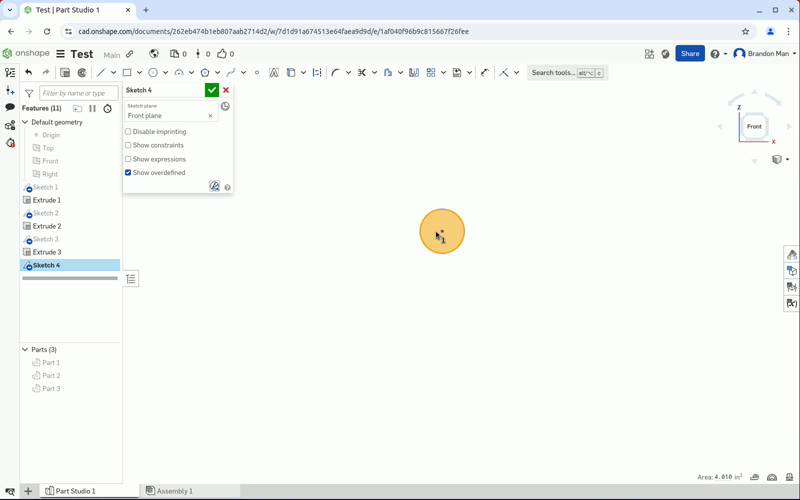
scroll(-6)
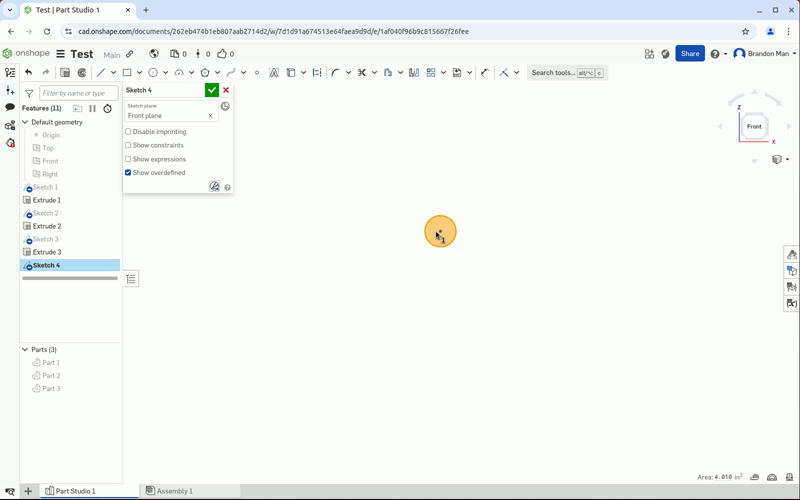
scroll(-6)
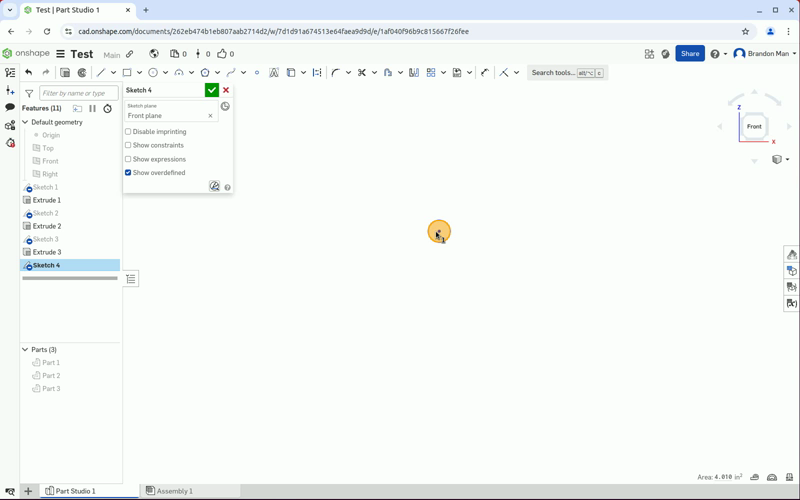
scroll(-6)
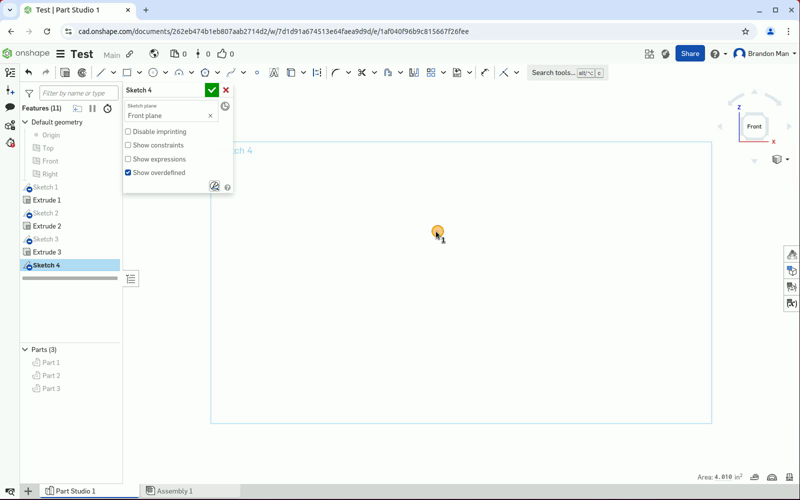
mouse_move(73, 352)
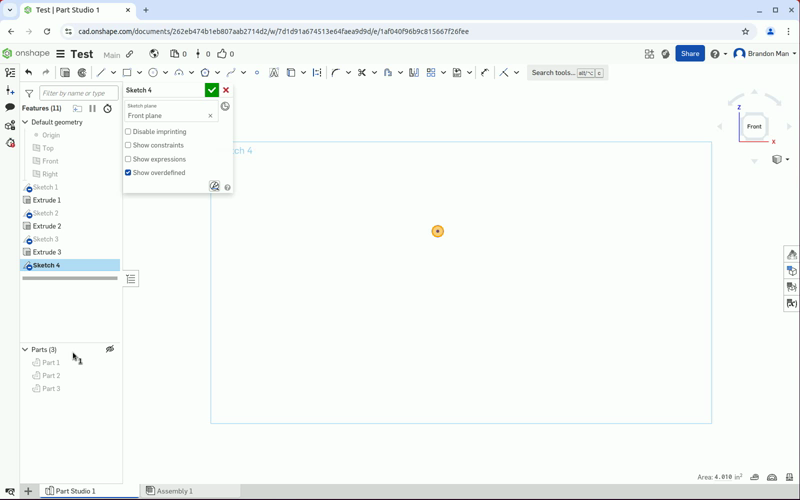
key(shift+y)
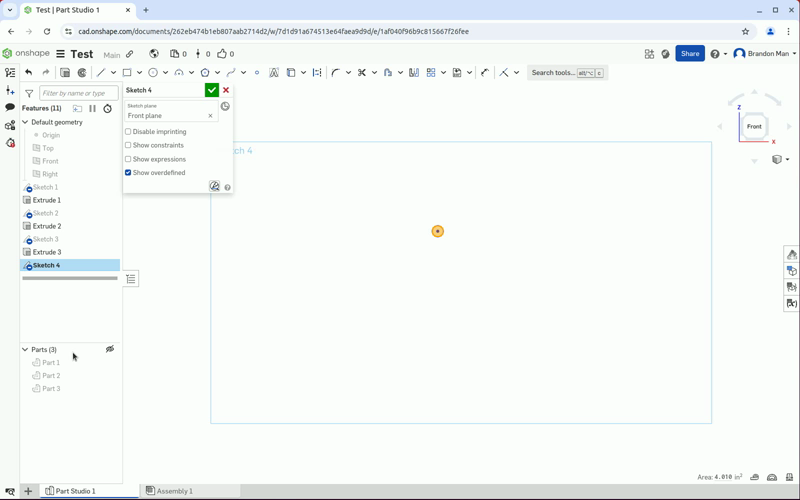
key(shift+e)
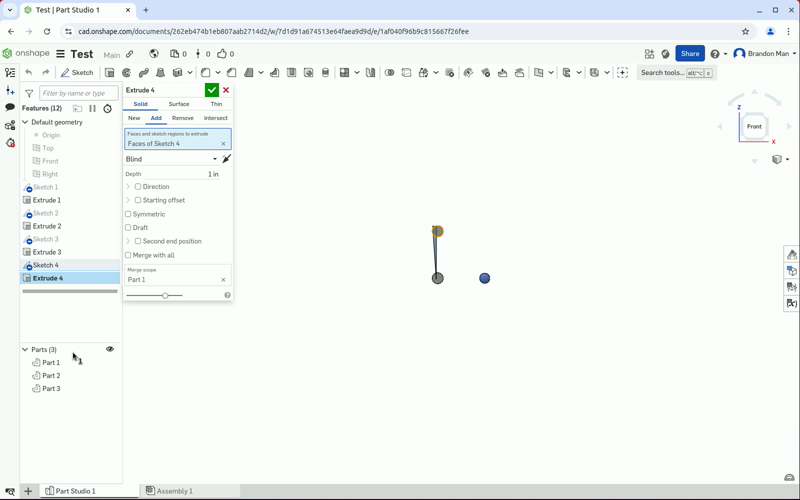
mouse_move(143, 106)
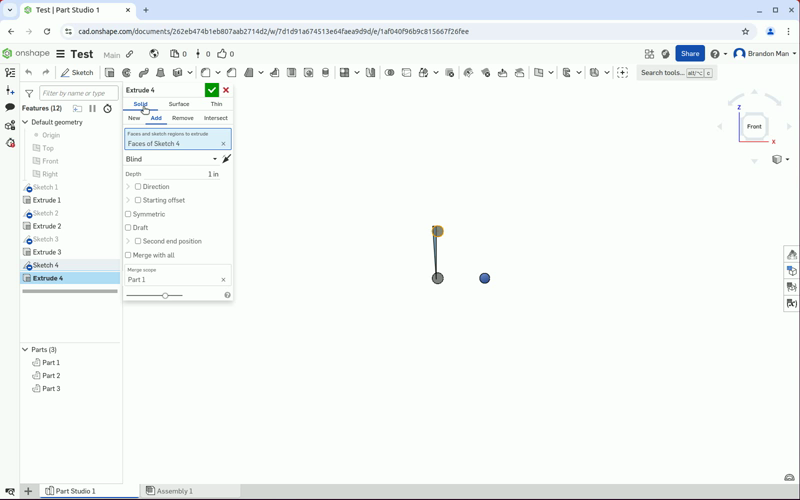
click(143, 106)
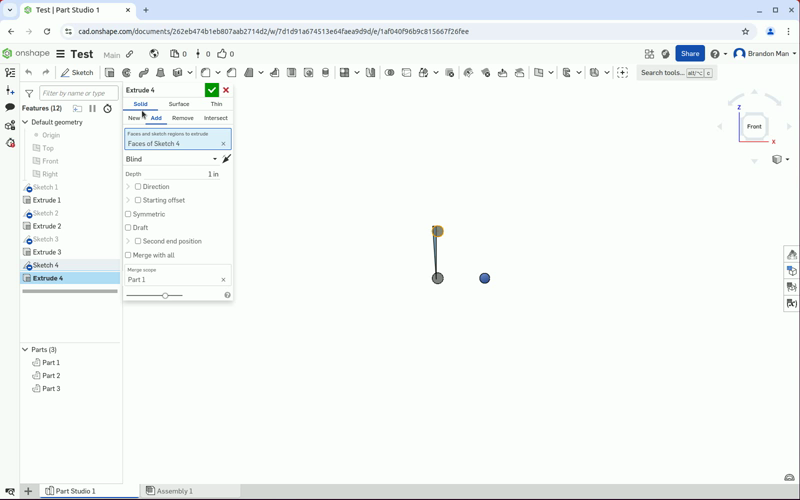
mouse_move(137, 120)
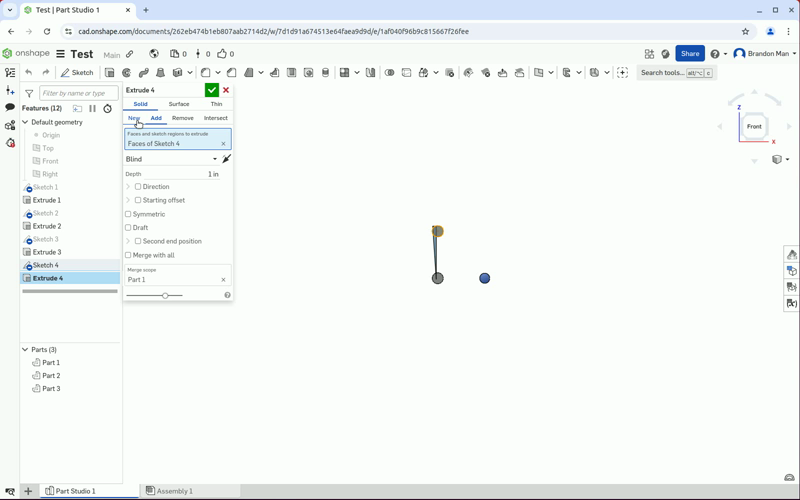
click(137, 120)
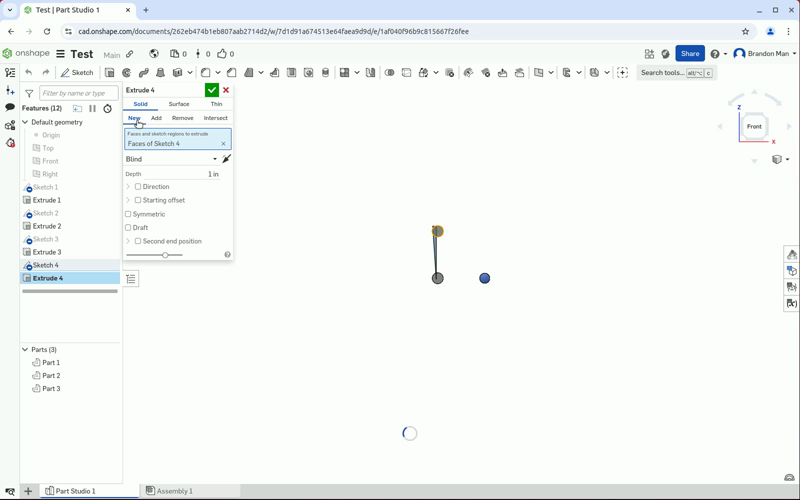
key(tab, 4)
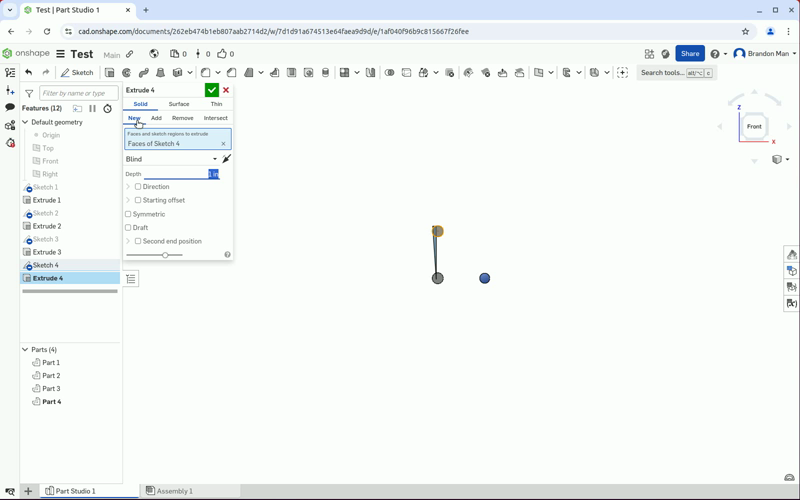
text(23.108)
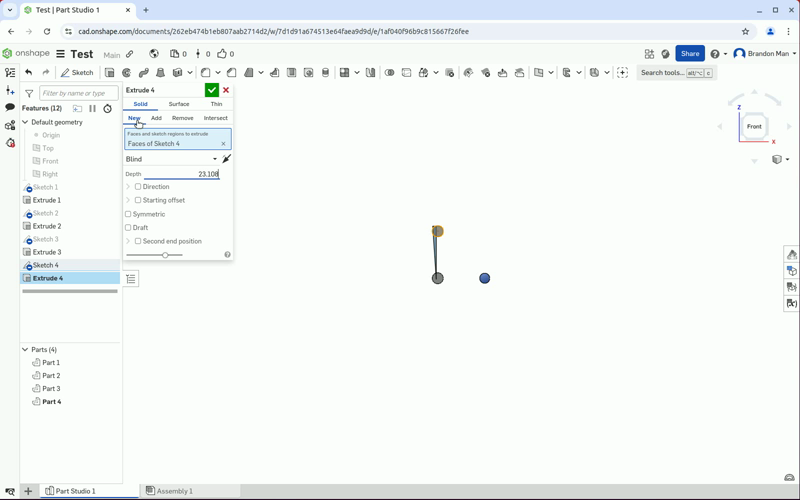
key(enter)
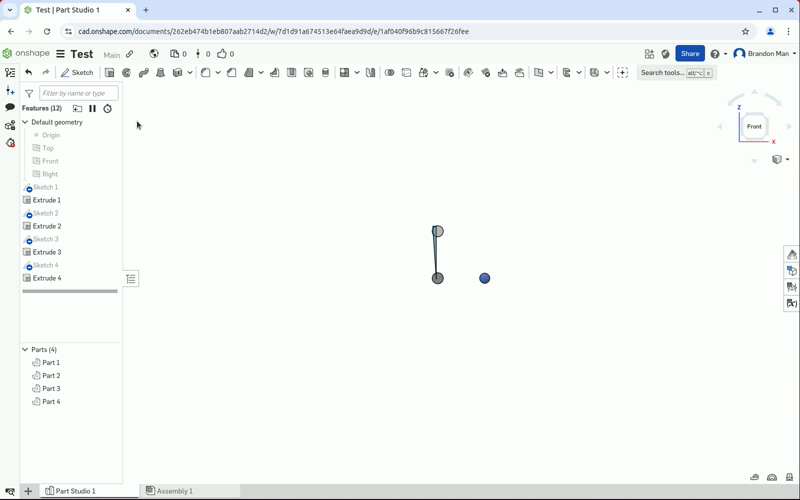
key(shift+h)
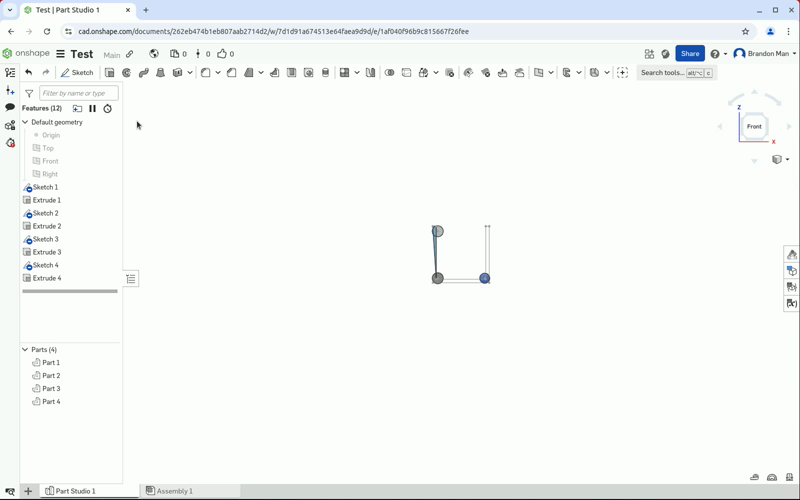
key(shift+h)
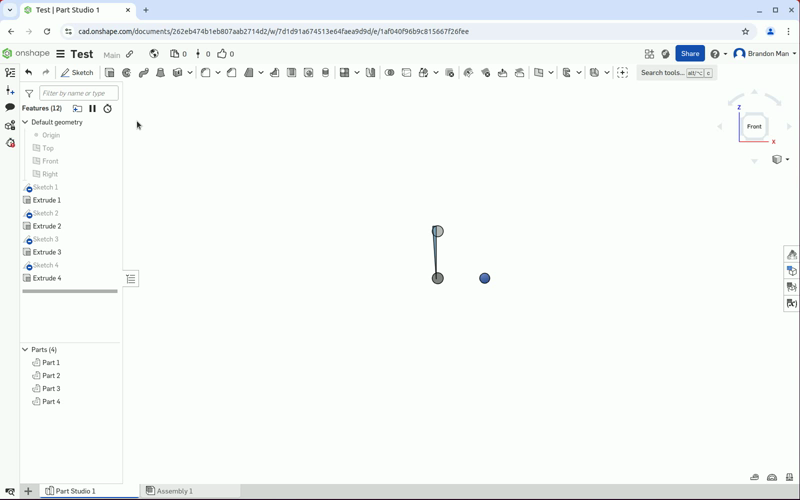
mouse_move(73, 189)
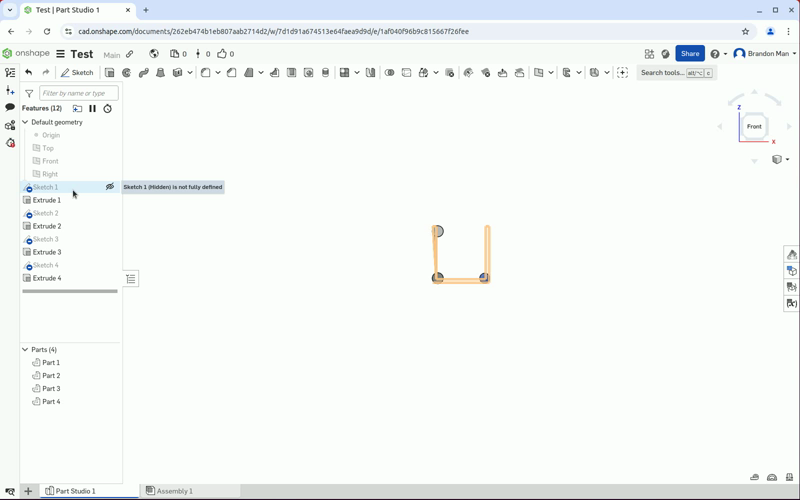
click(73, 189)
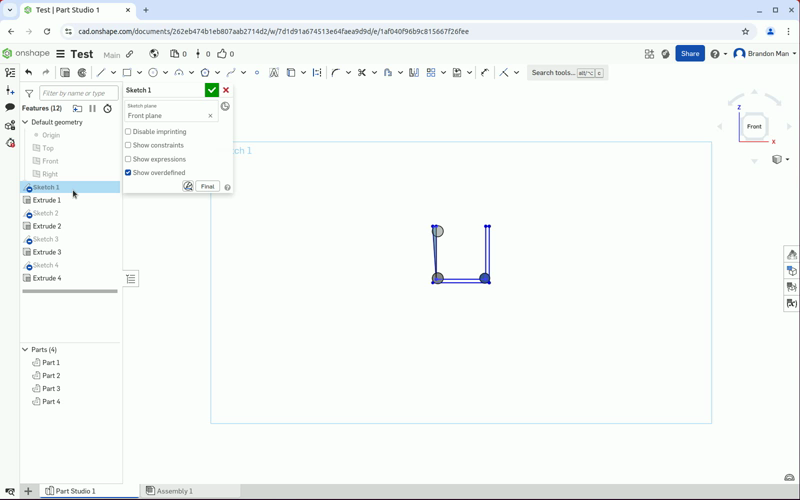
mouse_move(229, 92)
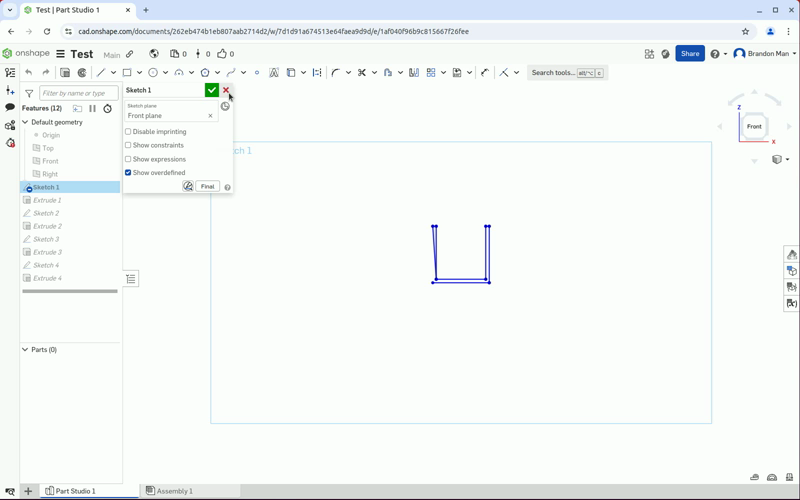
click(229, 92)
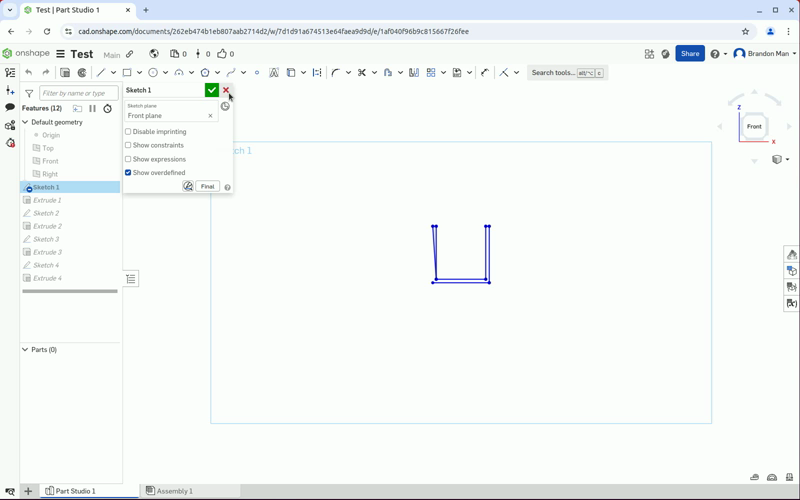
key(shift+s)
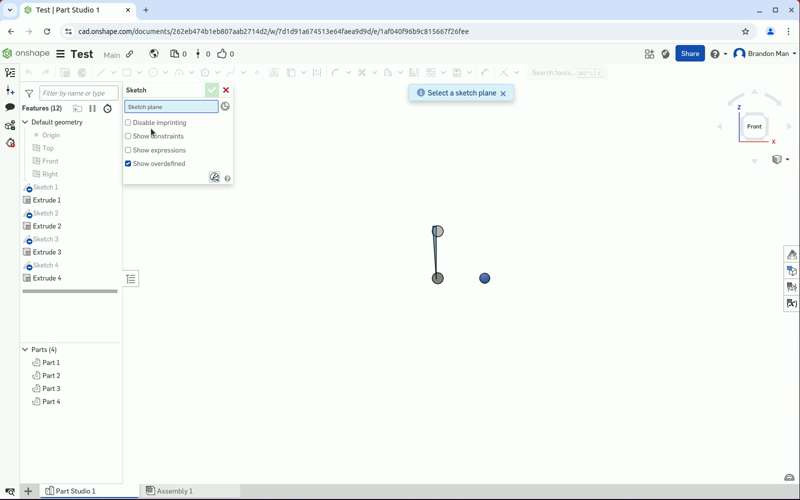
mouse_move(73, 163)
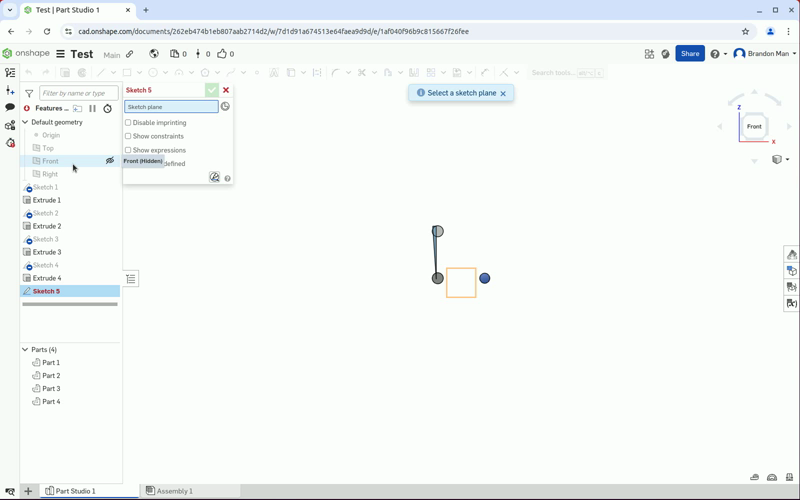
click(73, 163)
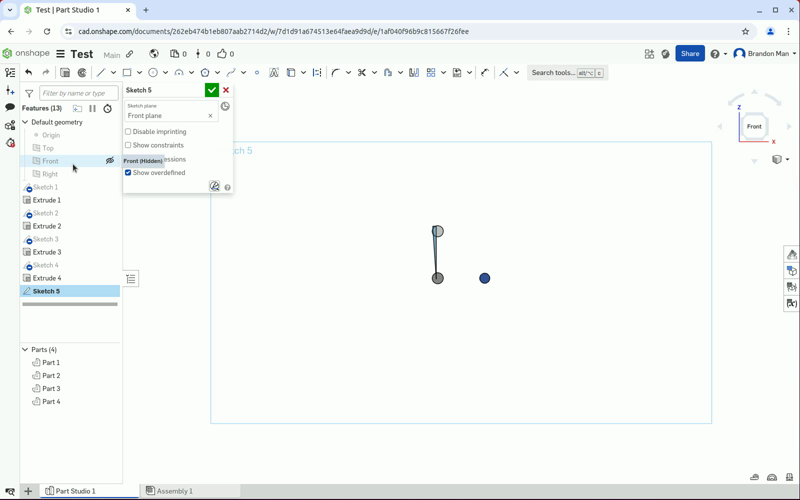
mouse_move(73, 352)
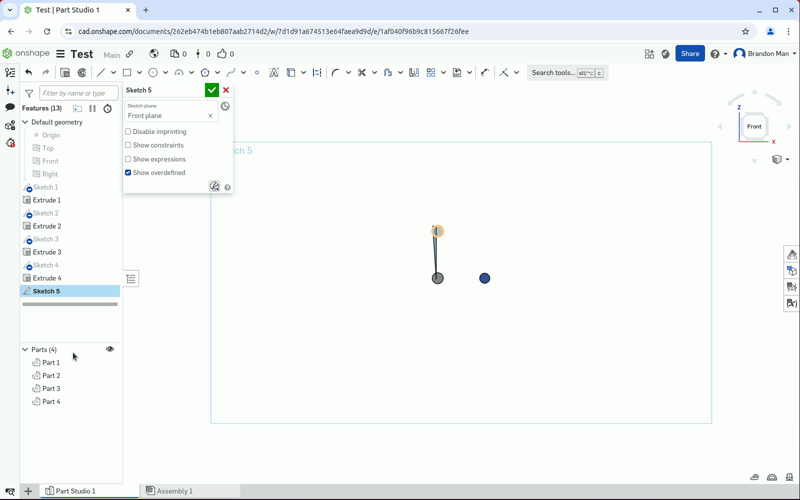
key(y)
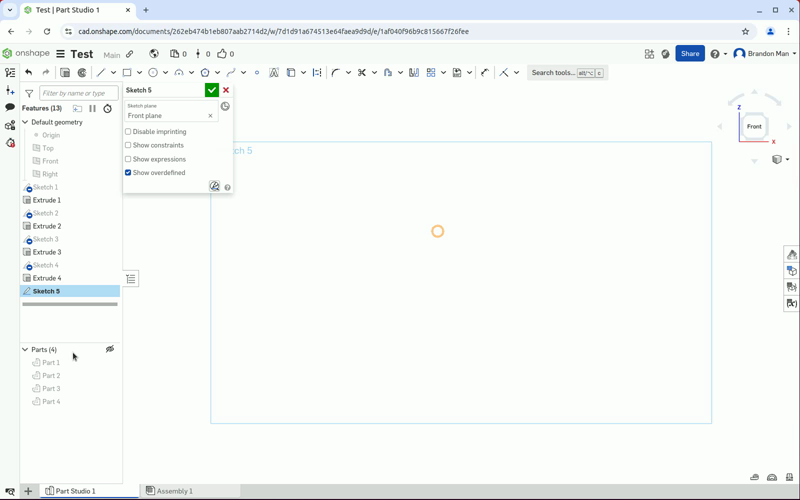
key(c)
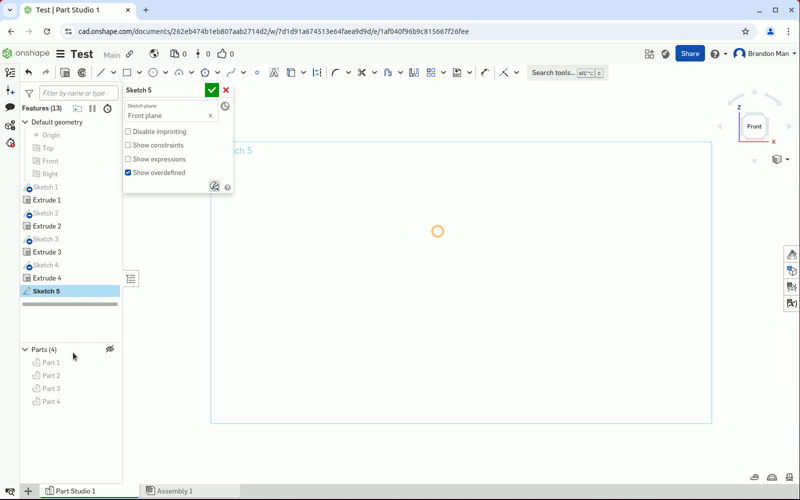
key_down(shift)
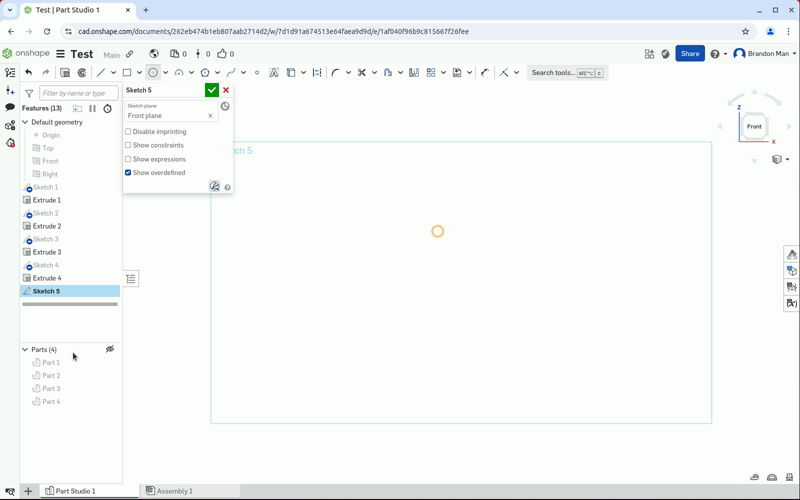
mouse_move(484, 231)
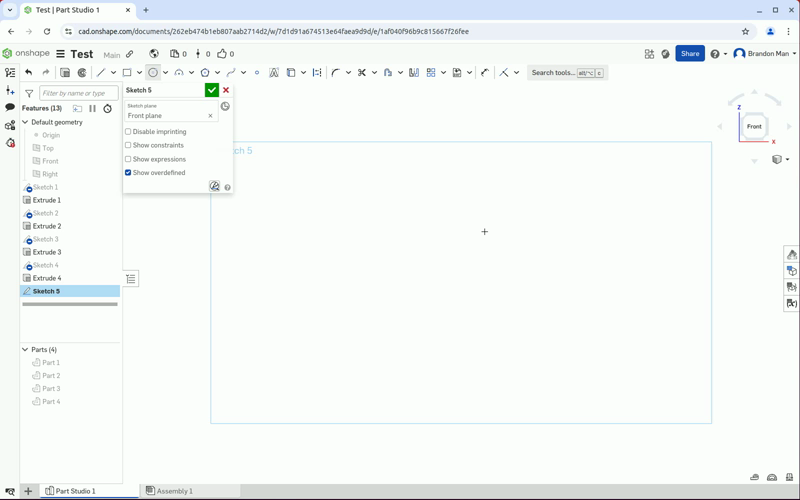
click(484, 231)
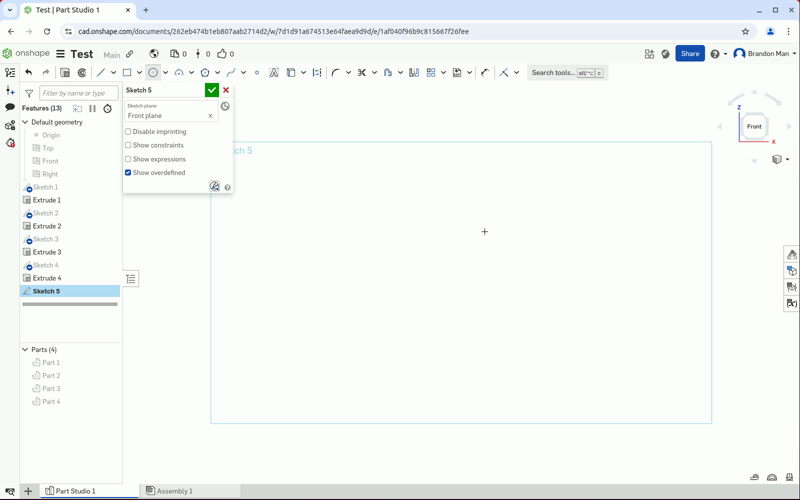
key_up(shift)
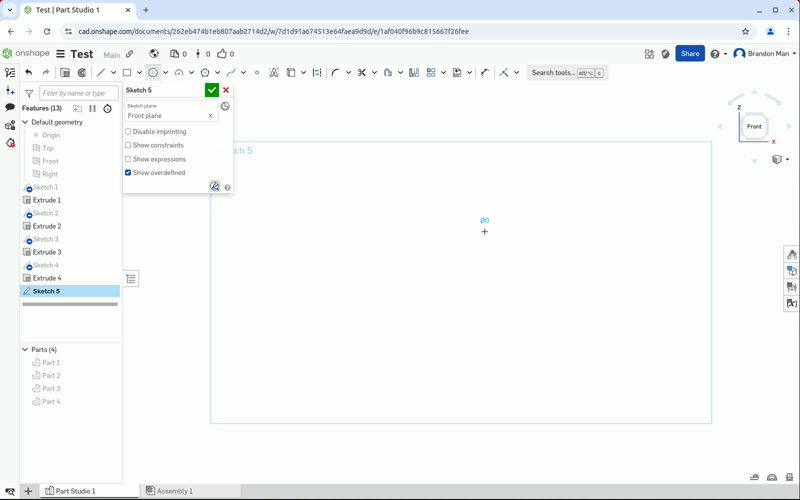
mouse_move(489, 231)
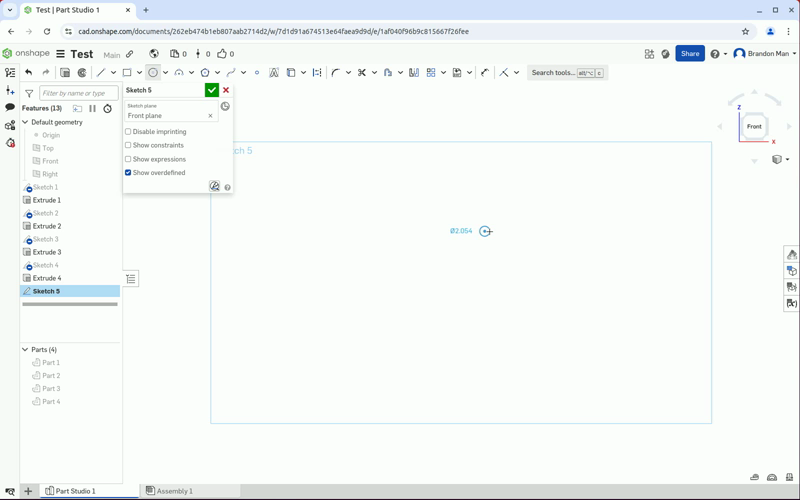
click(489, 231)
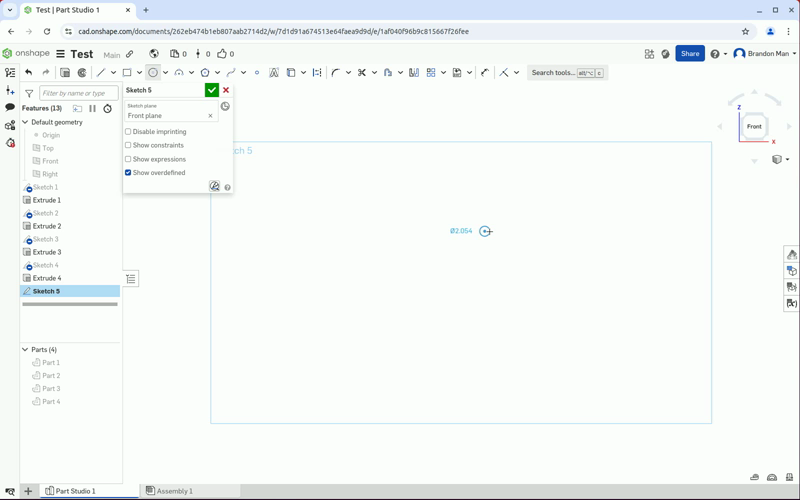
key(esc)
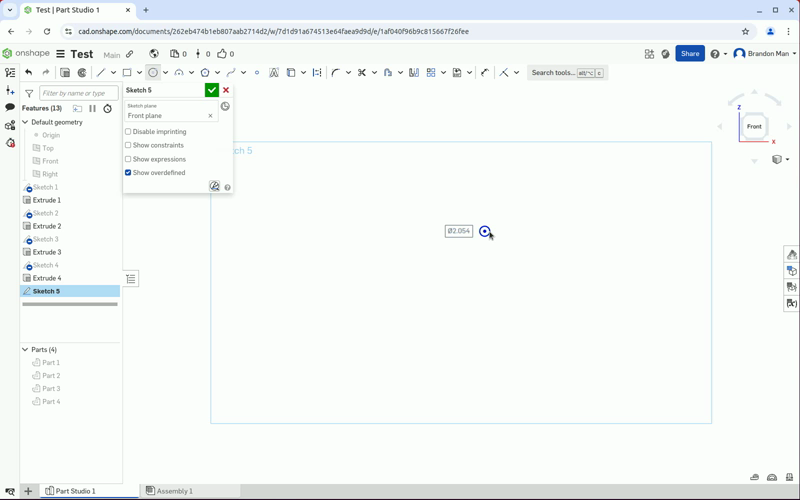
mouse_move(484, 234)
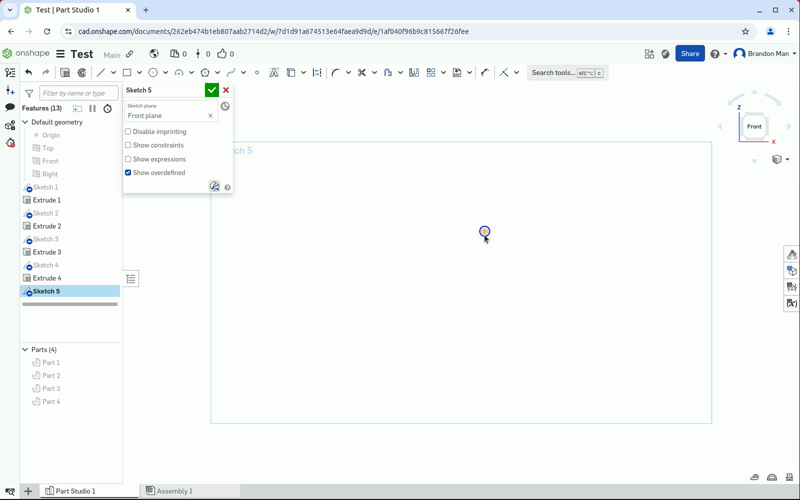
scroll(6)
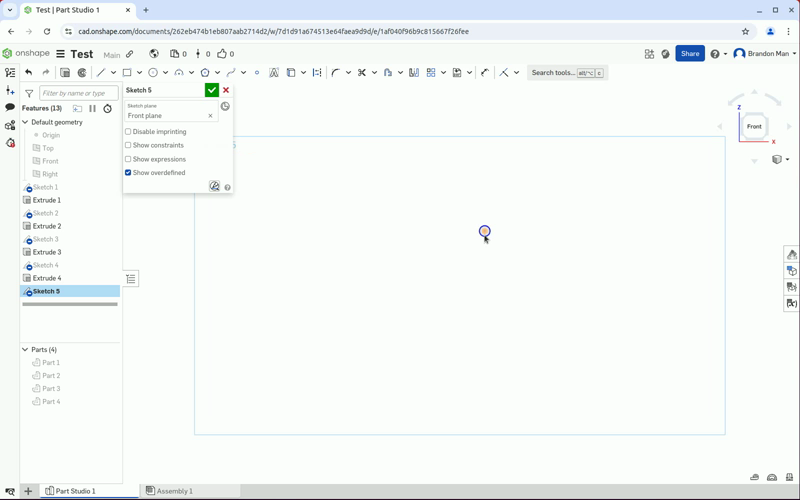
scroll(6)
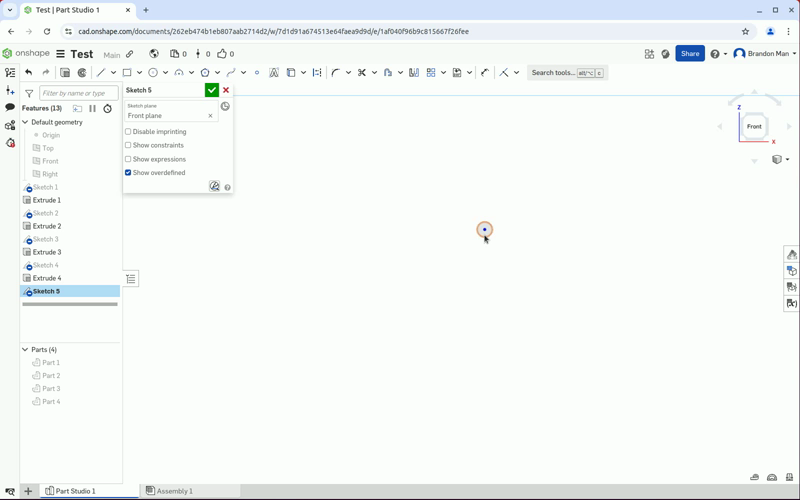
scroll(6)
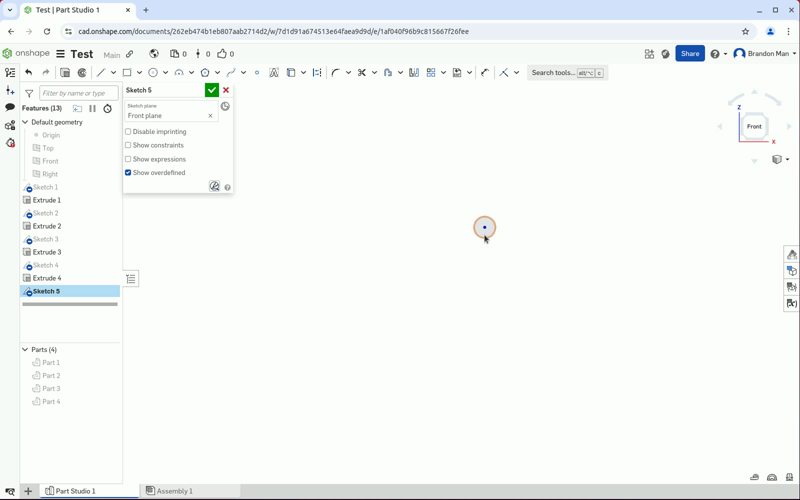
scroll(6)
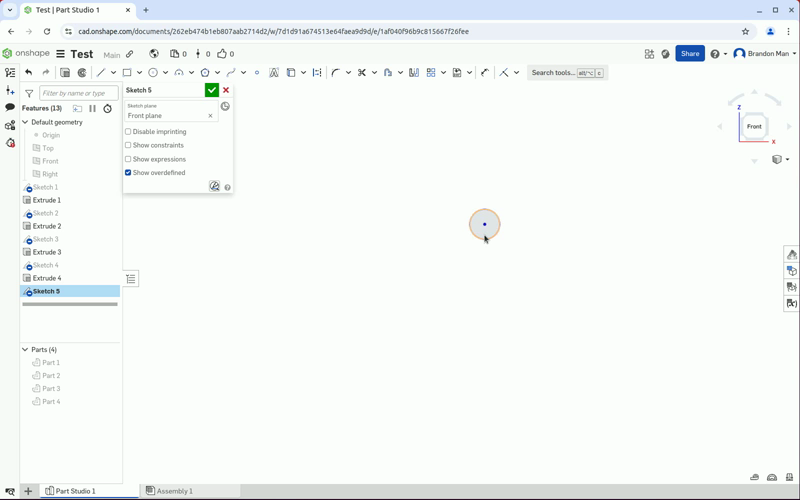
scroll(6)
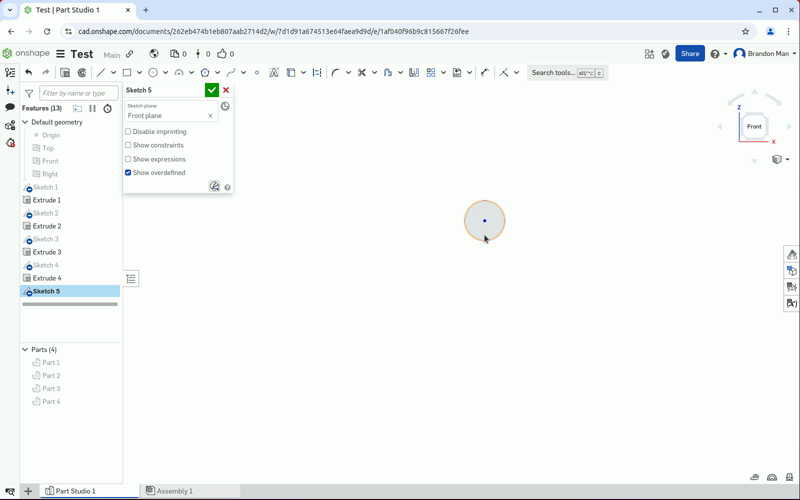
scroll(6)
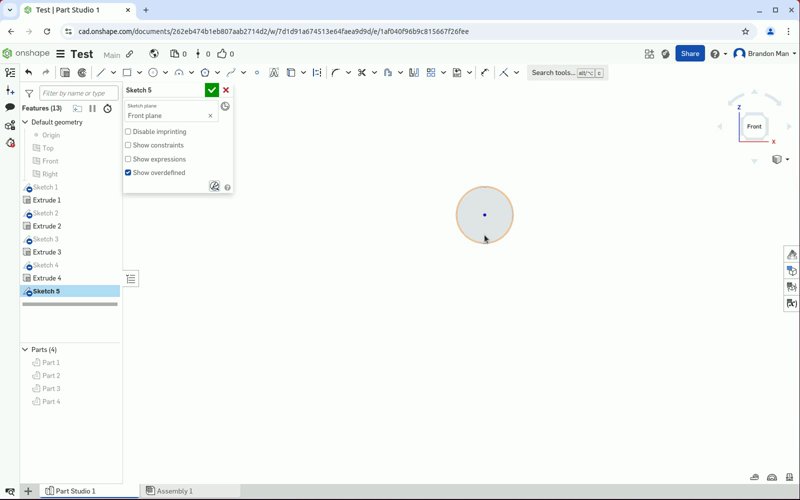
scroll(6)
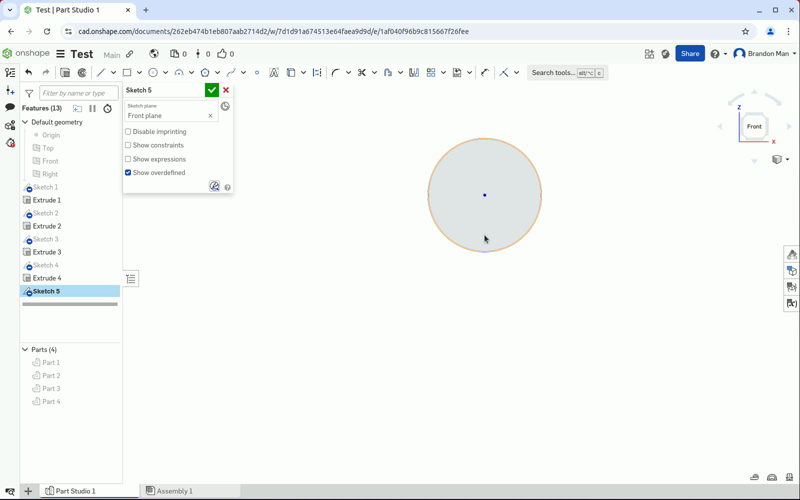
click(484, 234)
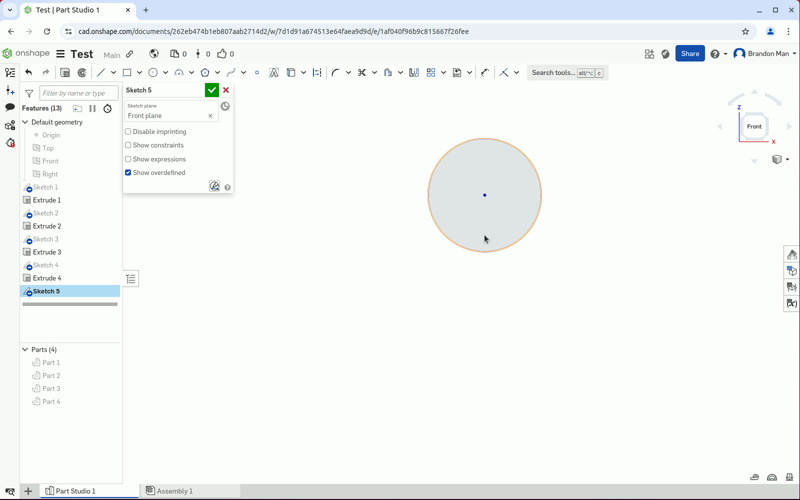
scroll(-6)
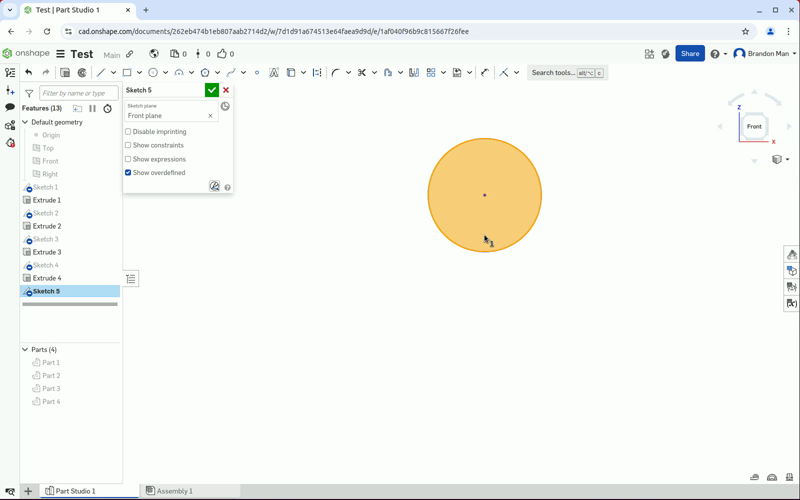
scroll(-6)
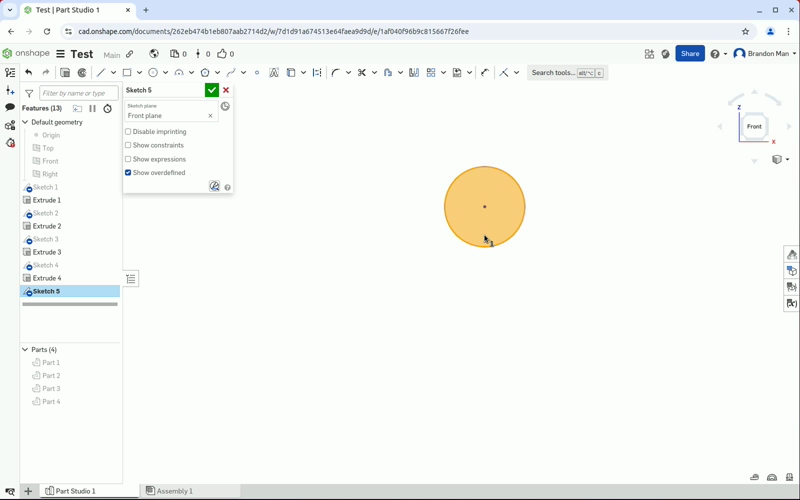
scroll(-6)
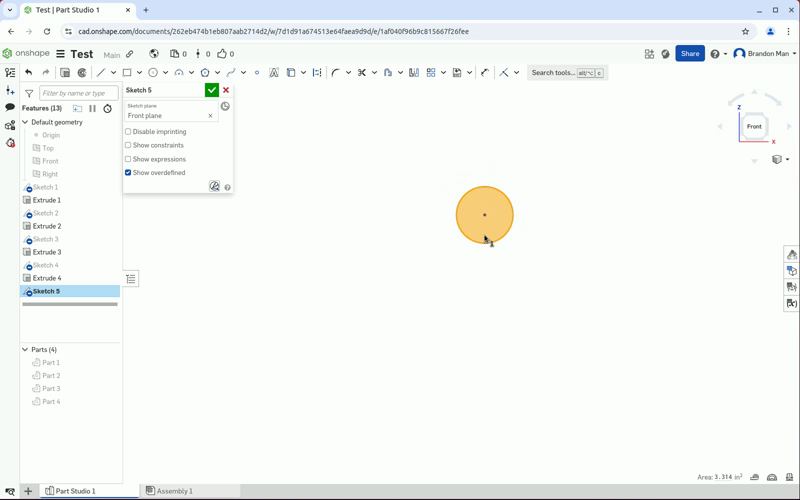
scroll(-6)
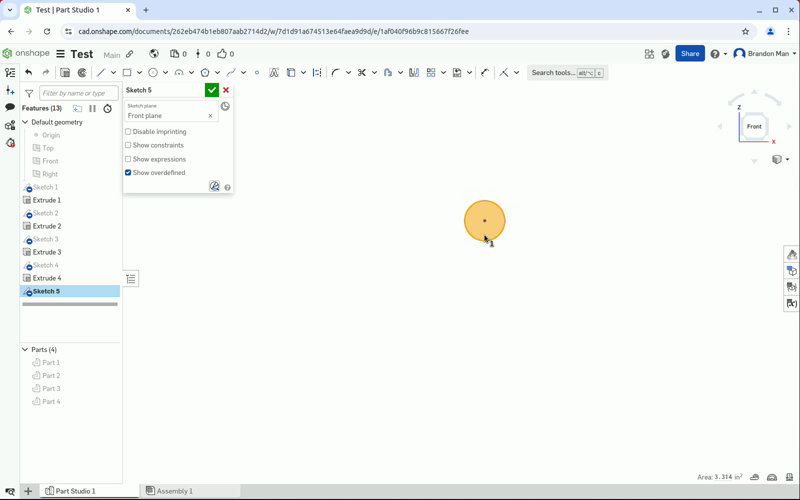
scroll(-6)
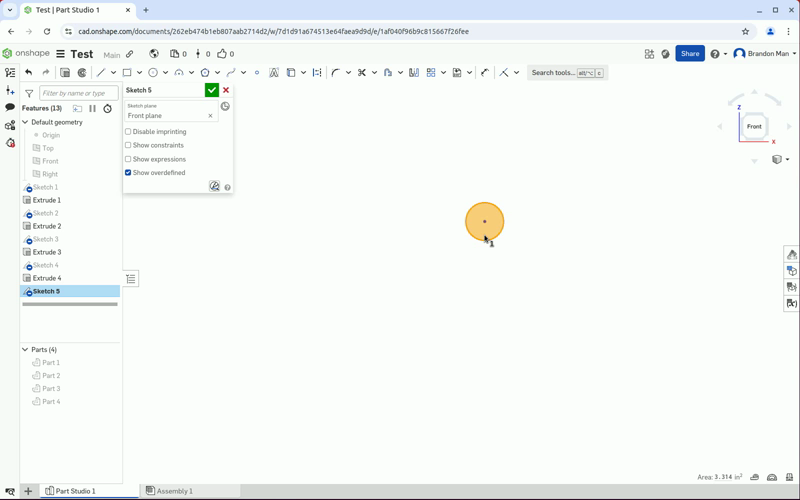
scroll(-6)
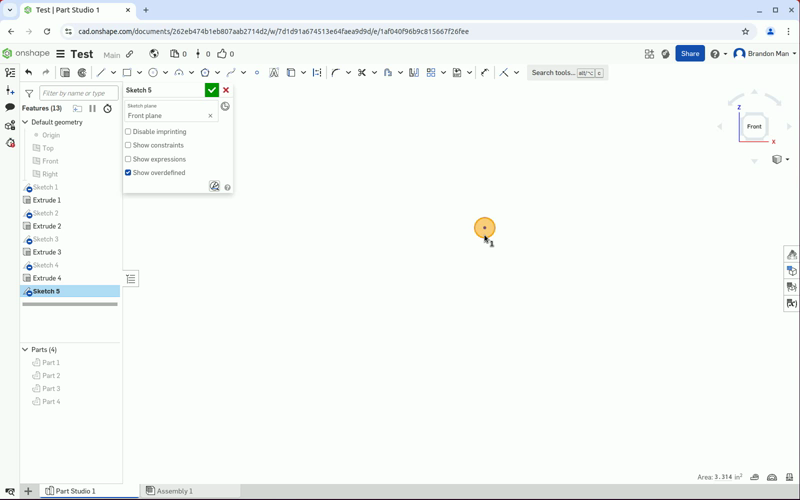
scroll(-6)
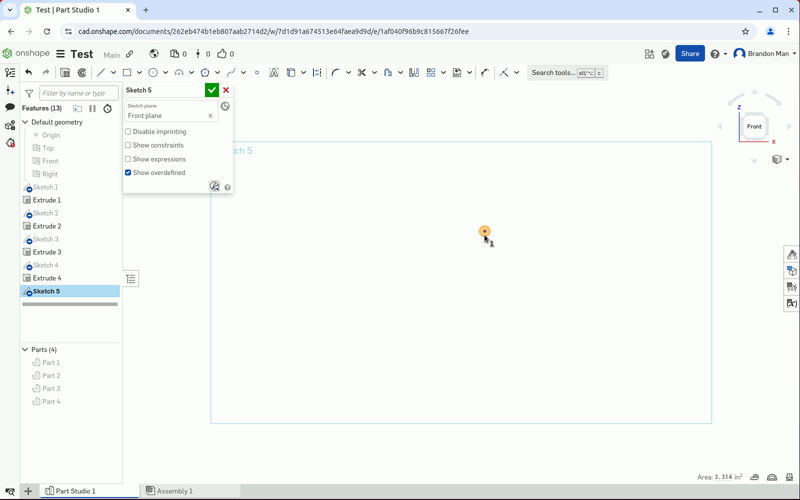
mouse_move(73, 352)
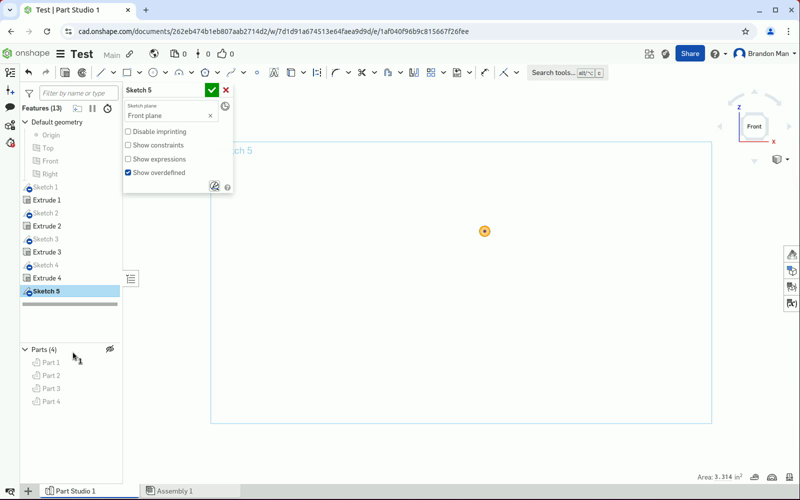
key(shift+y)
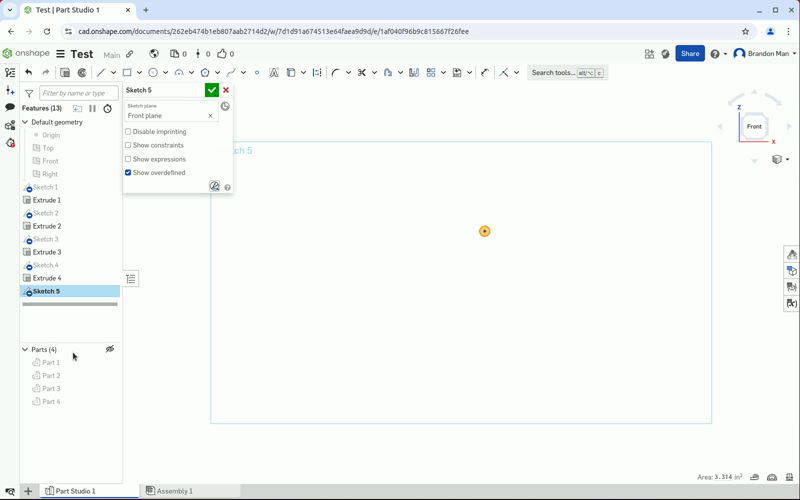
key(shift+e)
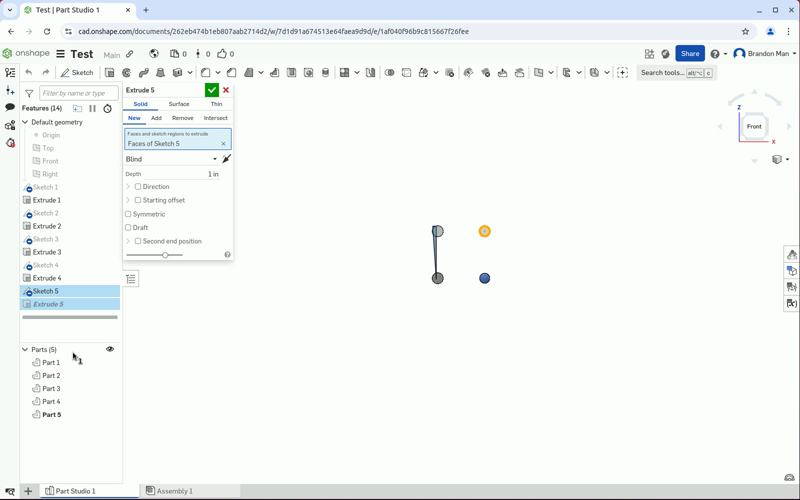
mouse_move(143, 106)
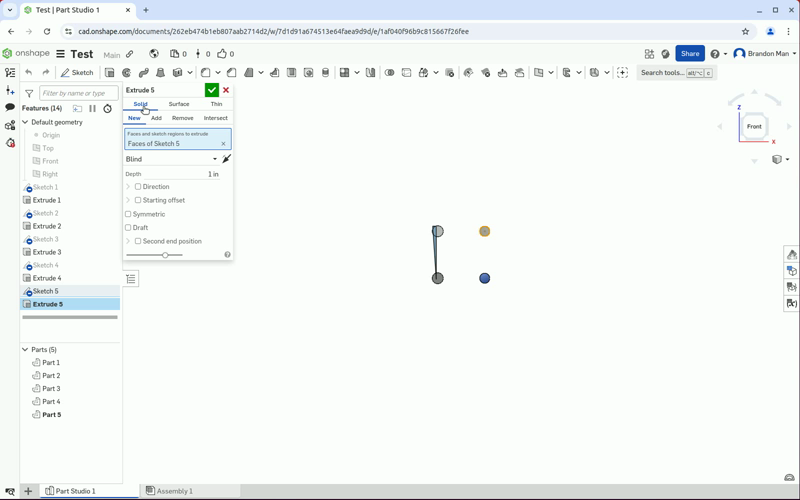
click(143, 106)
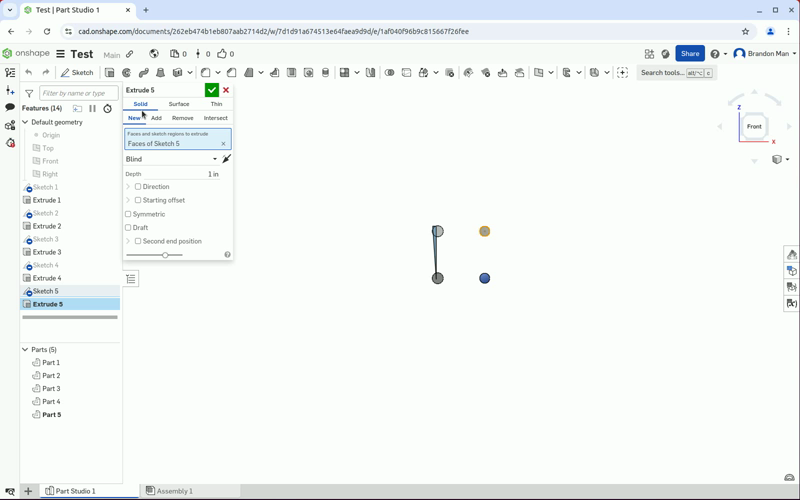
mouse_move(137, 120)
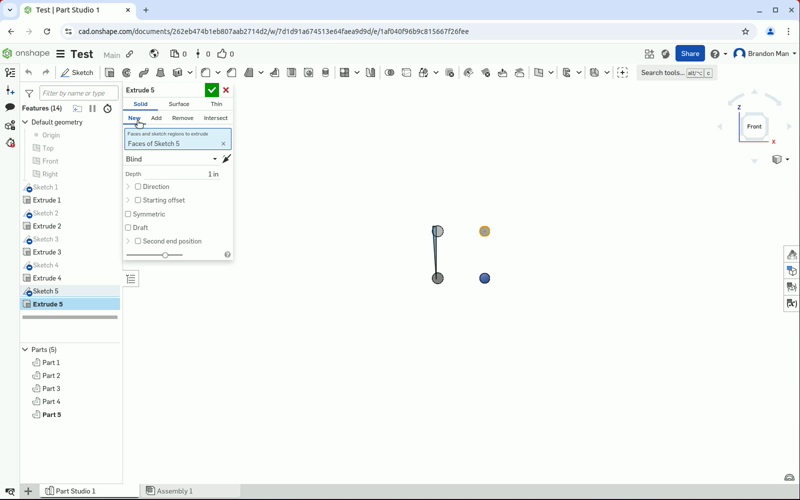
click(137, 120)
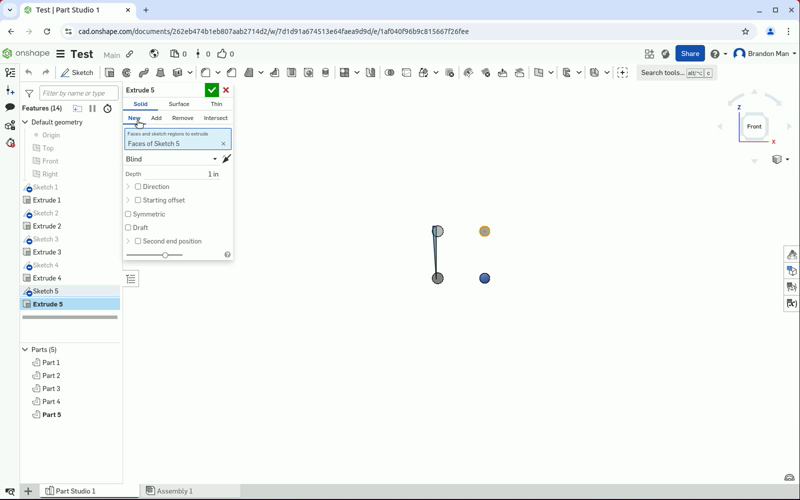
key(tab, 4)
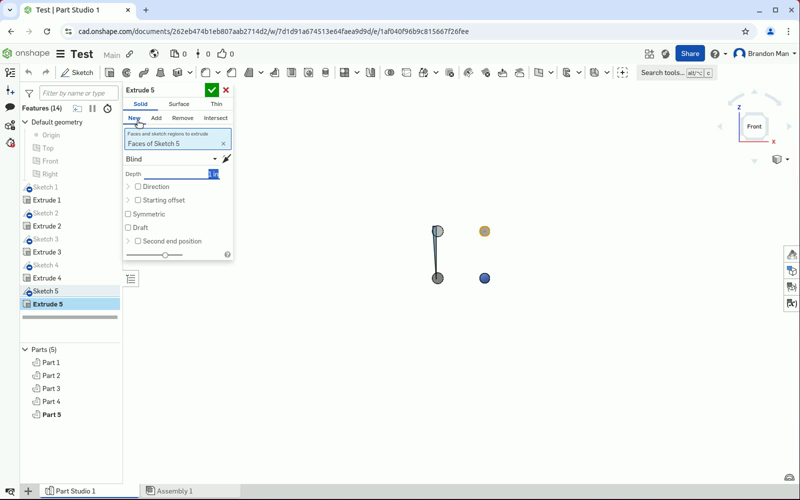
text(23.108)
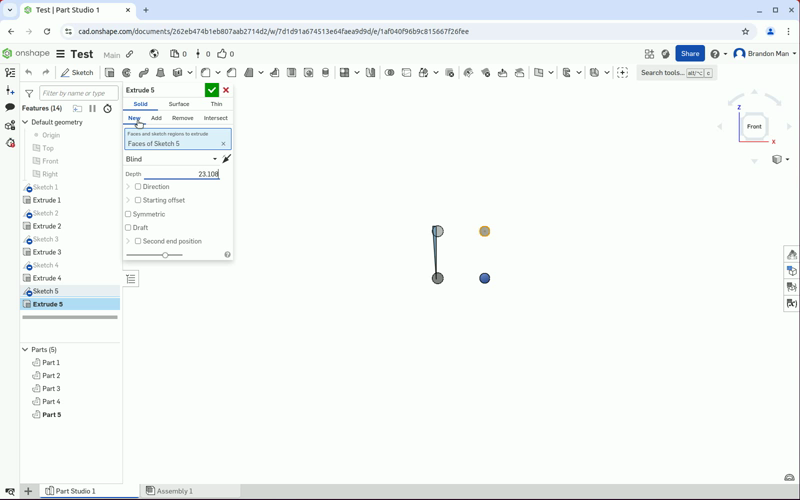
key(enter)
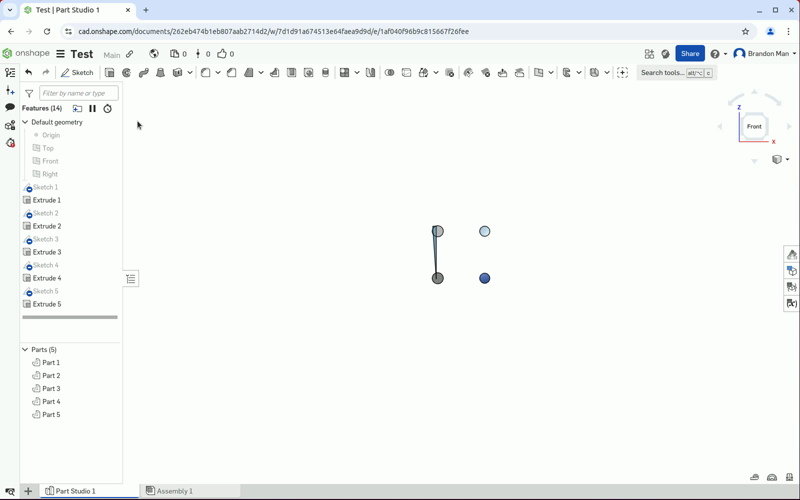
key(shift+h)
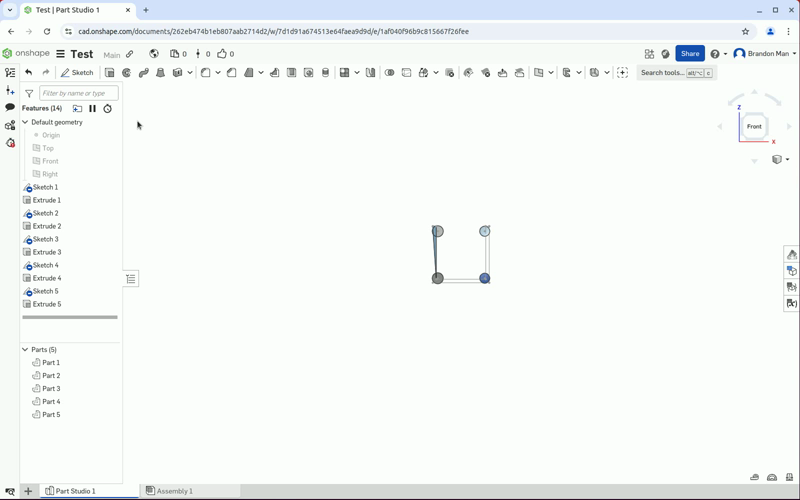
key(shift+h)
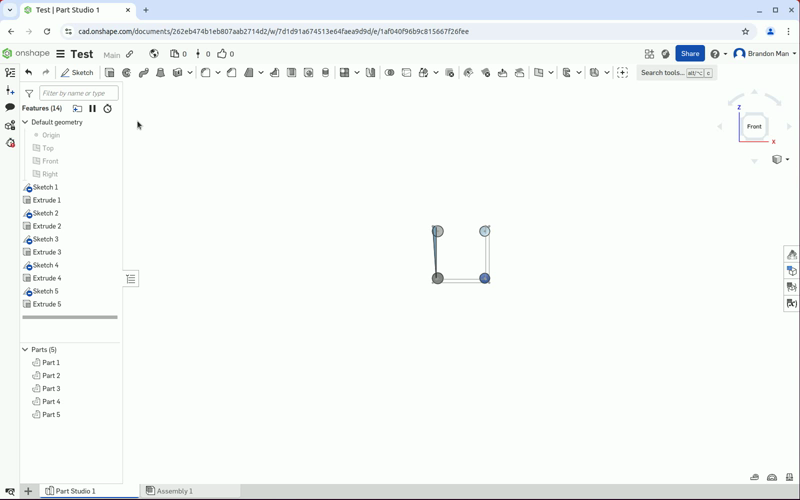
key(shift+7)
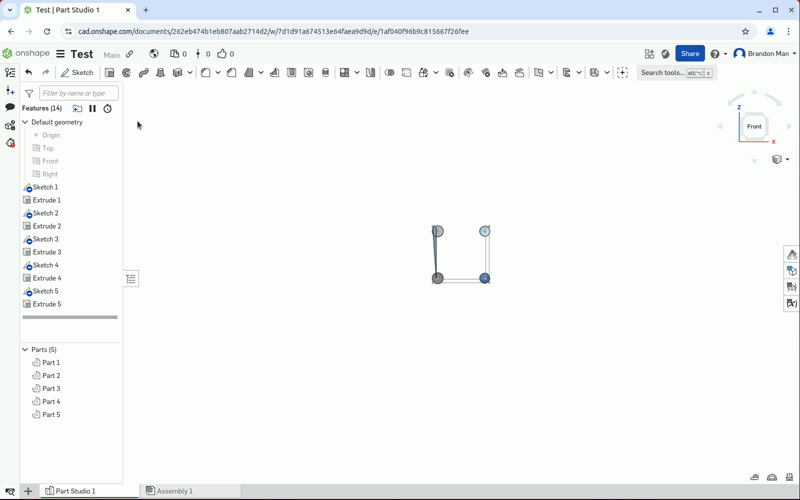
key(left, 2)
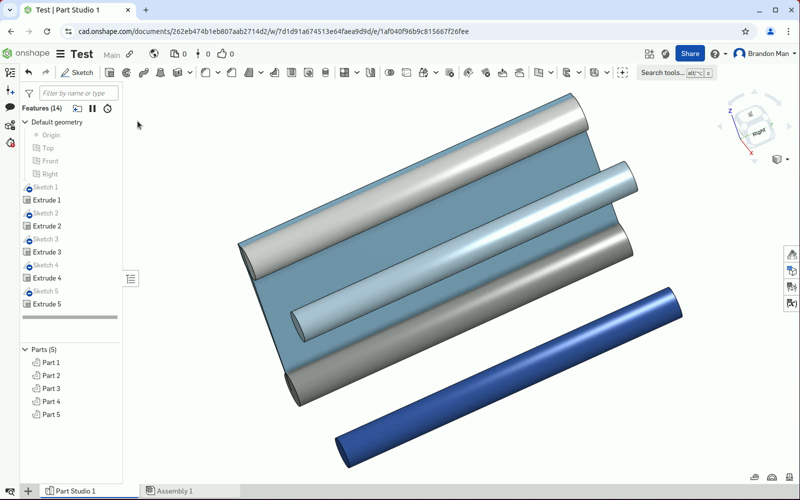
key(down, 2)
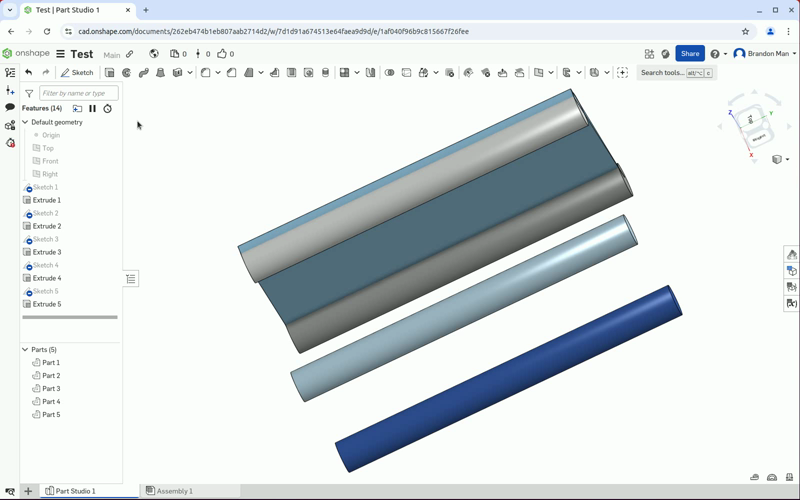
key(up, 2)
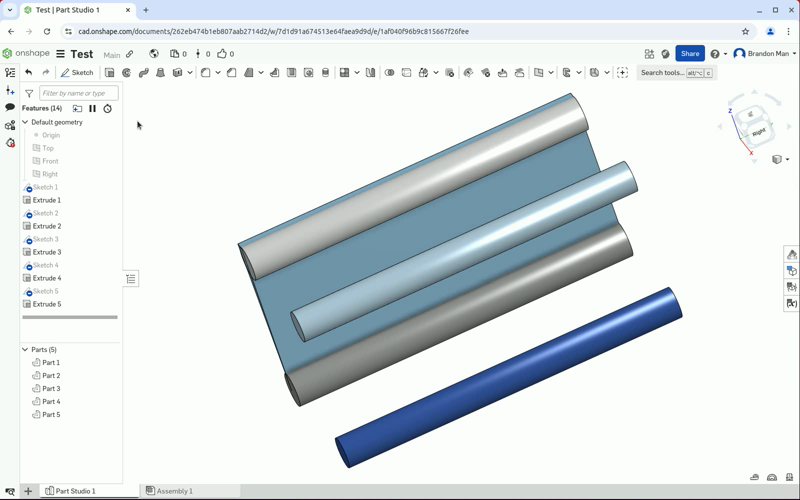
key(right, 2)
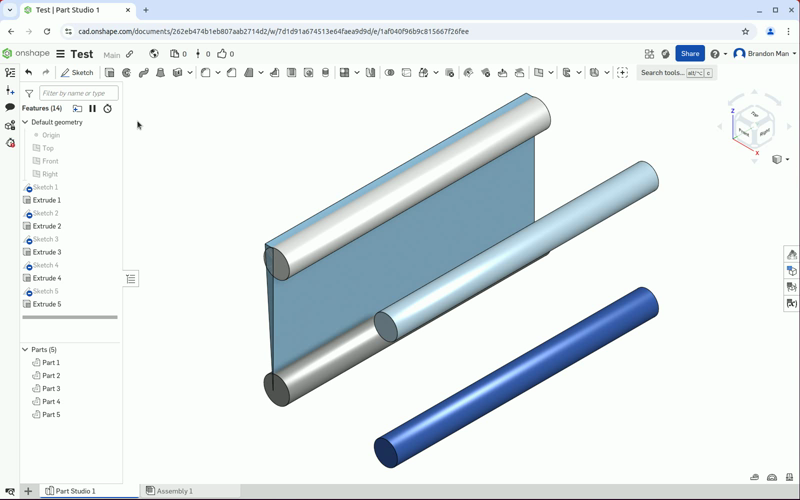
mouse_move(73, 189)
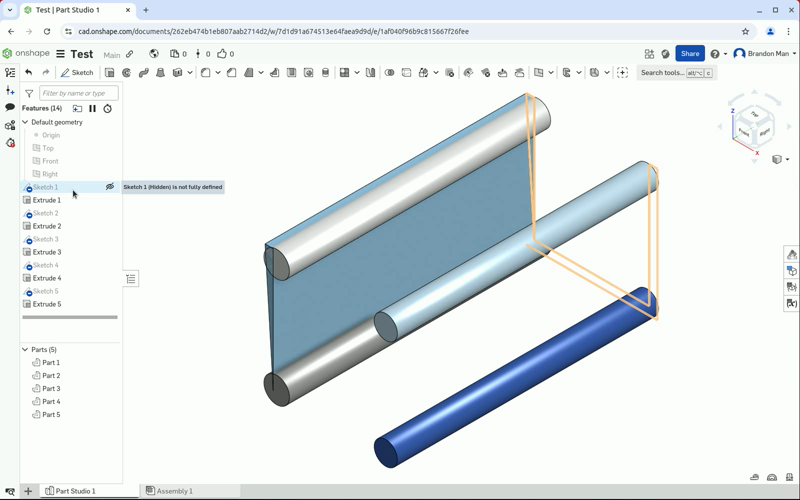
click(73, 189)